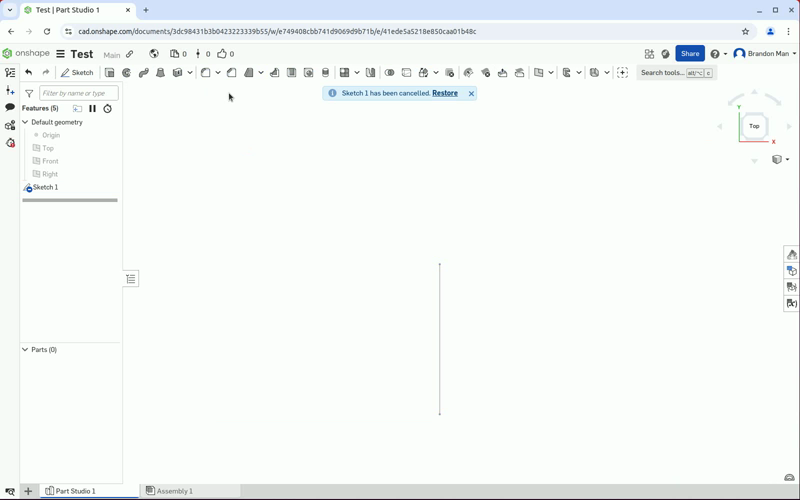
key(shift+h)
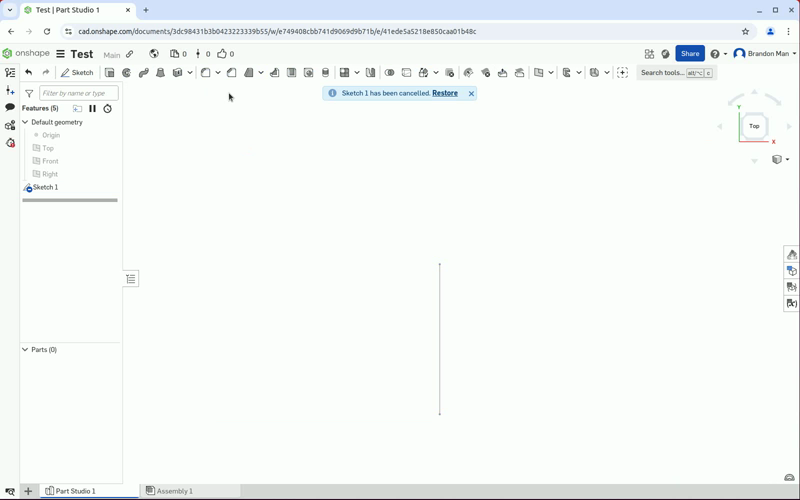
key(shift+s)
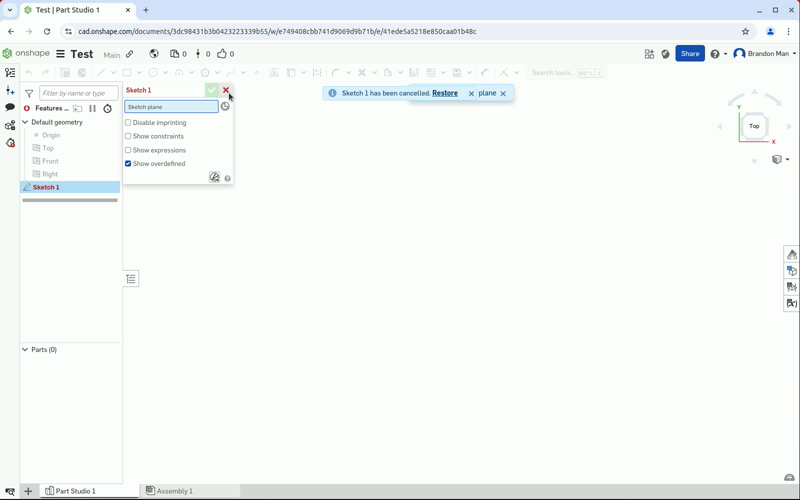
mouse_move(73, 150)
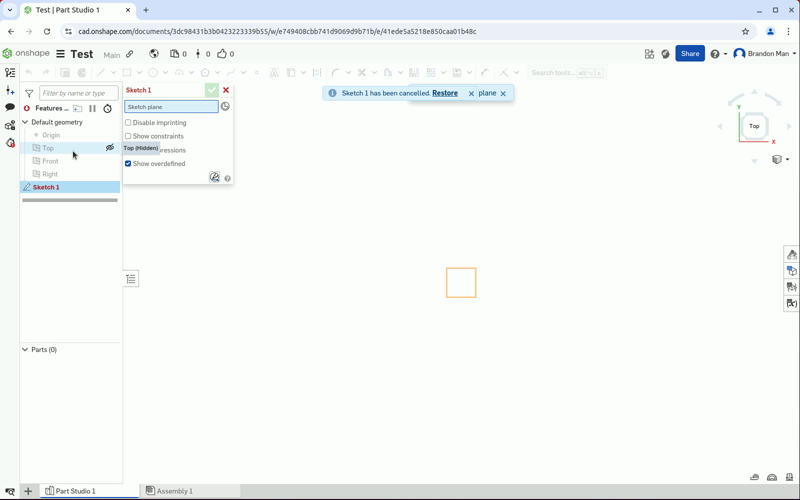
click(73, 150)
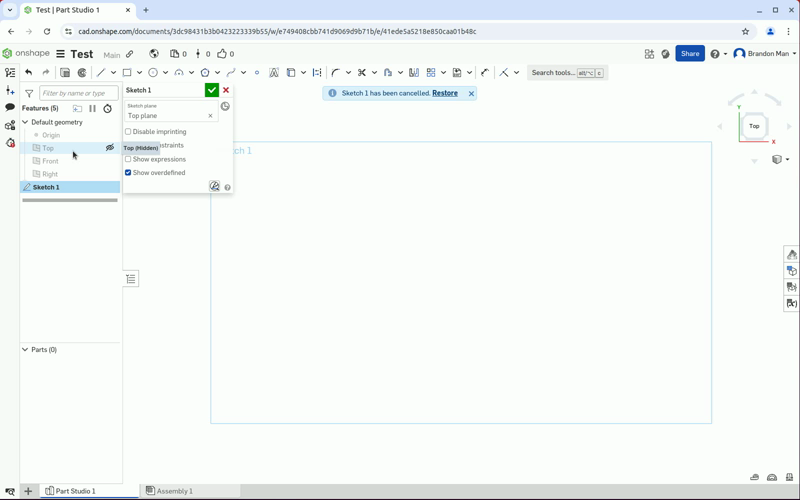
mouse_move(73, 352)
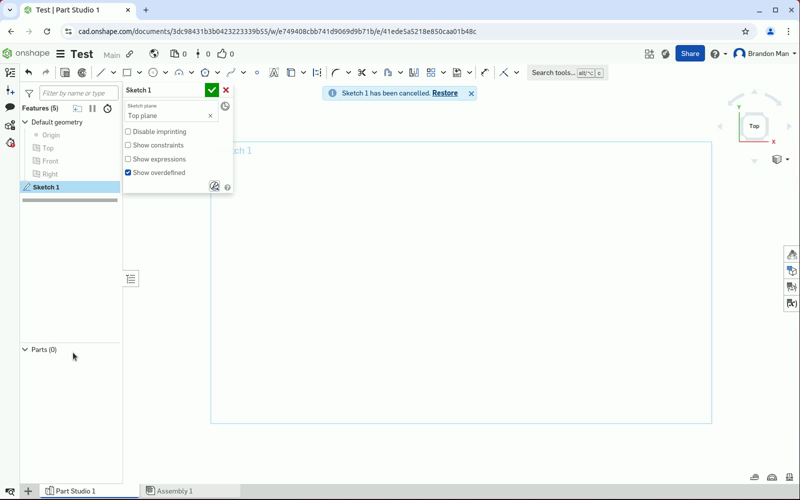
key(y)
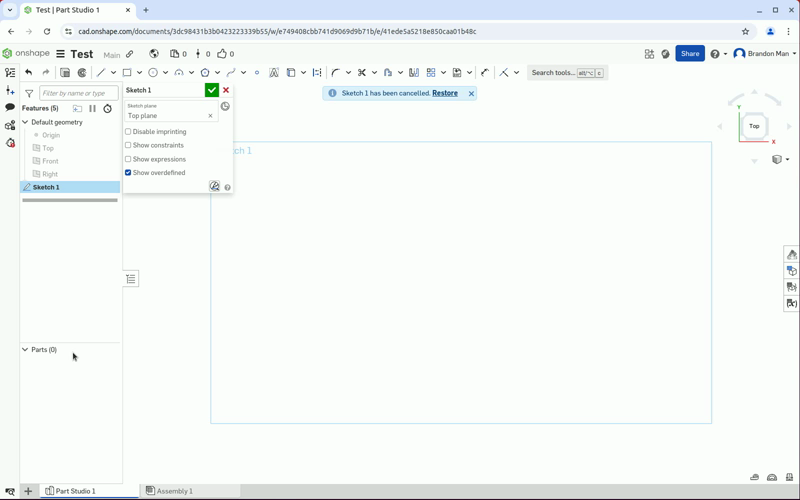
key(l)
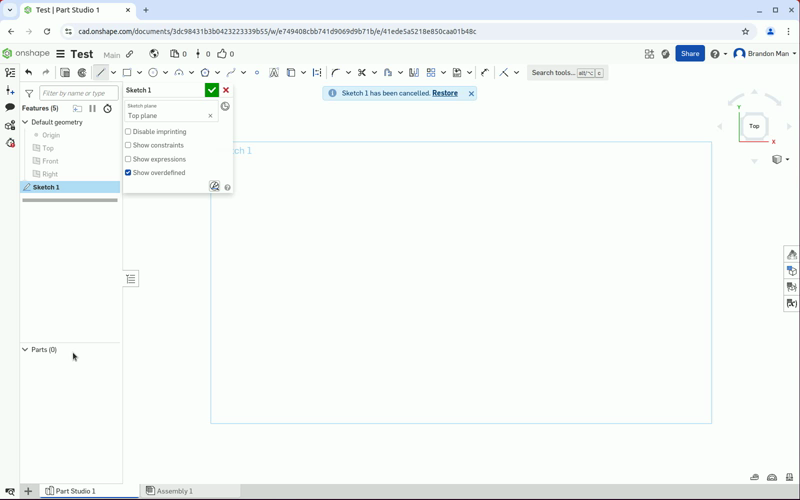
key_down(shift)
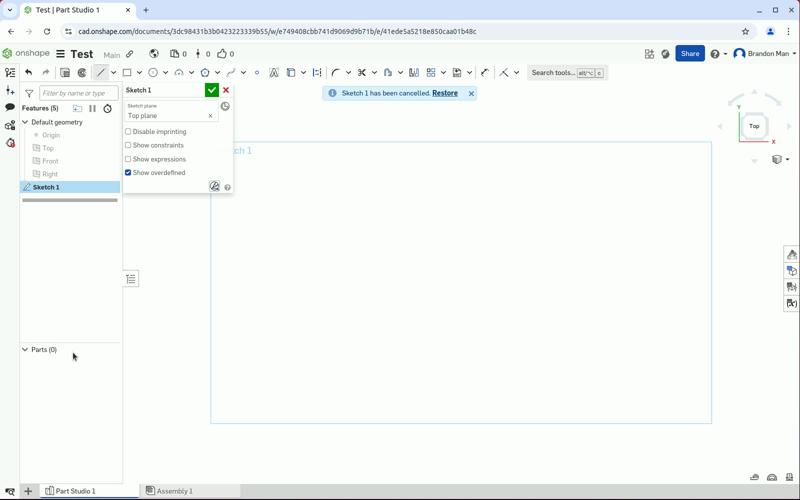
mouse_move(348, 351)
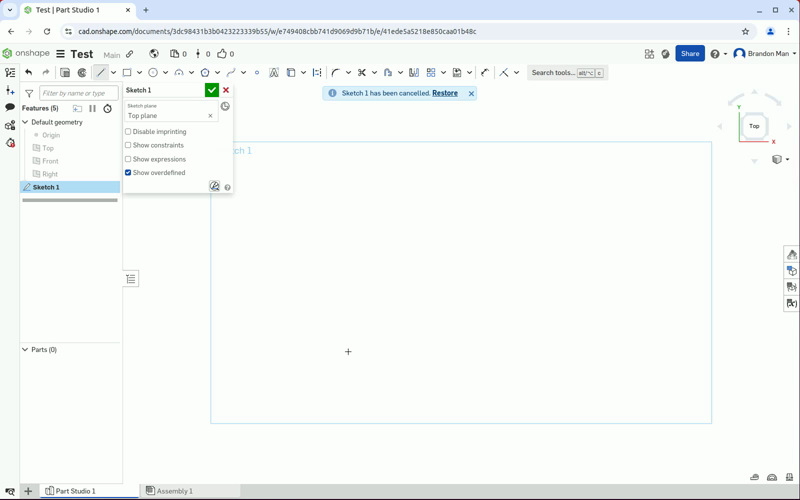
click(348, 351)
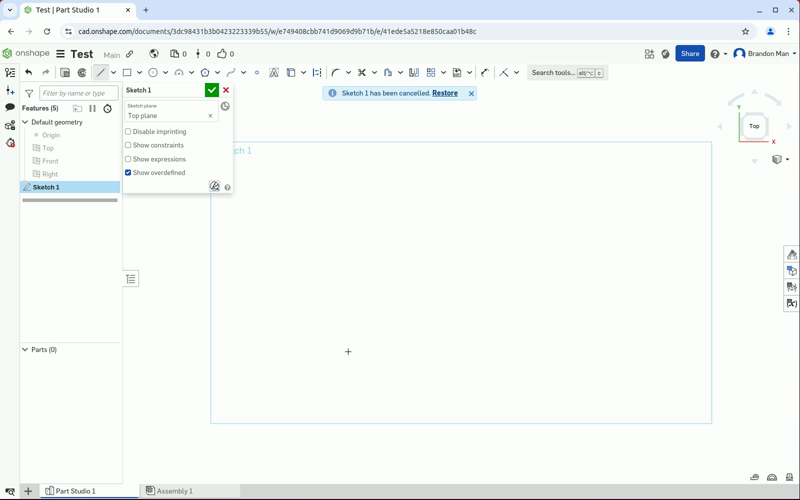
key_up(shift)
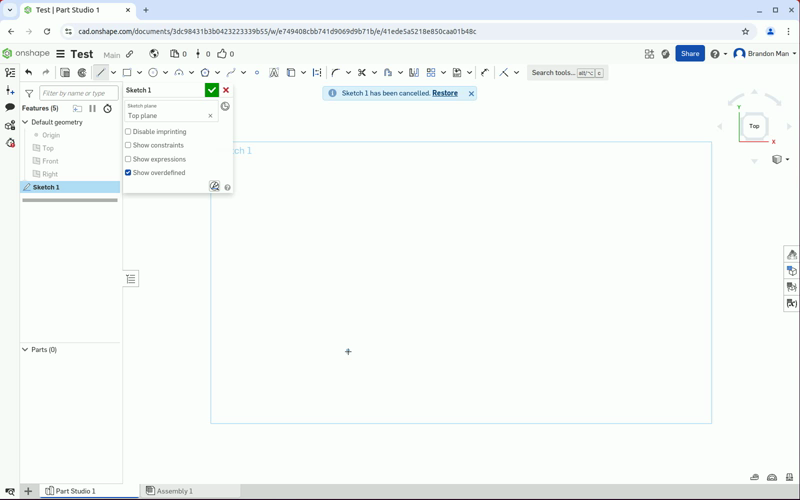
key_down(shift)
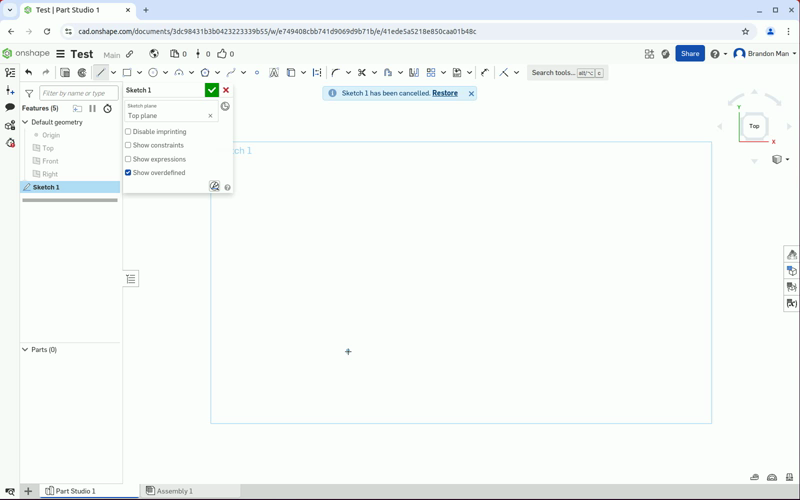
mouse_move(551, 351)
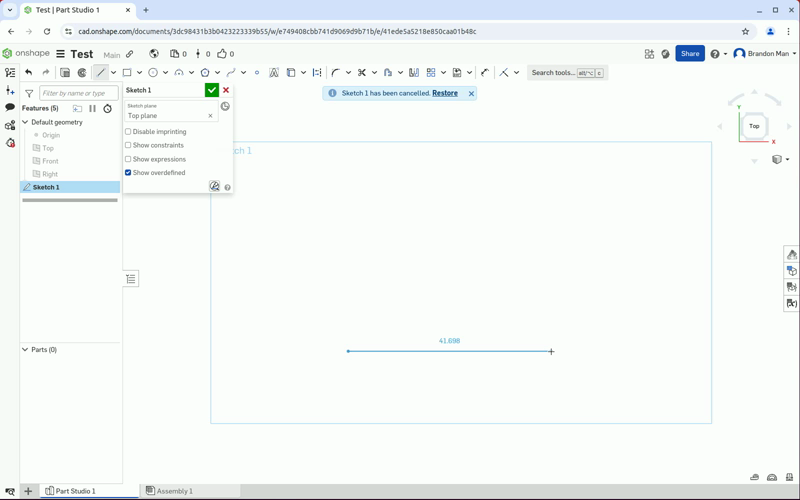
click(551, 351)
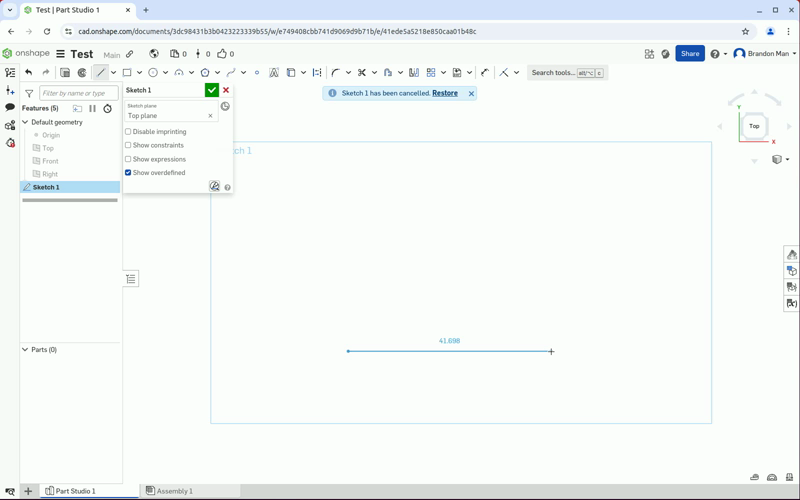
key_up(shift)
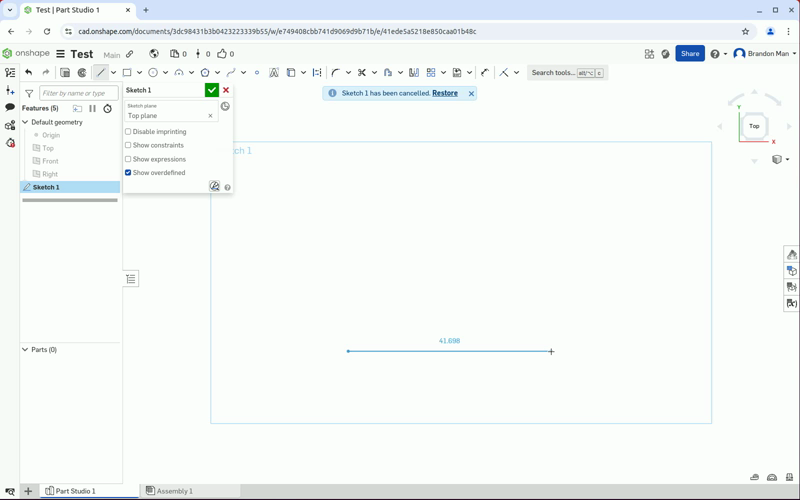
key_down(shift)
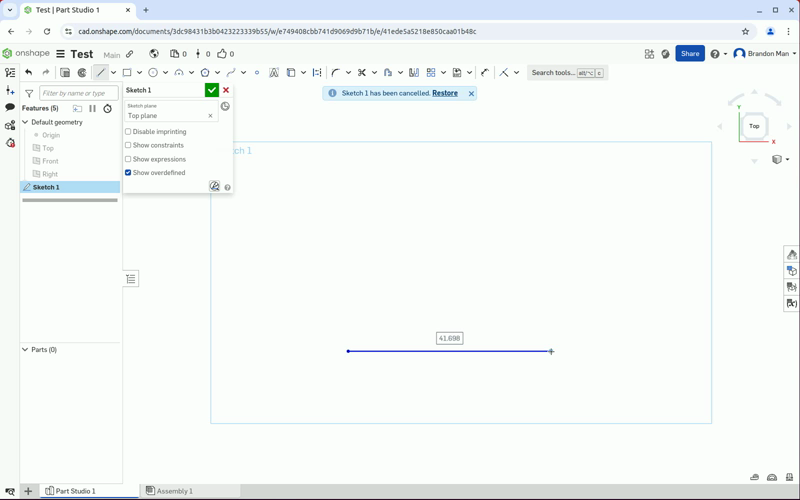
mouse_move(551, 286)
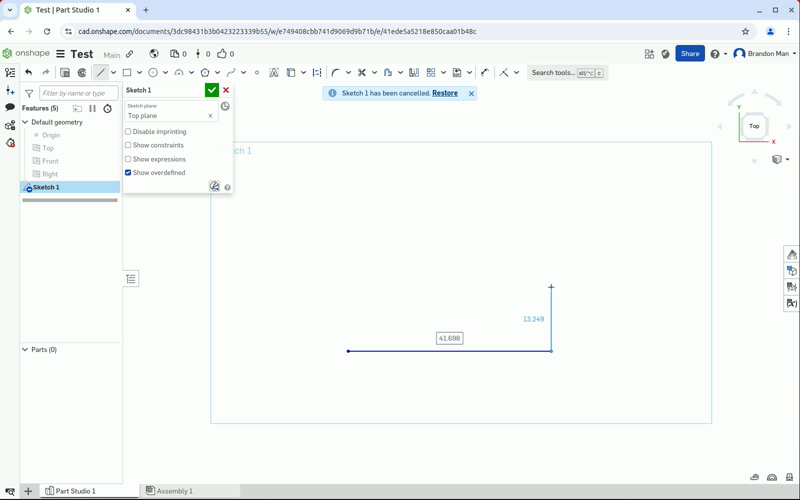
click(551, 286)
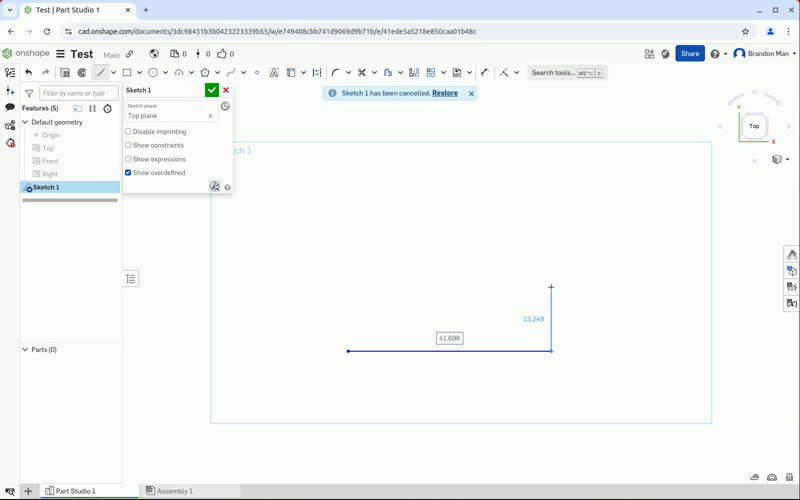
key_up(shift)
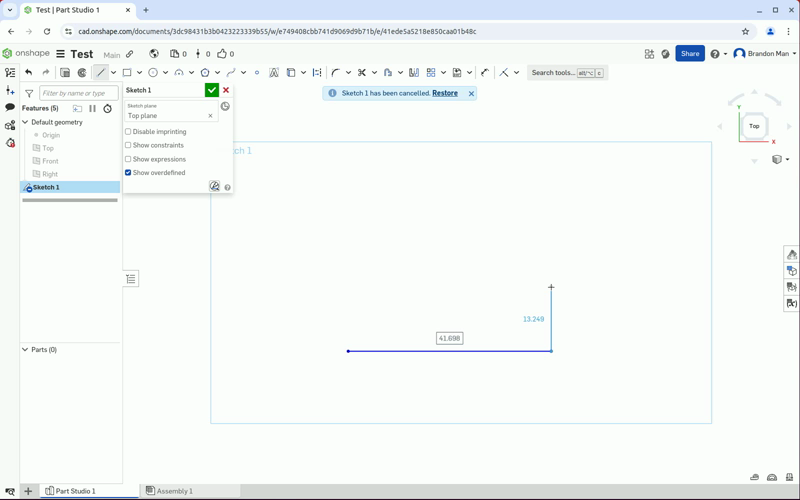
key_down(shift)
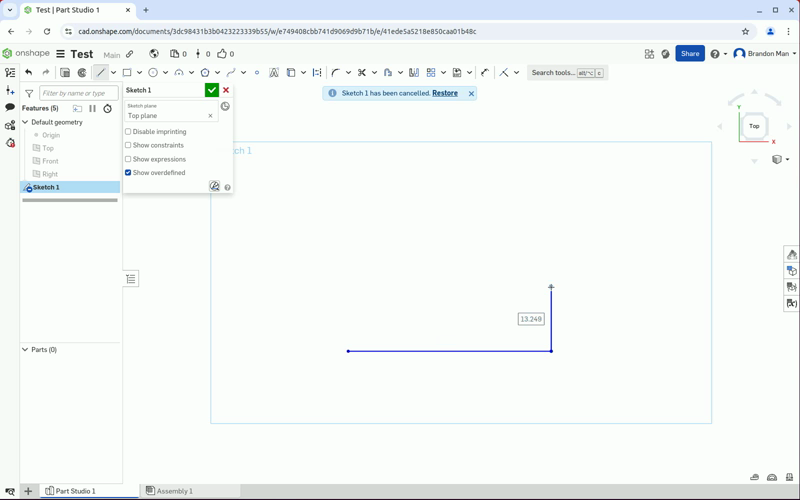
mouse_move(348, 286)
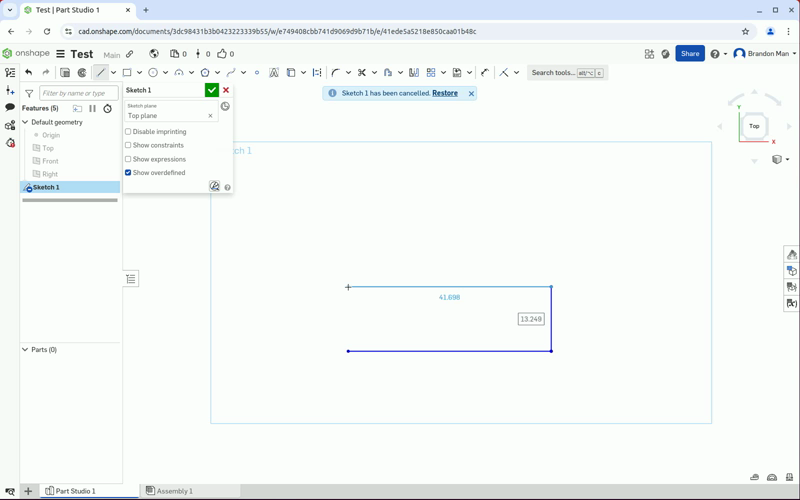
click(348, 286)
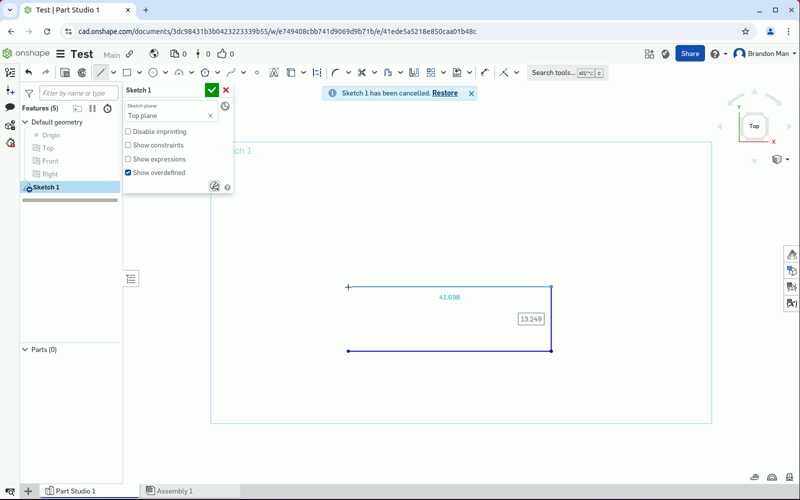
key_up(shift)
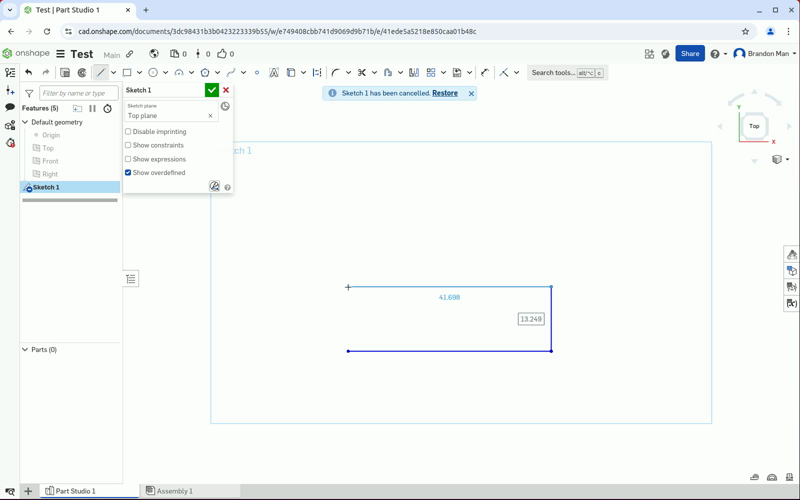
key_down(shift)
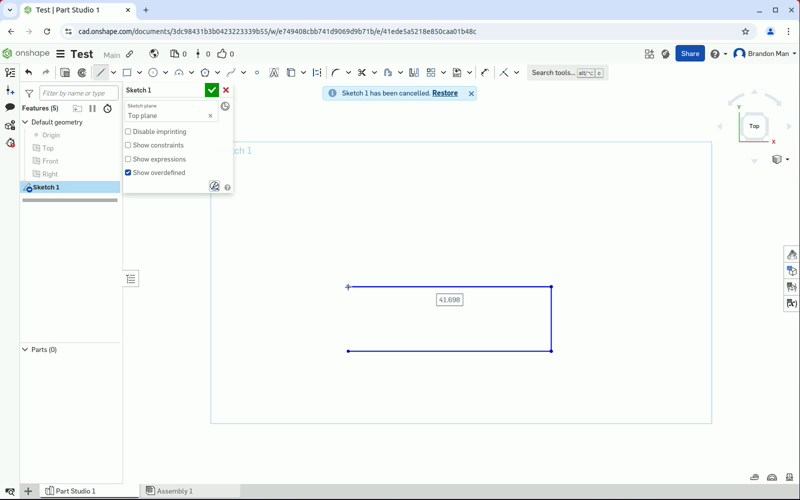
mouse_move(348, 351)
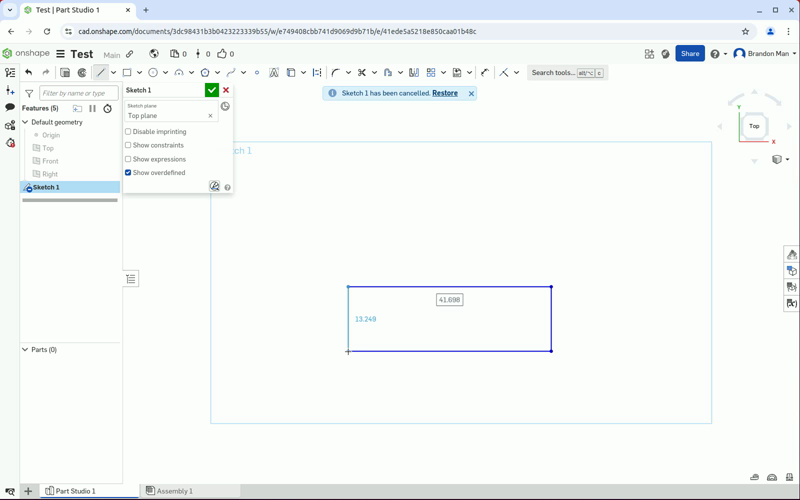
key_up(shift)
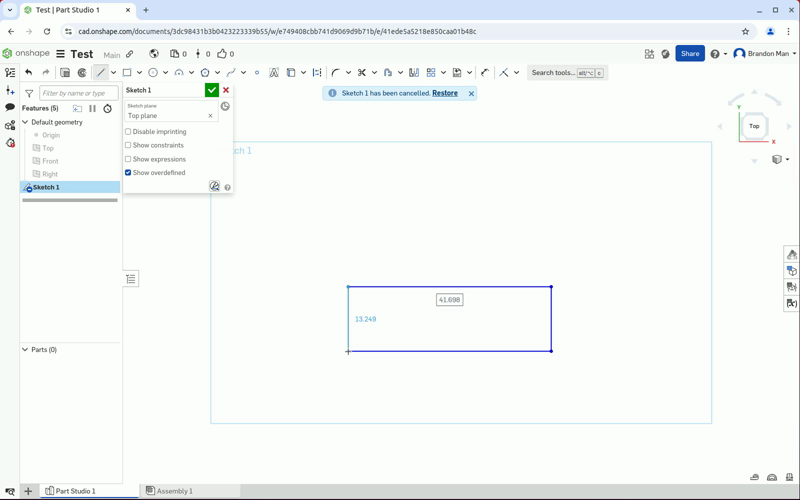
click(348, 351)
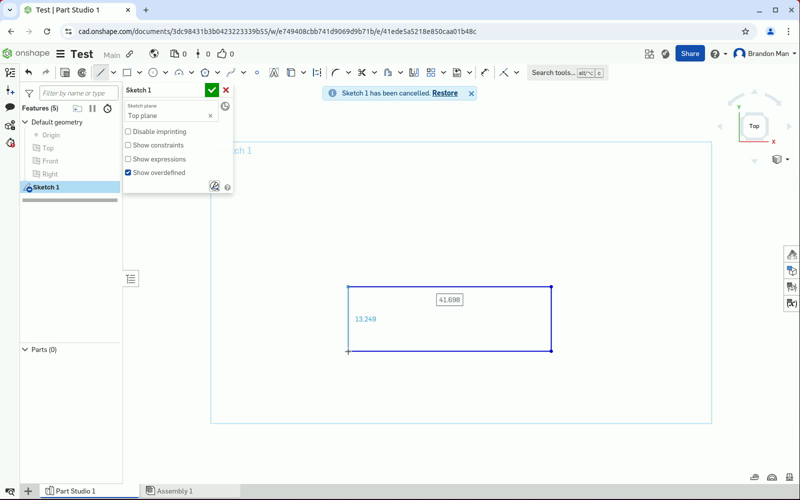
key(esc)
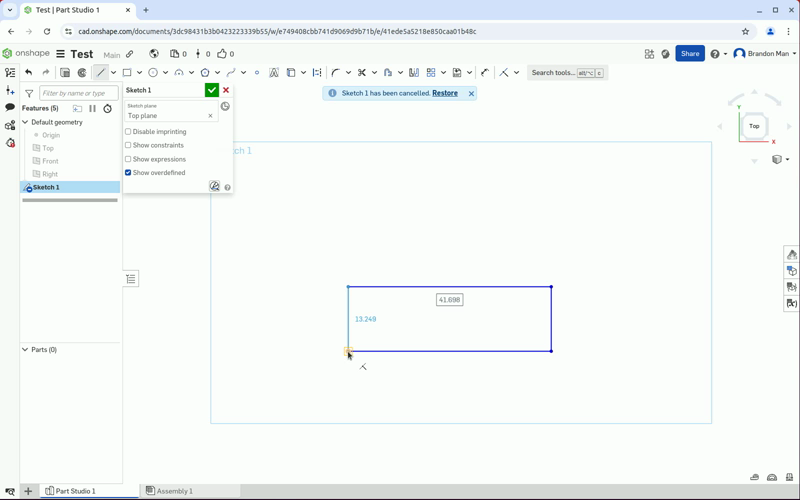
mouse_move(525, 329)
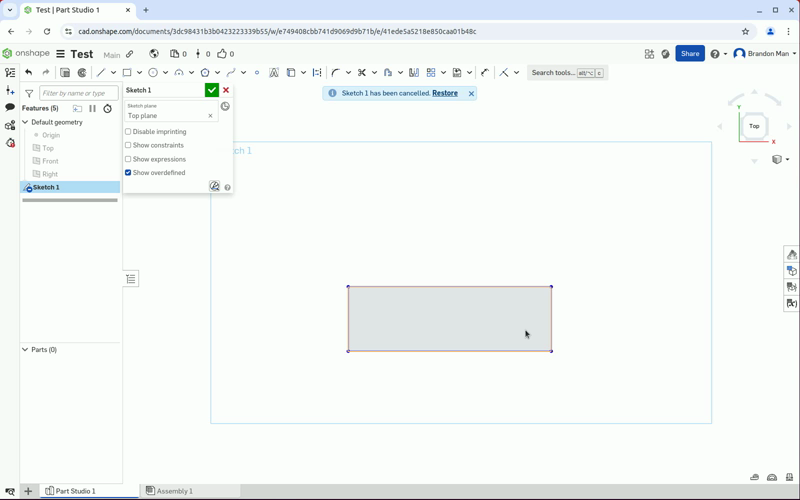
click(525, 329)
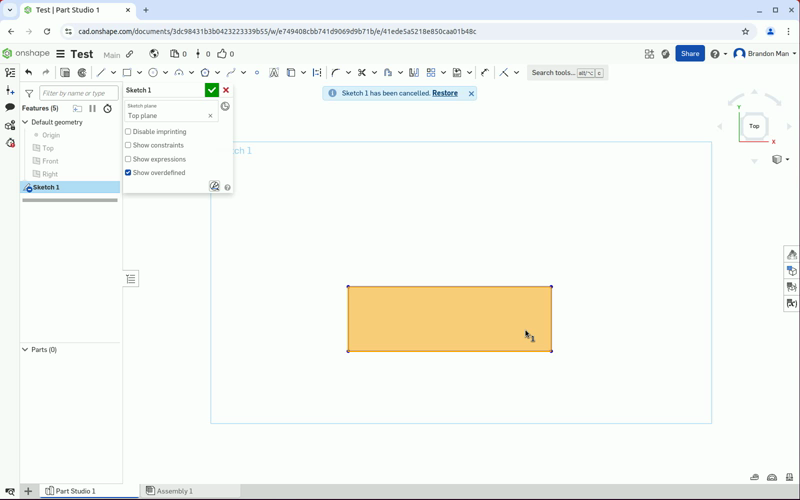
mouse_move(73, 352)
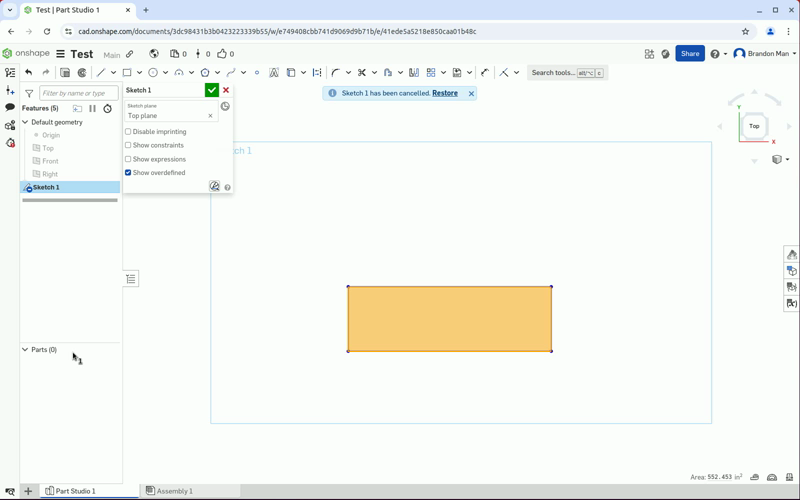
key(shift+y)
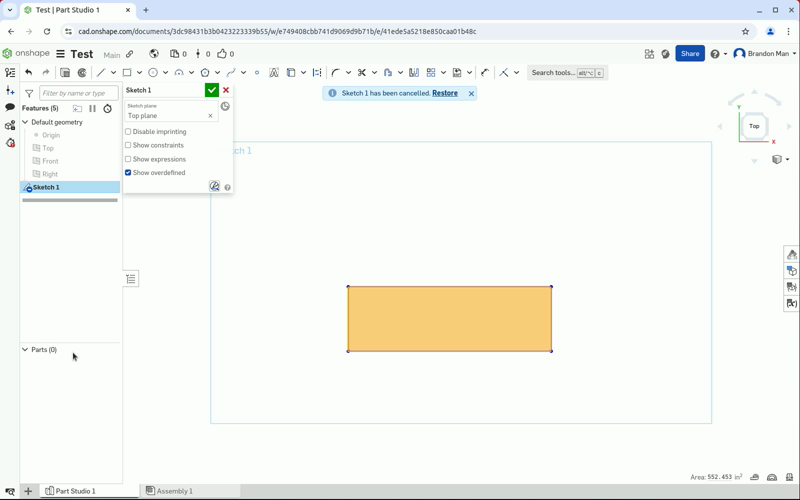
key(shift+e)
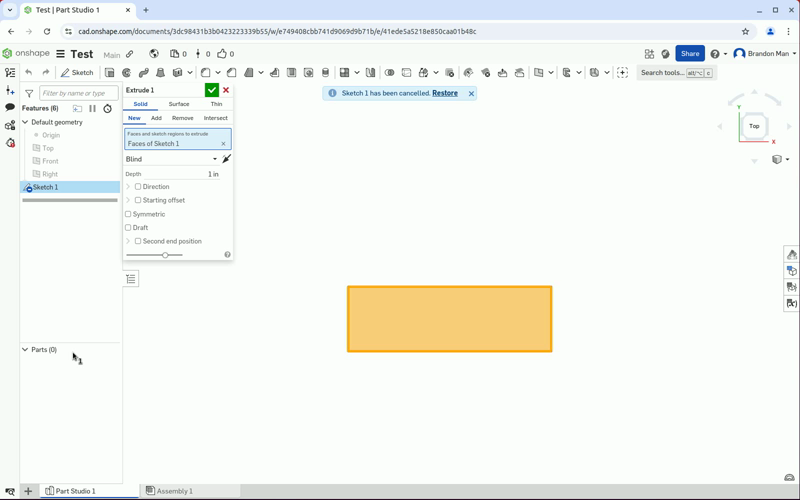
mouse_move(143, 106)
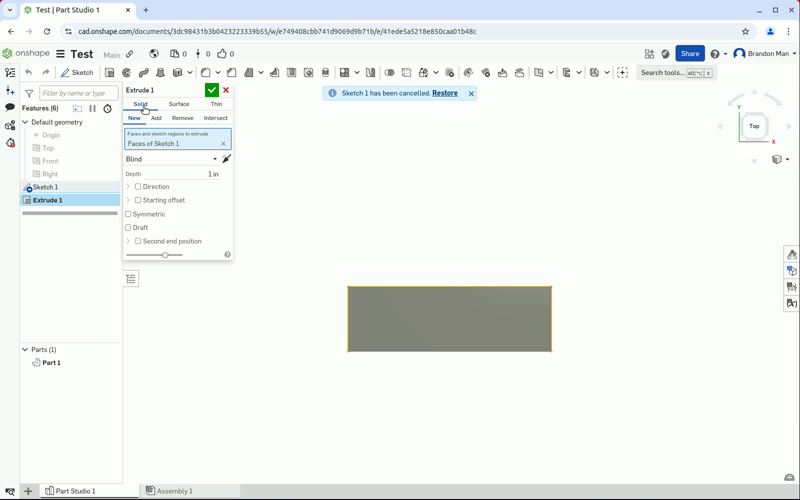
click(143, 106)
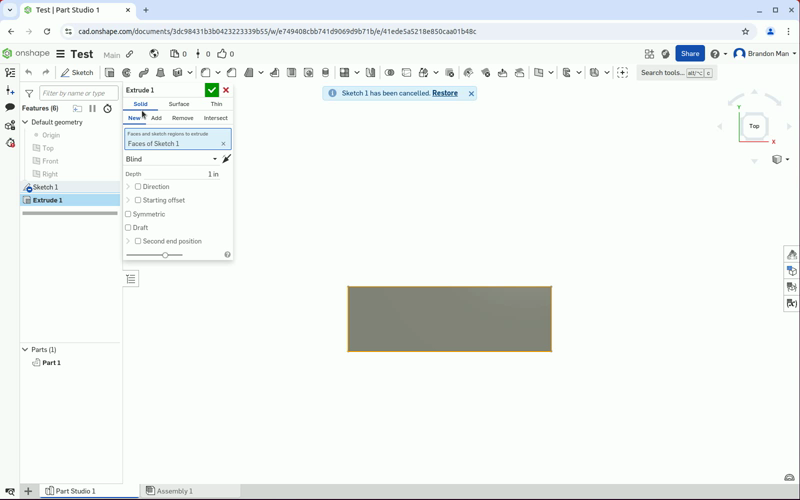
mouse_move(137, 120)
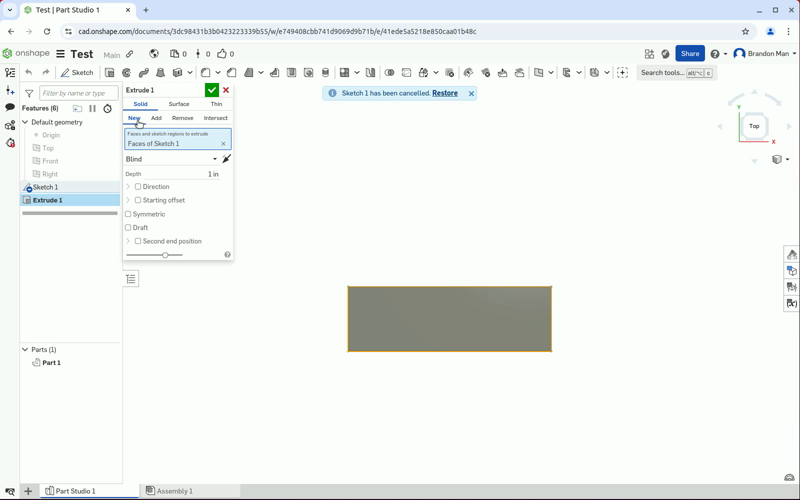
click(137, 120)
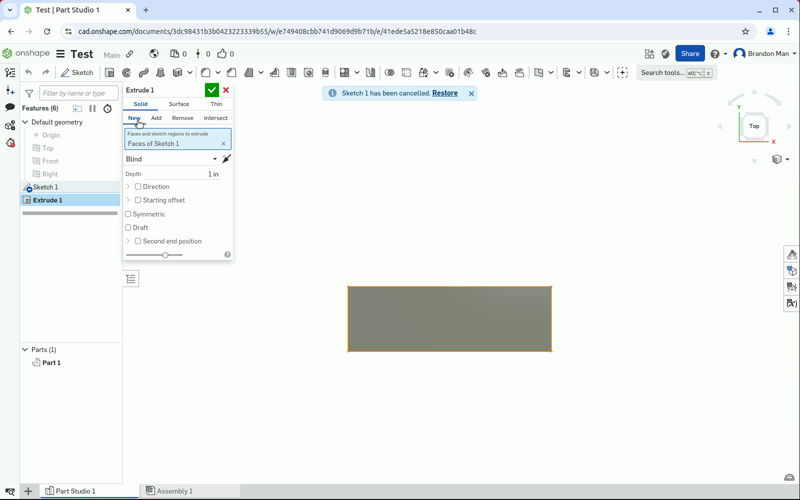
key(tab, 4)
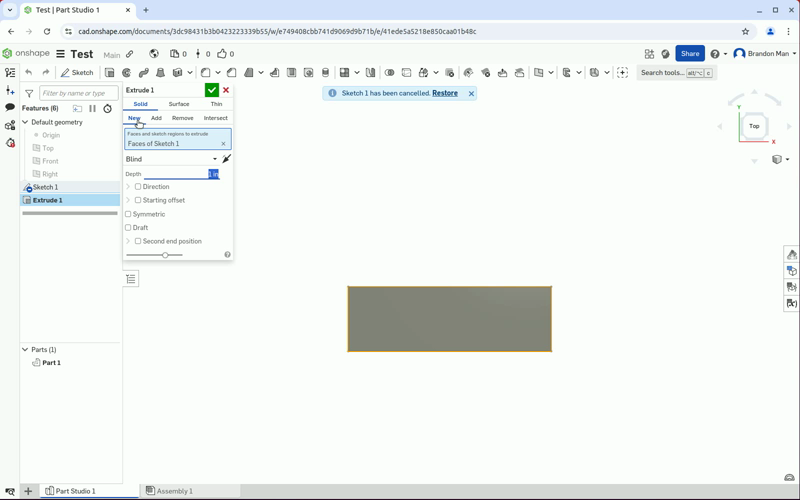
text(1.204)
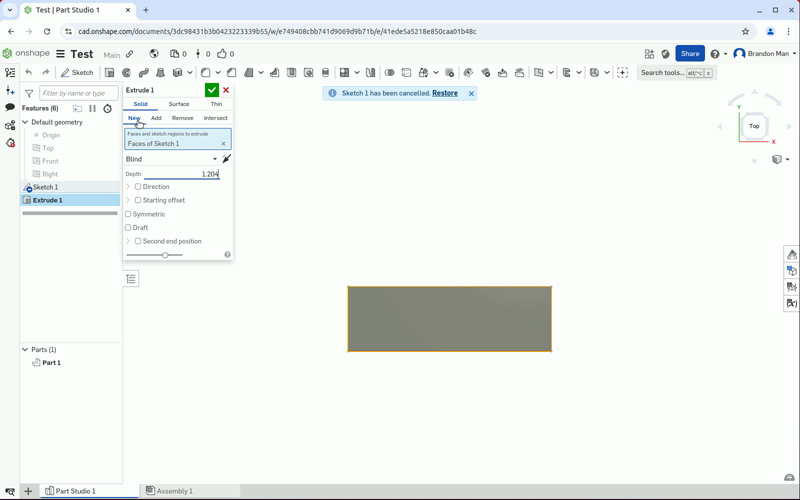
key(enter)
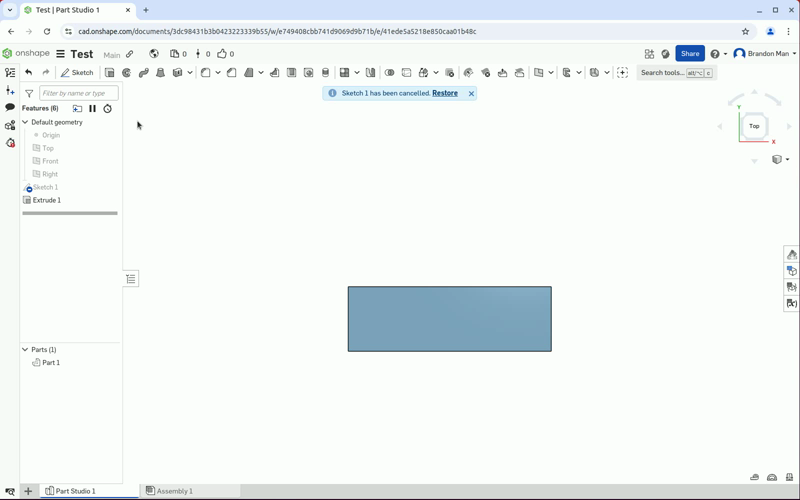
key(shift+h)
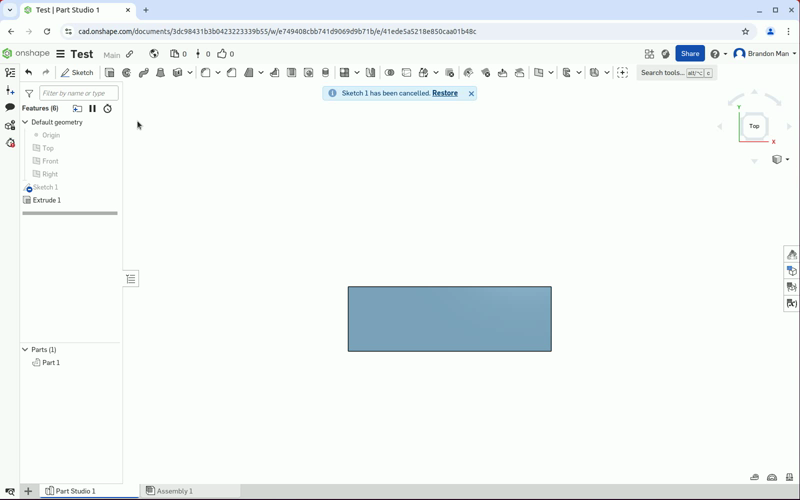
key(shift+h)
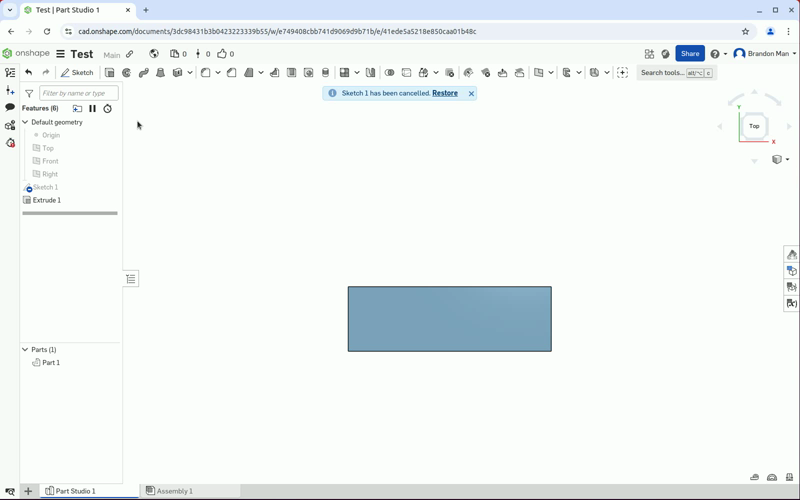
mouse_move(73, 189)
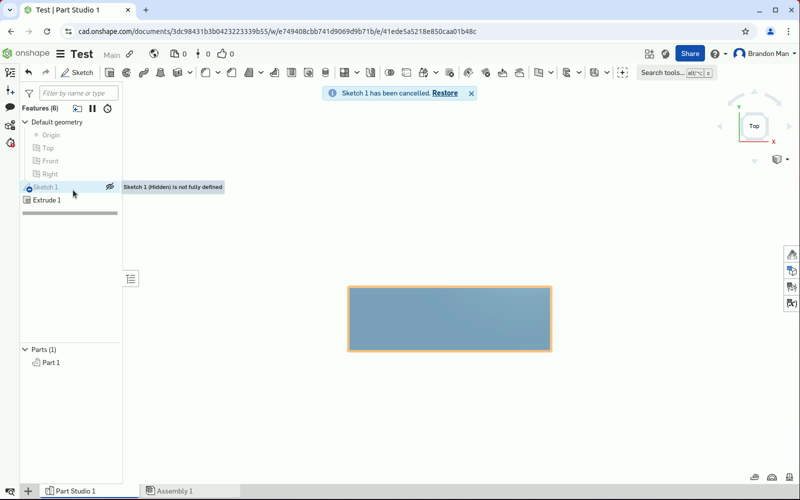
click(73, 189)
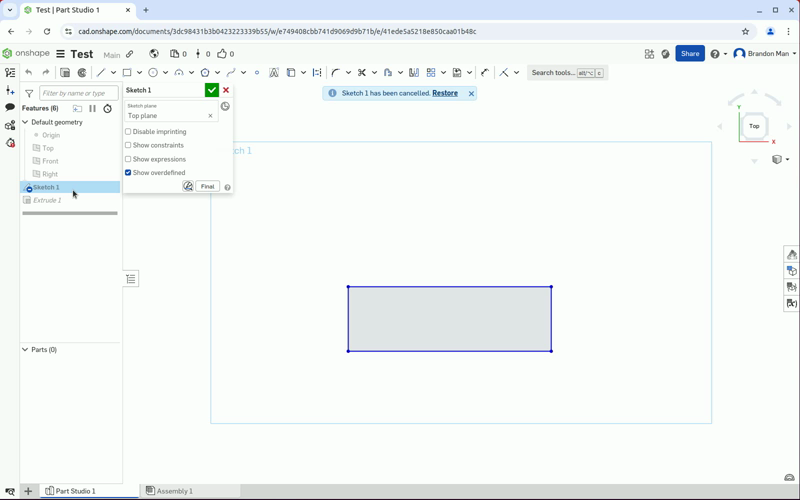
mouse_move(229, 92)
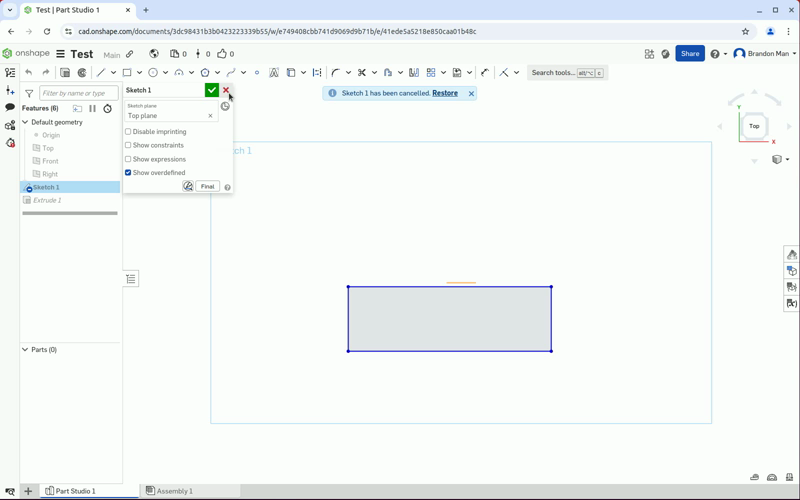
click(229, 92)
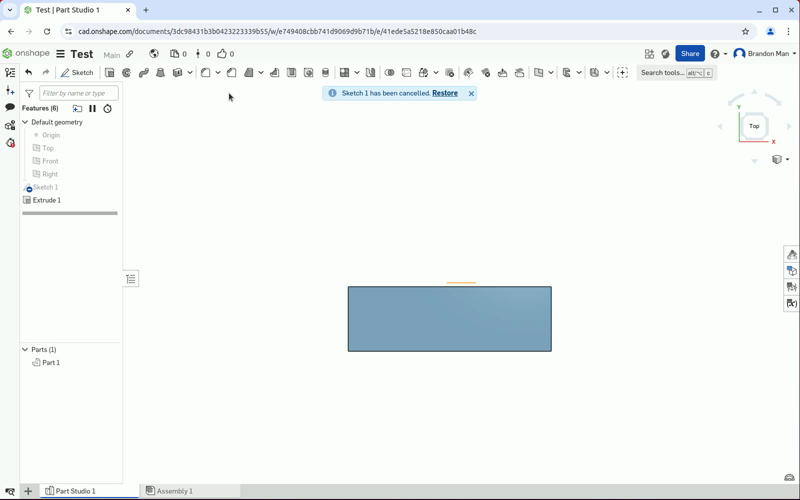
mouse_move(541, 75)
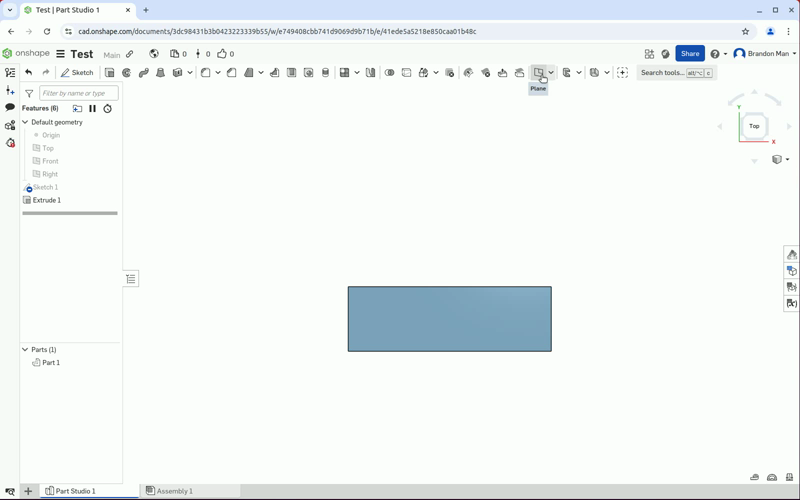
click(541, 75)
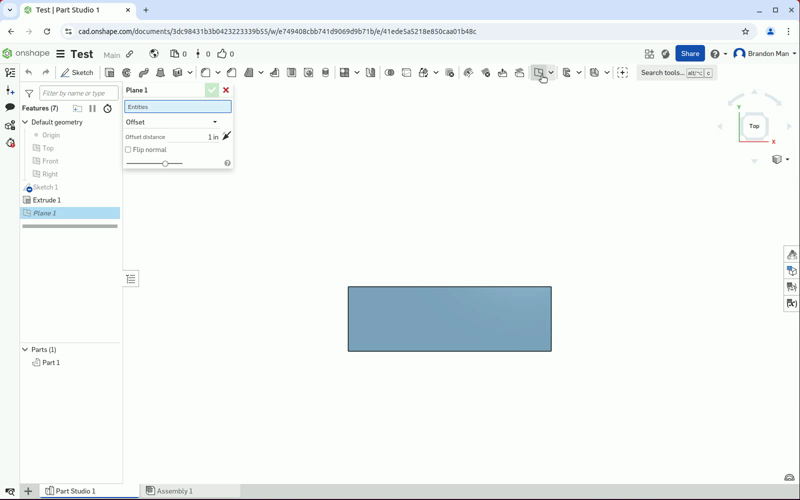
mouse_move(73, 150)
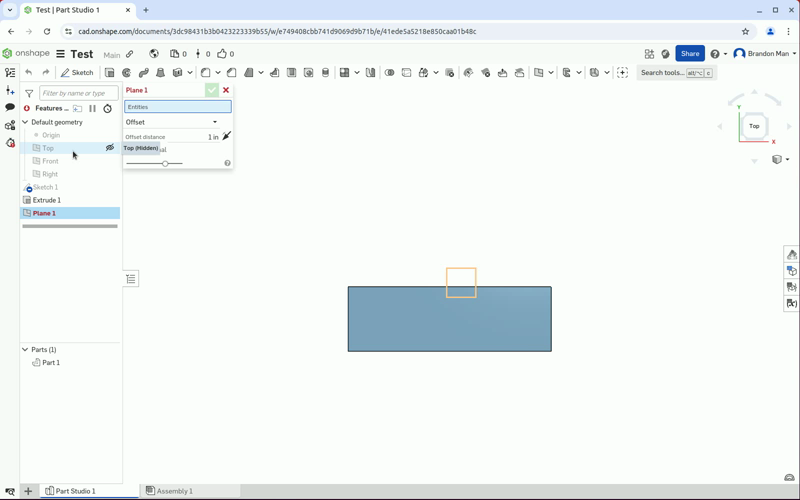
click(73, 150)
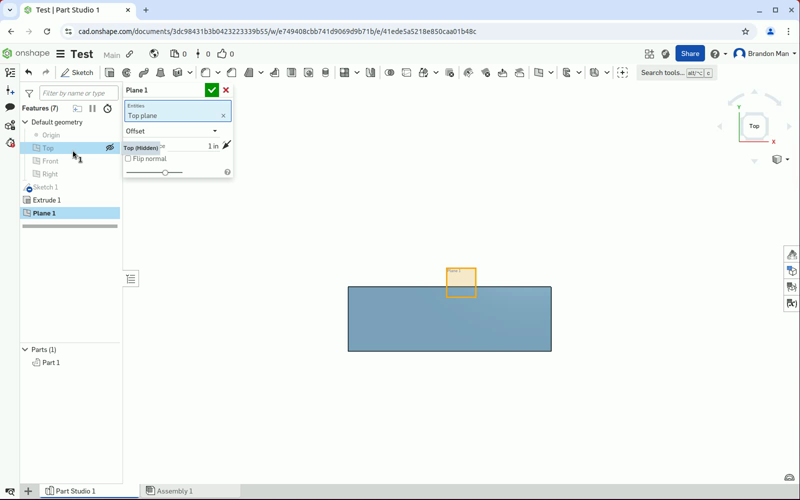
key(tab, 2)
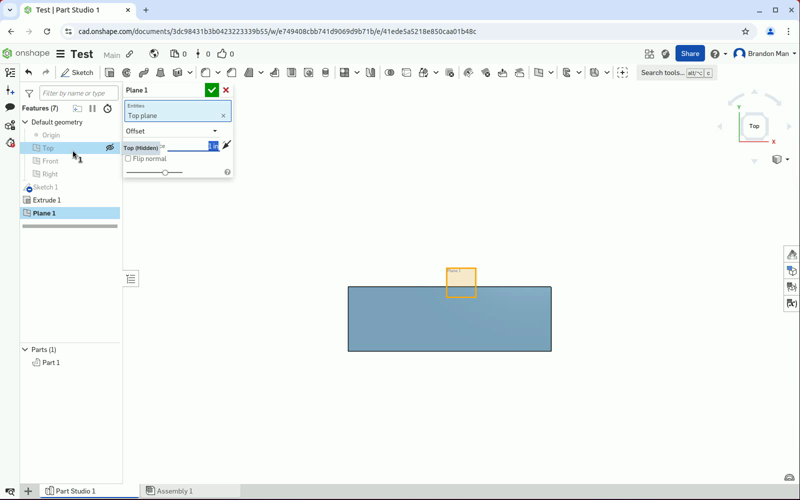
text(1.202)
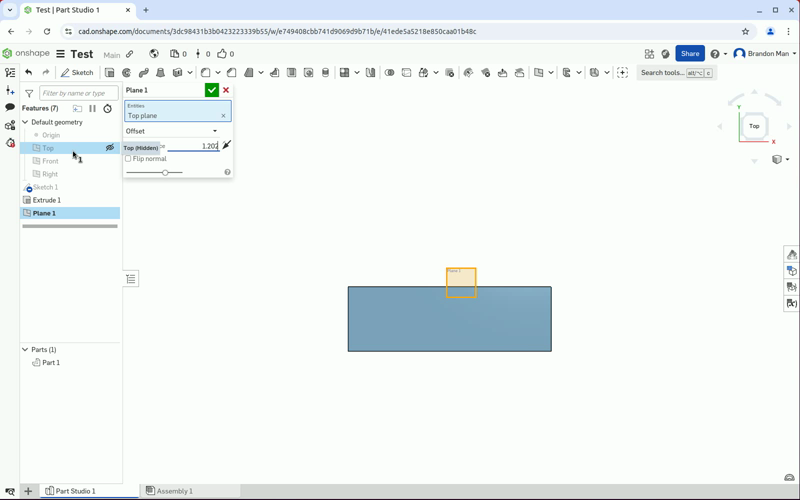
key(enter, 2)
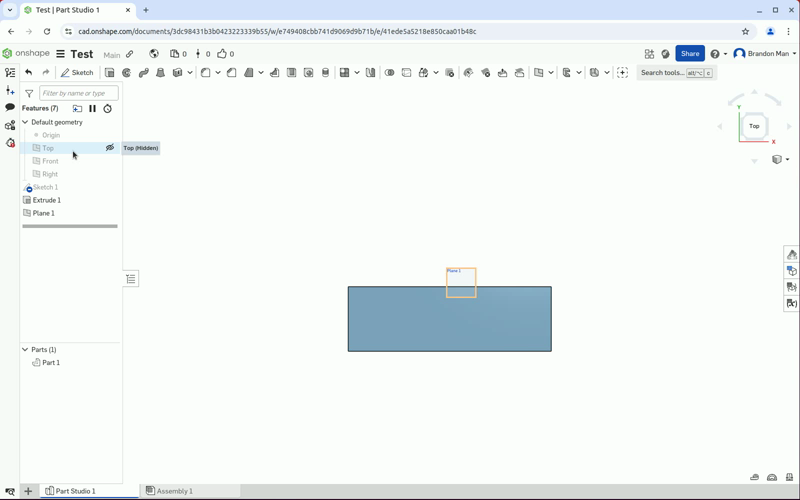
key(shift+s)
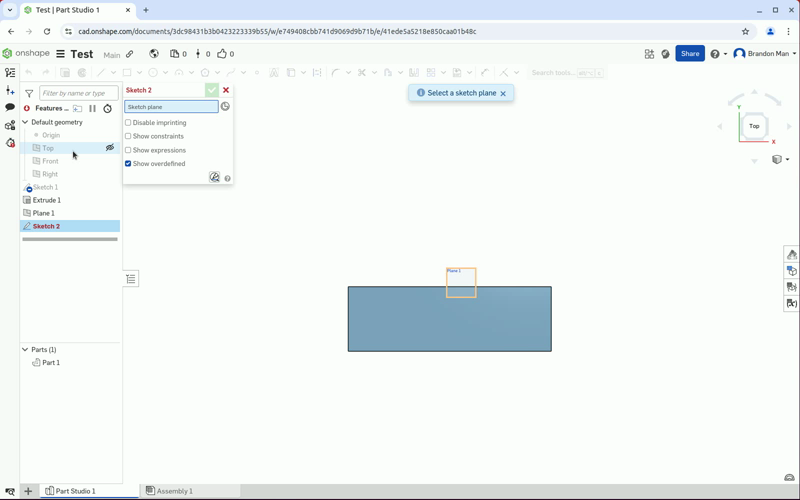
mouse_move(73, 215)
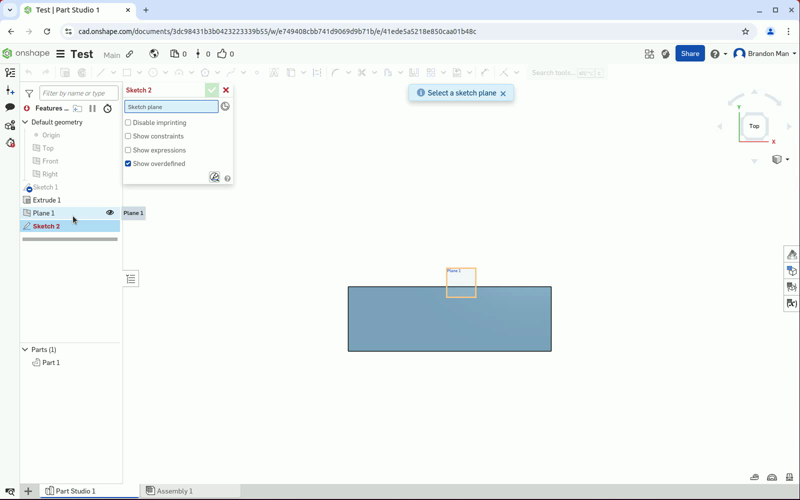
click(73, 215)
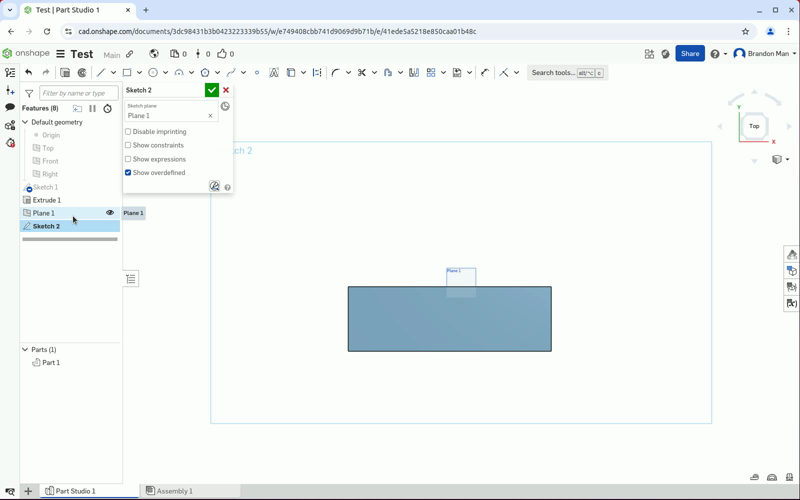
mouse_move(73, 352)
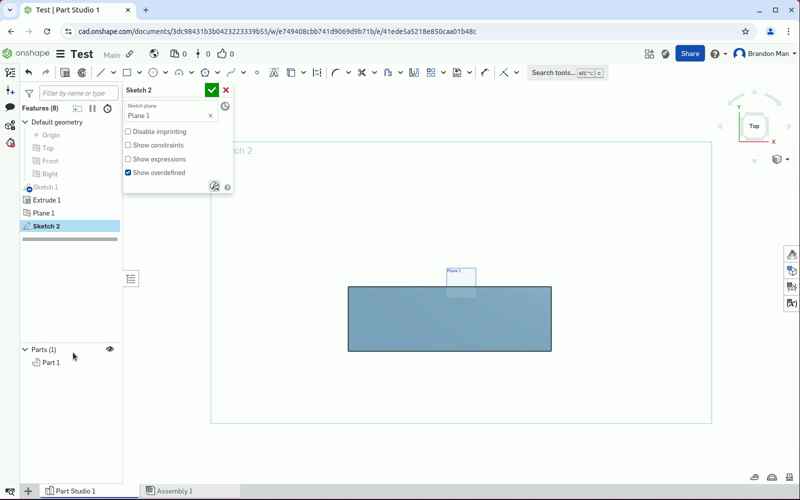
key(y)
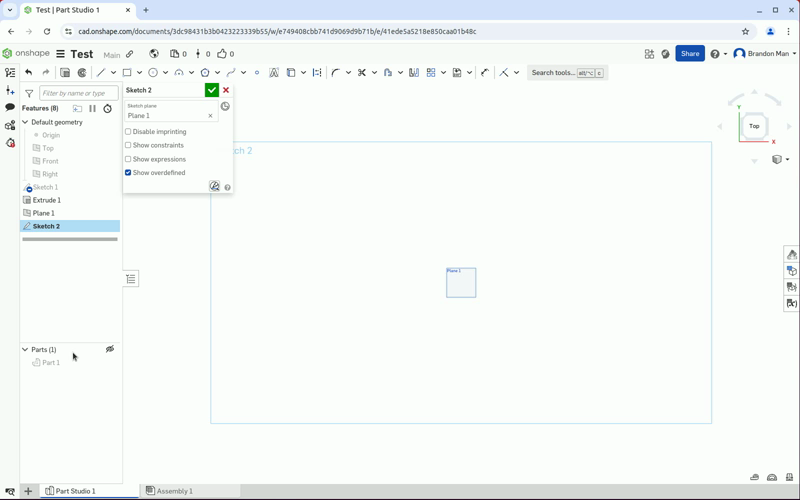
key(l)
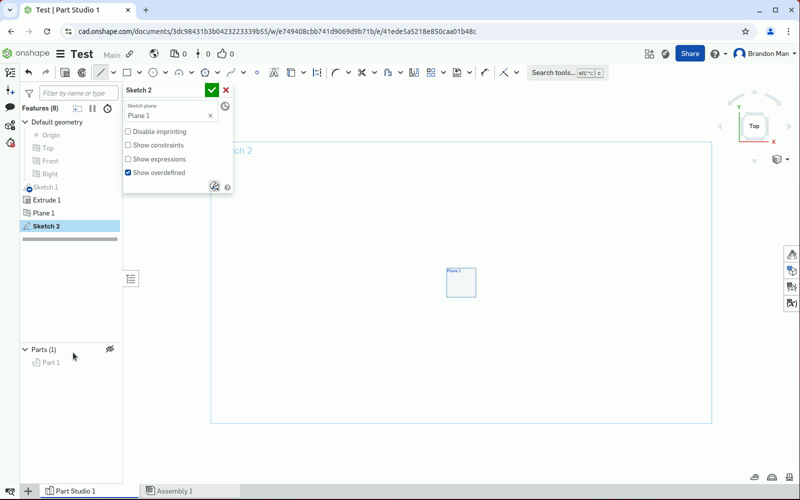
key_down(shift)
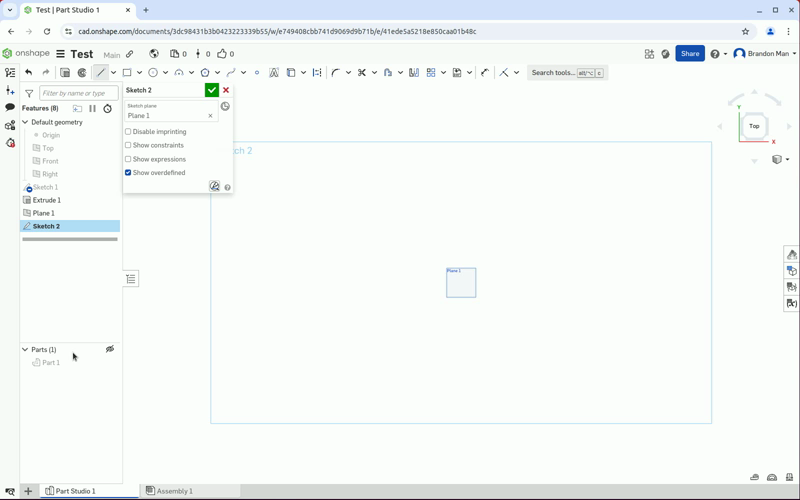
mouse_move(348, 351)
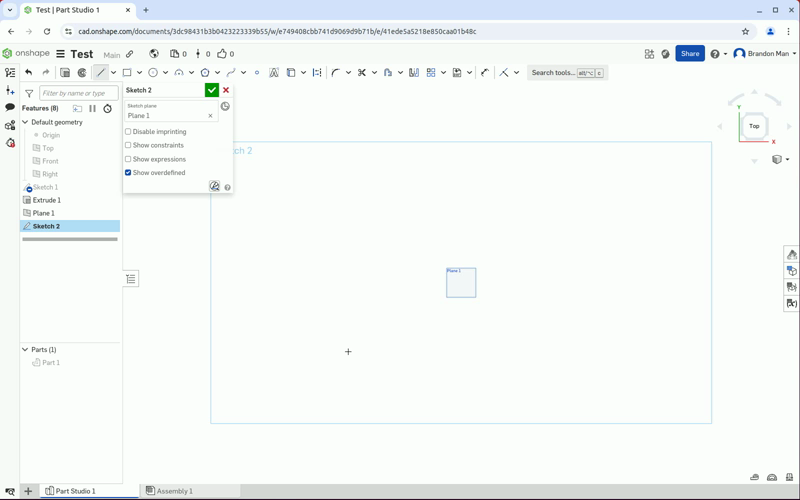
click(348, 351)
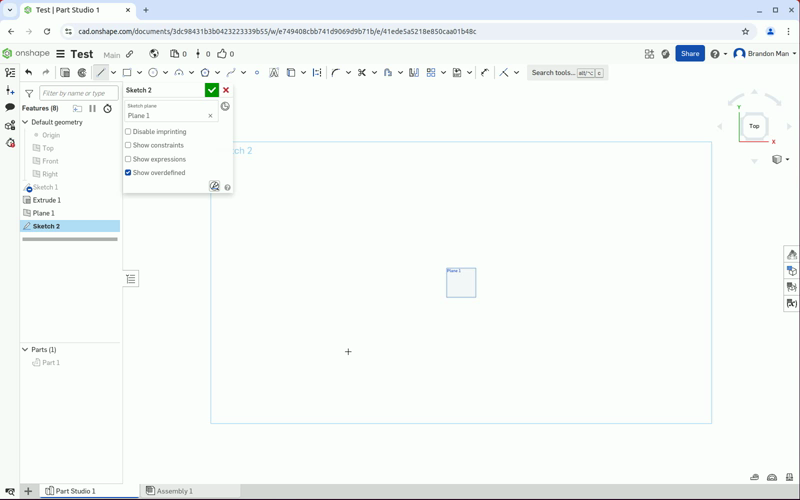
key_up(shift)
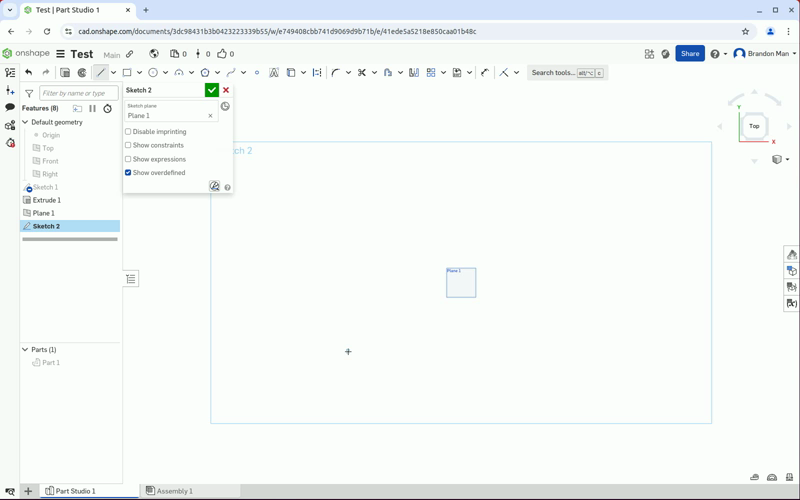
key_down(shift)
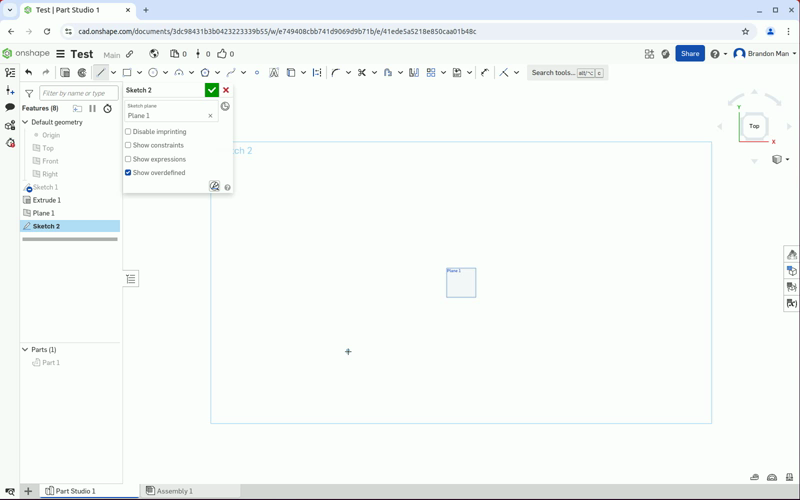
mouse_move(551, 351)
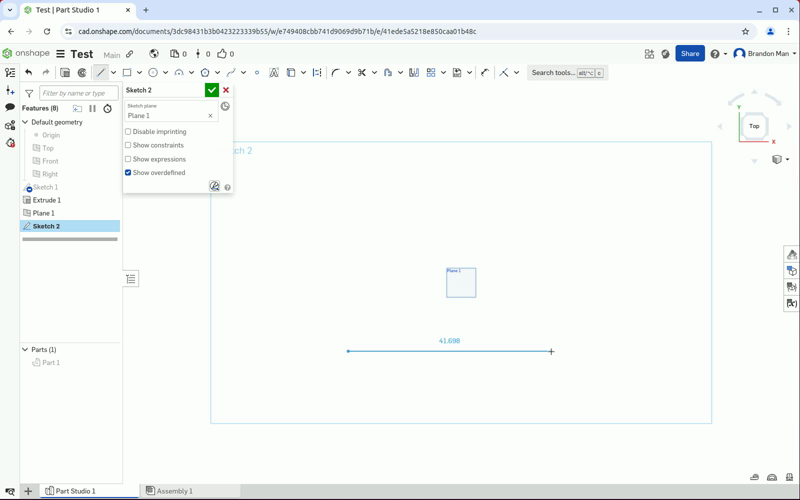
click(551, 351)
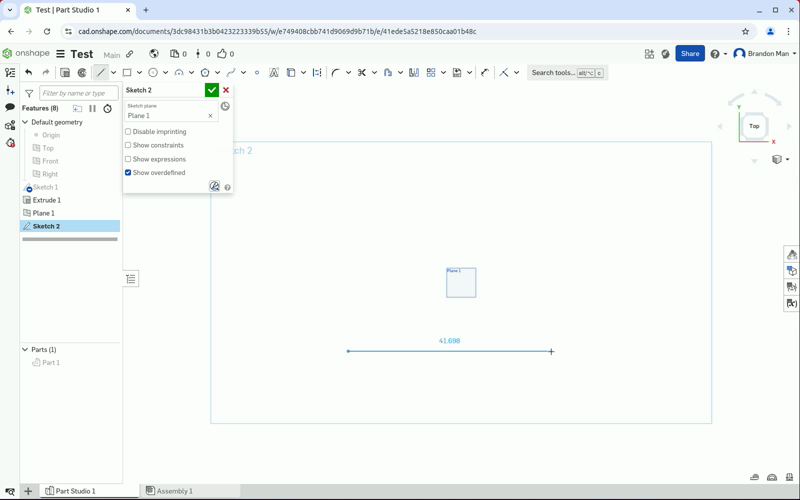
key_up(shift)
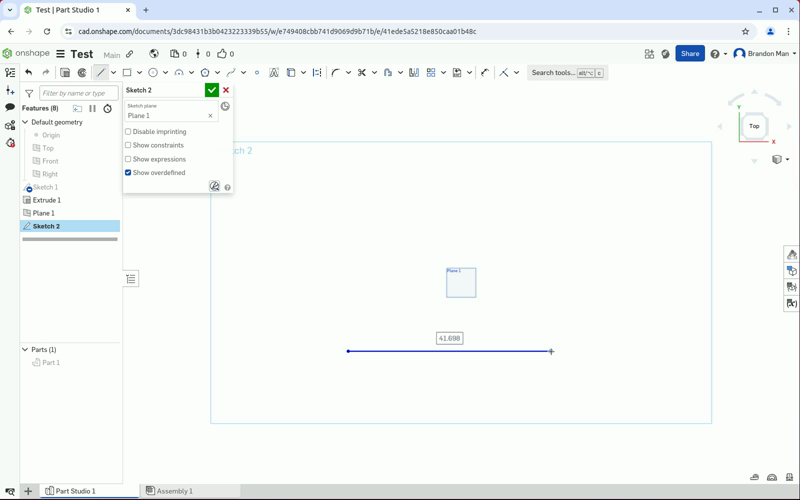
key_down(shift)
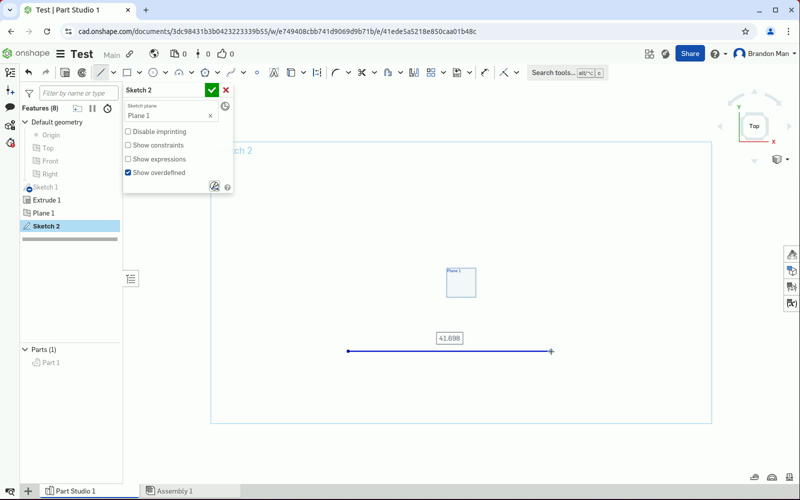
mouse_move(581, 351)
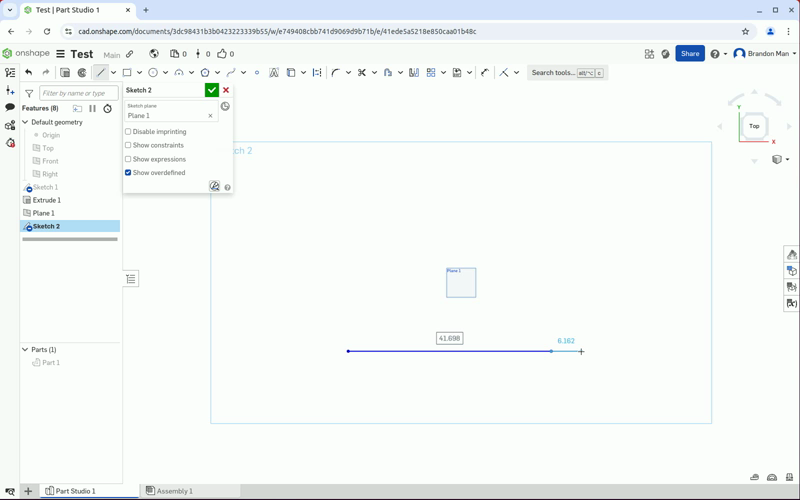
mouse_move(551, 316)
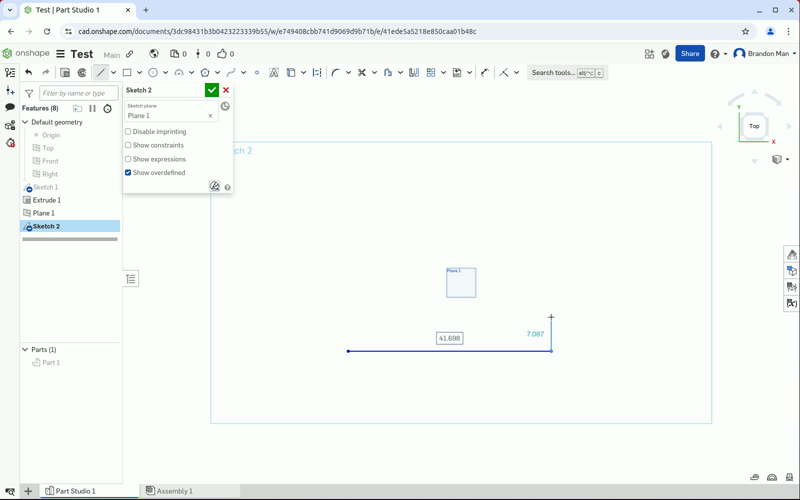
click(551, 316)
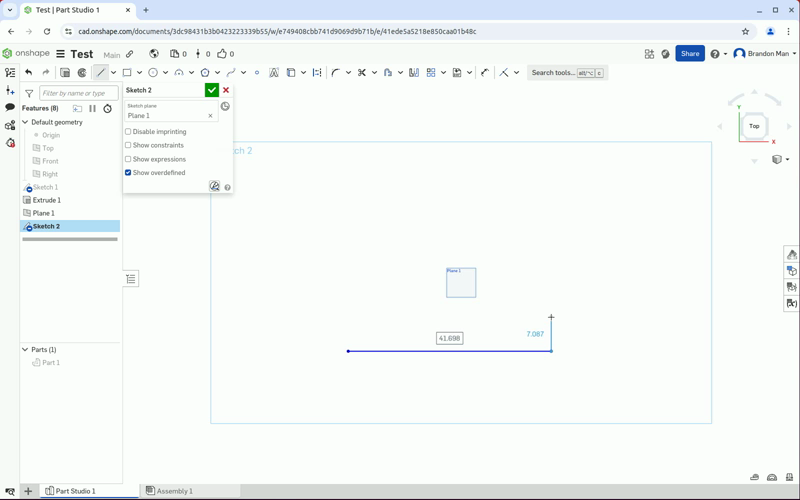
key_up(shift)
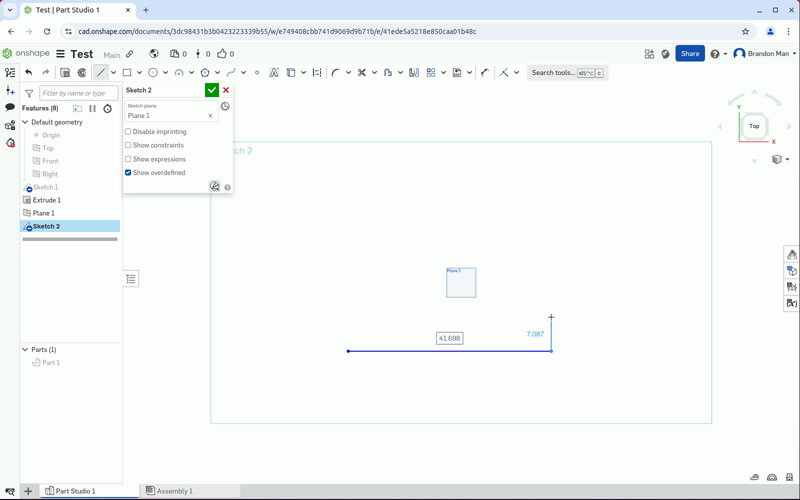
key_down(shift)
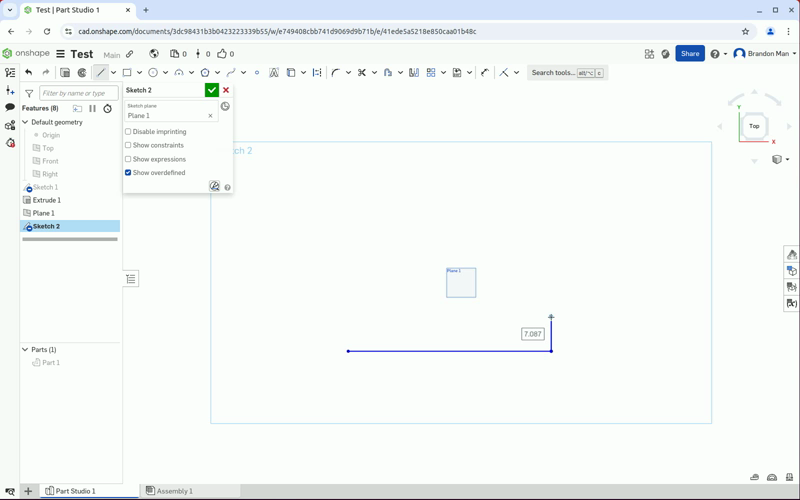
mouse_move(348, 316)
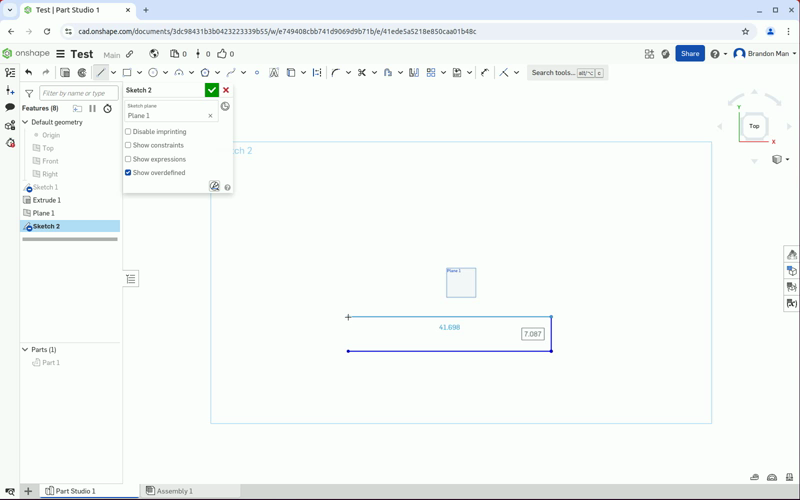
click(348, 316)
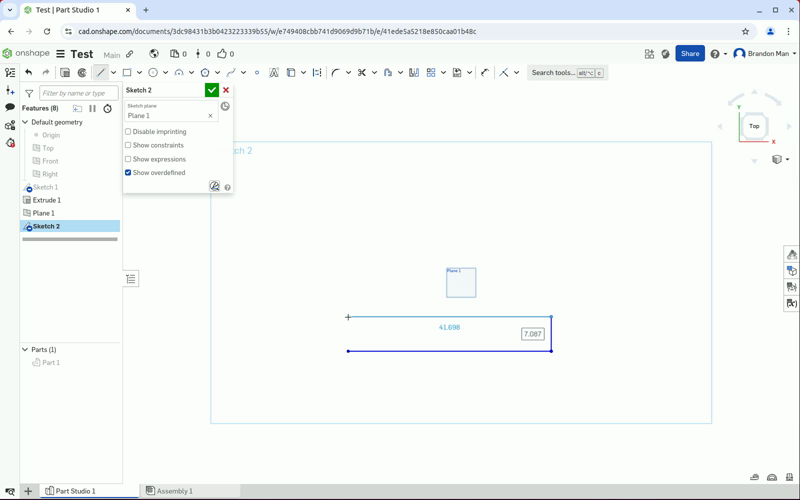
key_up(shift)
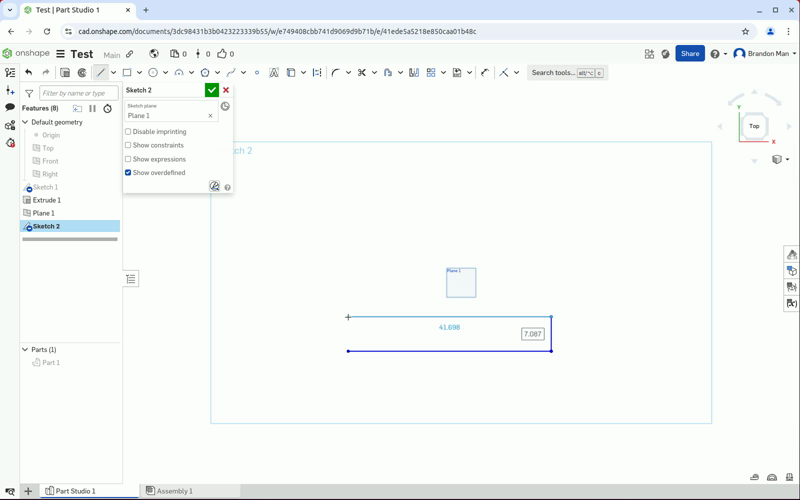
mouse_move(378, 316)
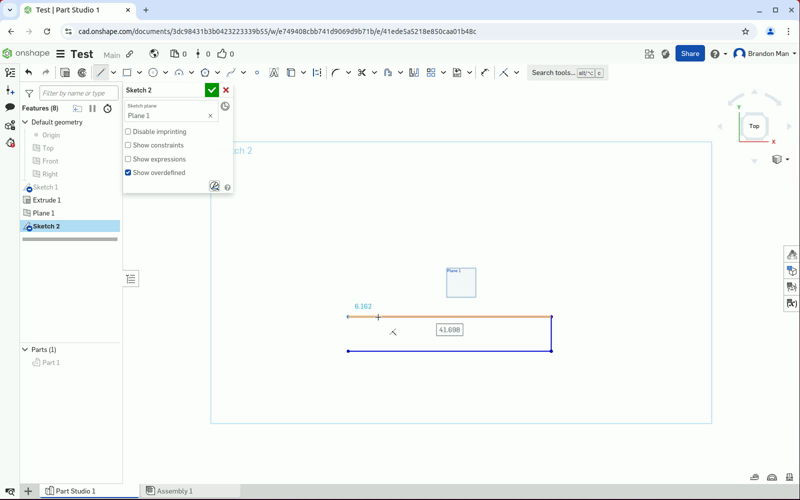
key_down(shift)
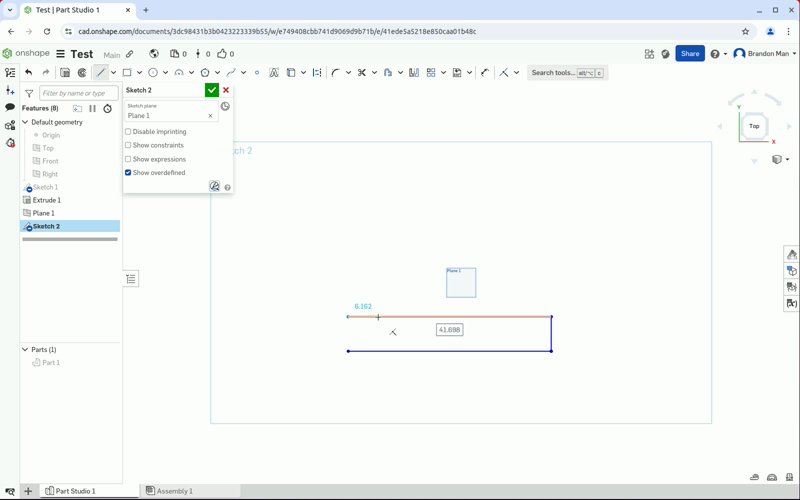
mouse_move(348, 351)
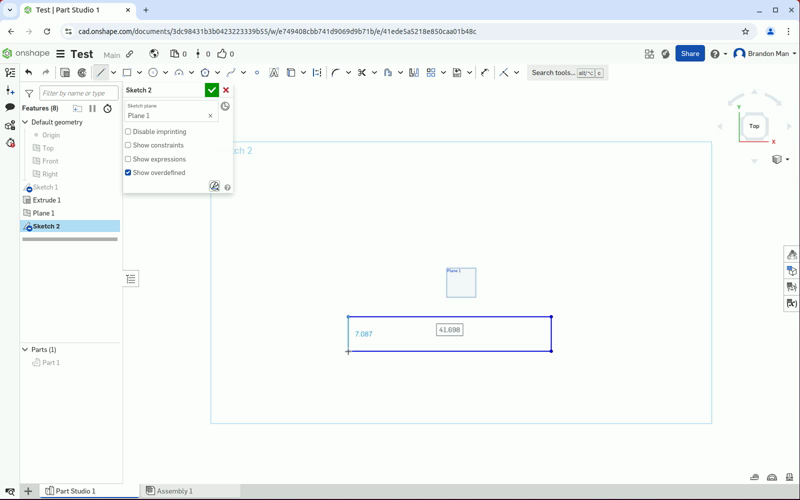
key_up(shift)
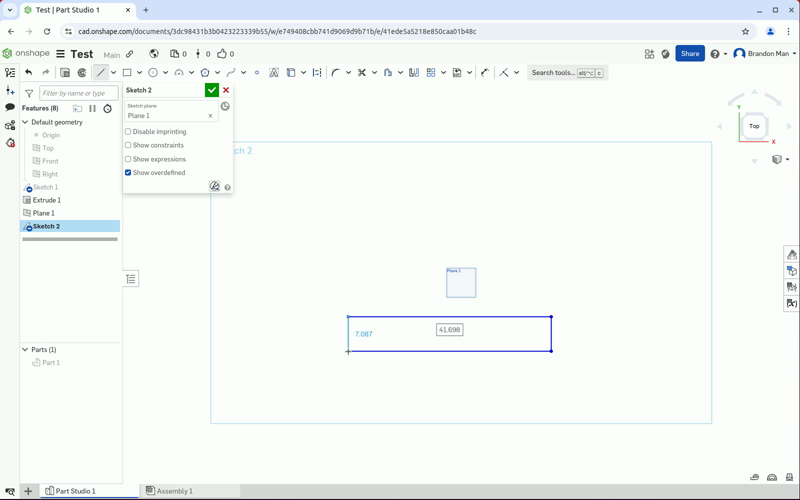
click(348, 351)
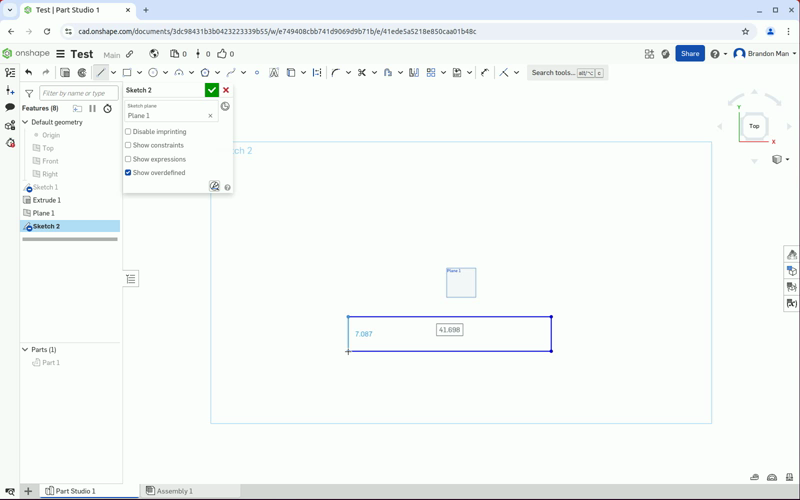
key(esc)
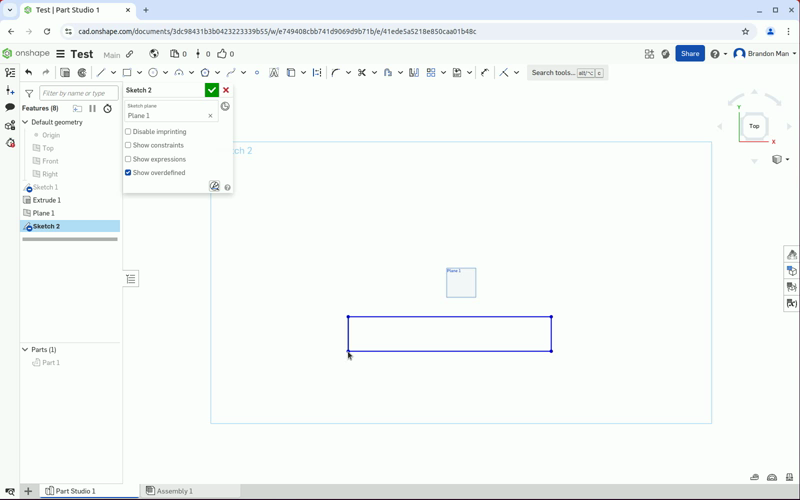
mouse_move(369, 339)
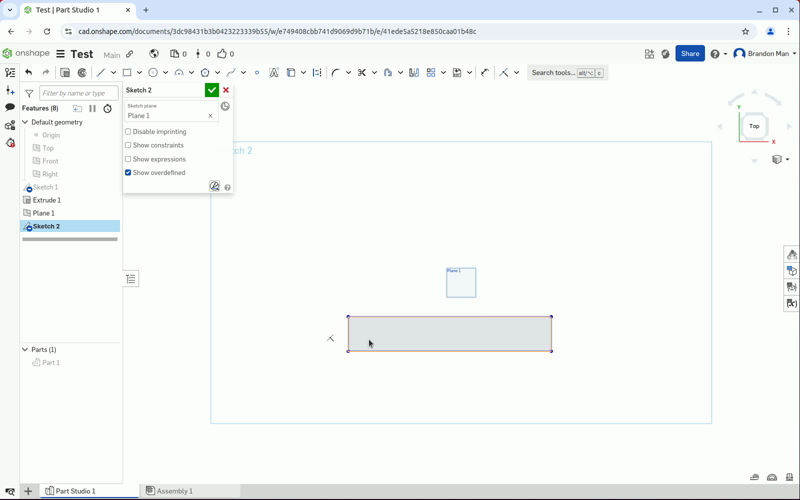
click(369, 339)
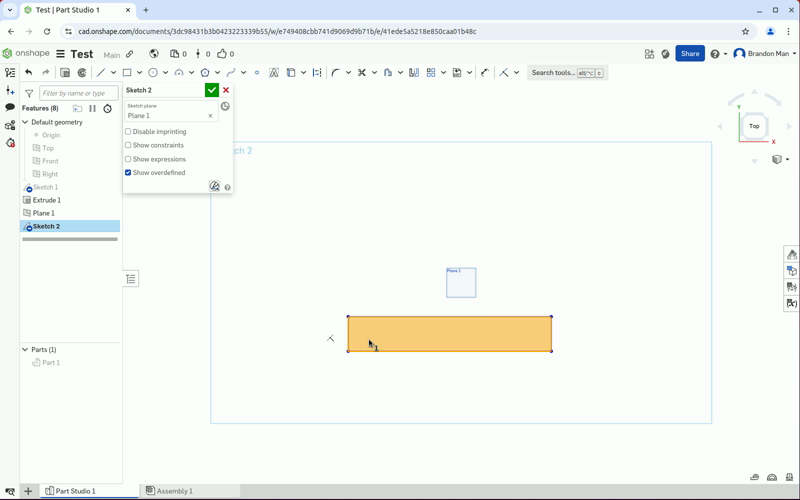
mouse_move(73, 352)
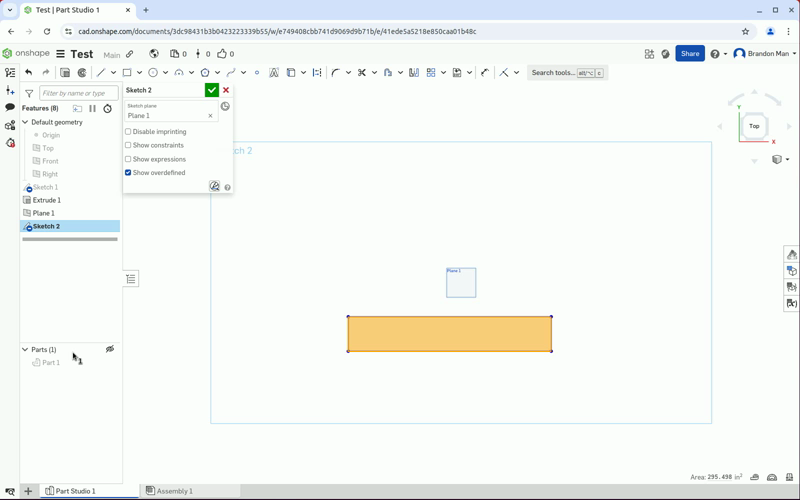
key(shift+y)
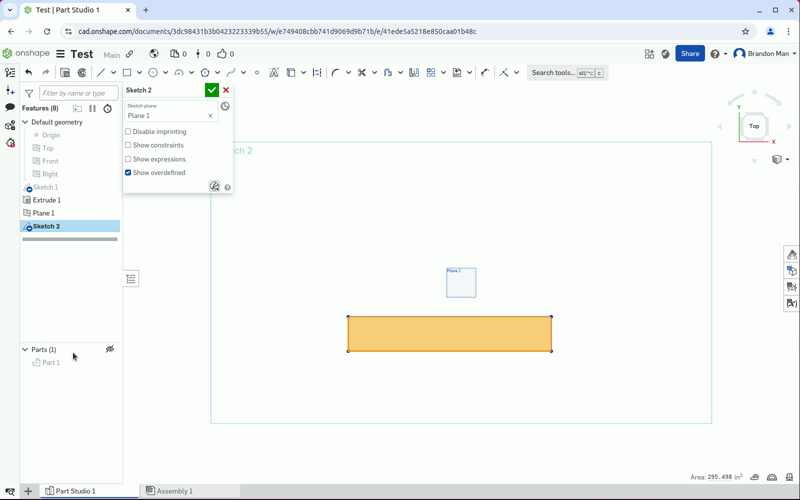
key(shift+e)
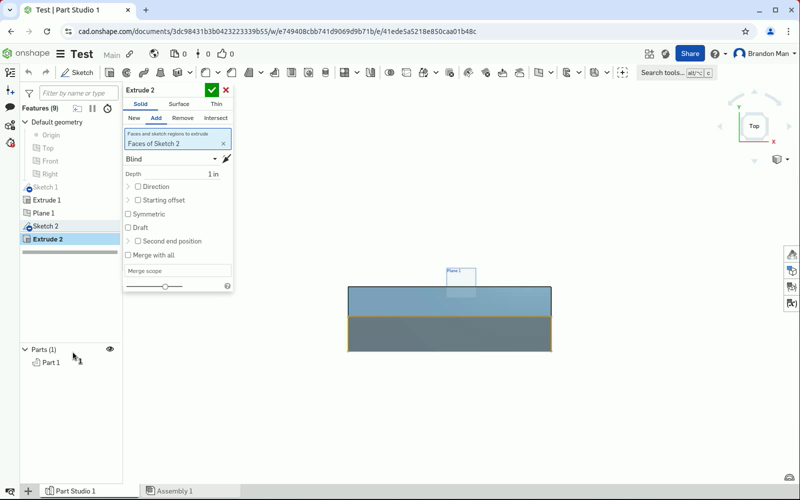
mouse_move(143, 106)
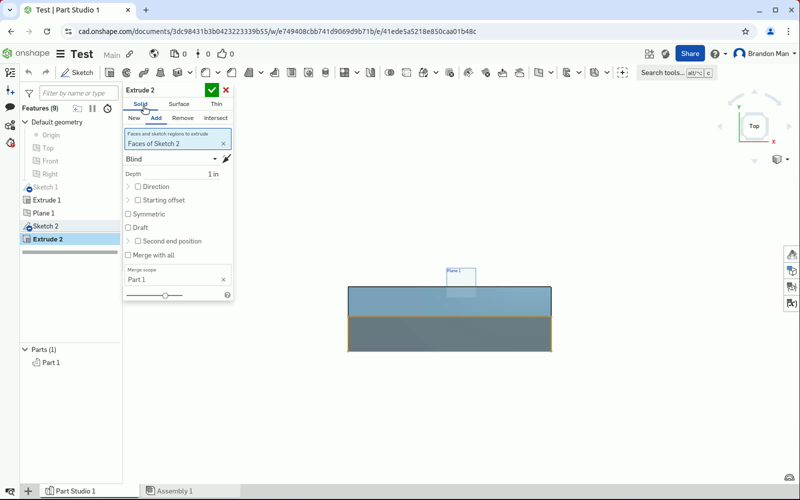
click(143, 106)
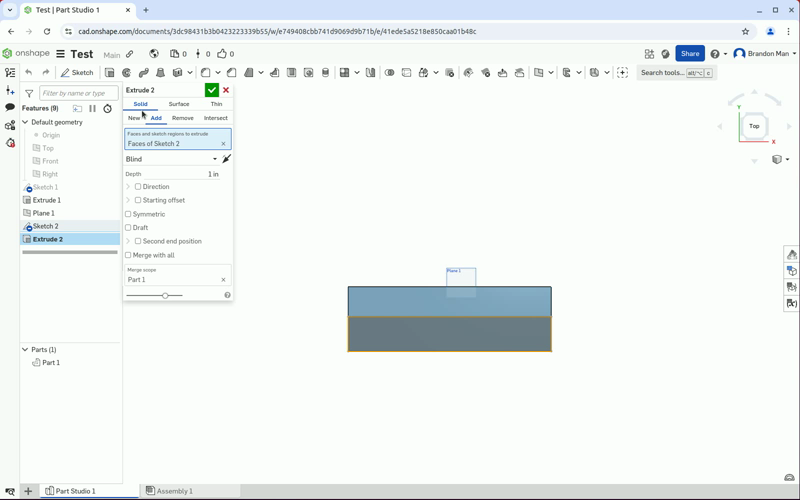
mouse_move(137, 120)
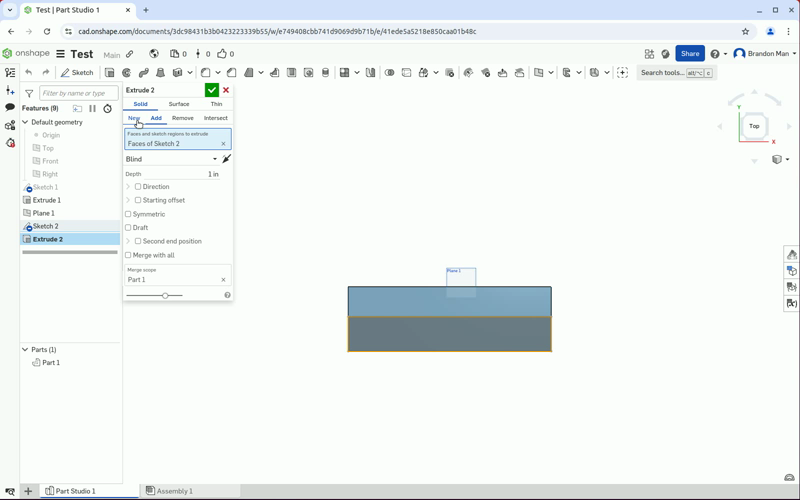
click(137, 120)
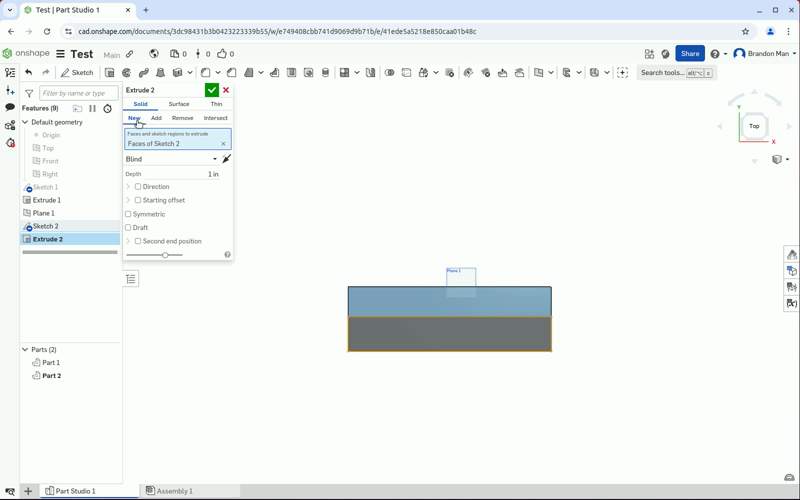
key(tab, 4)
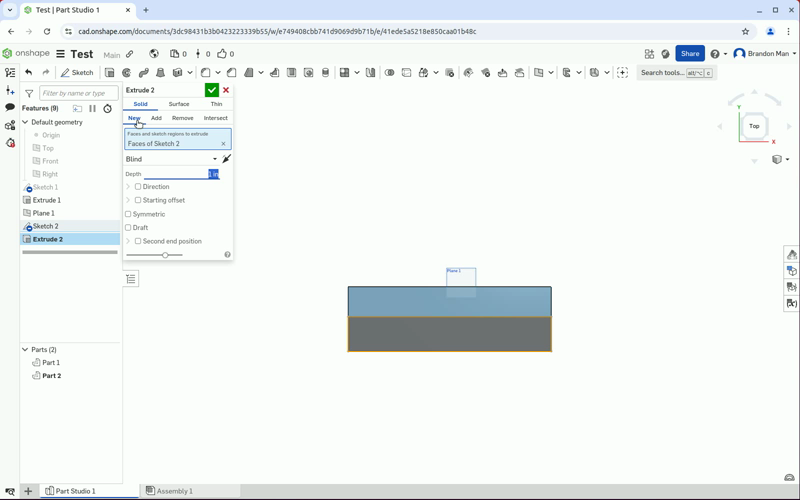
text(1.204)
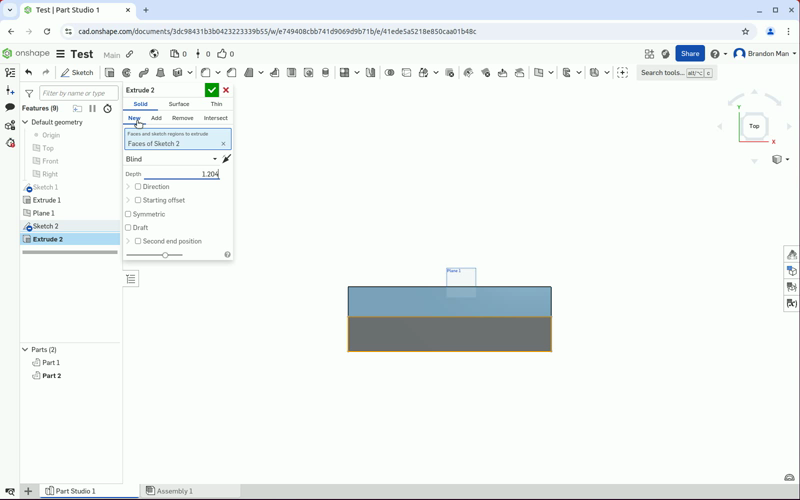
key(enter)
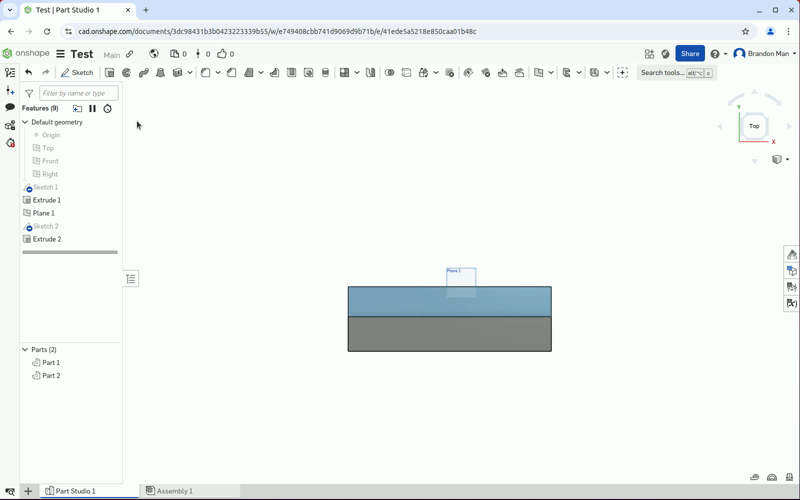
key(shift+h)
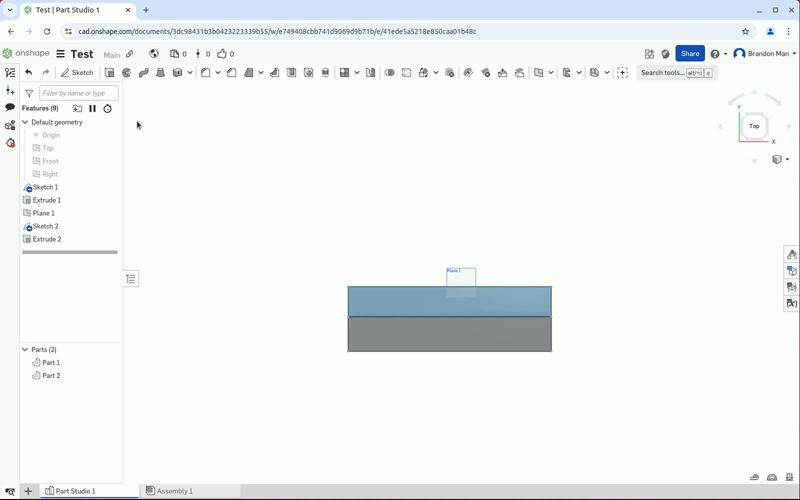
key(shift+h)
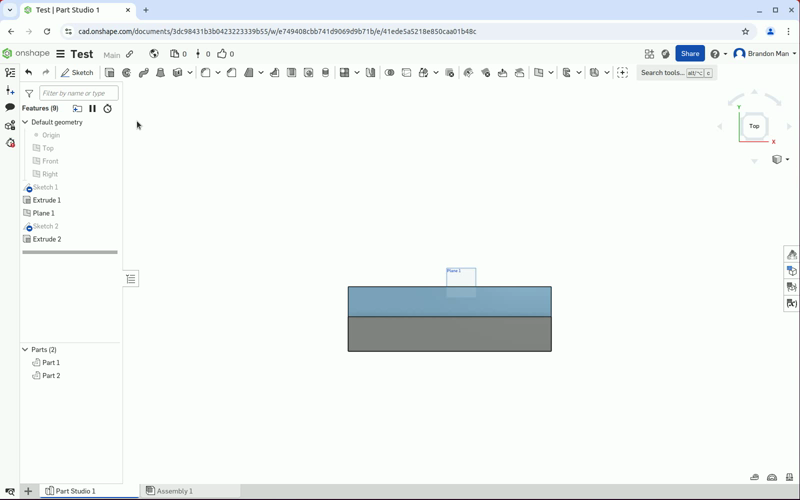
mouse_move(73, 189)
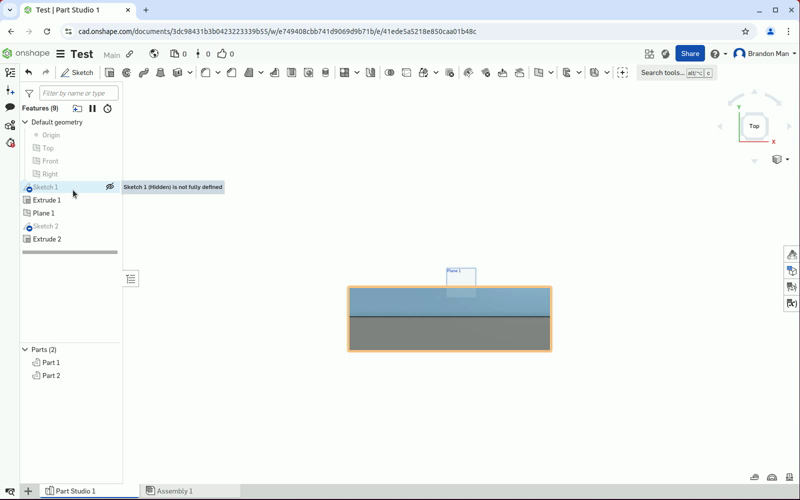
click(73, 189)
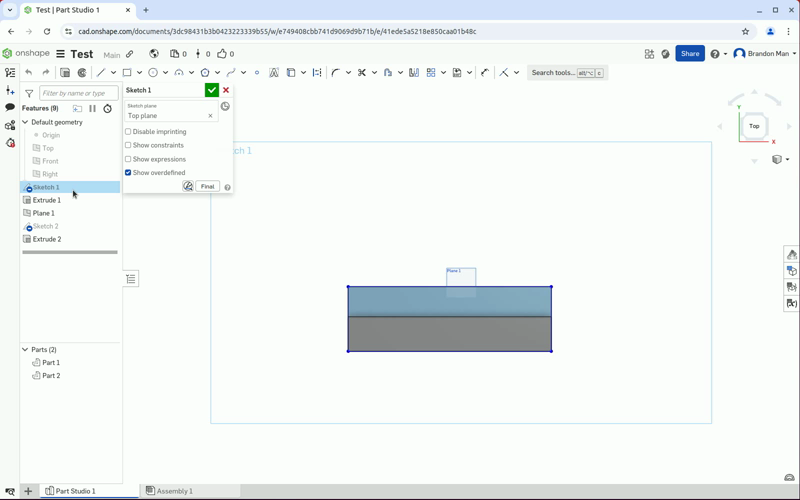
mouse_move(229, 92)
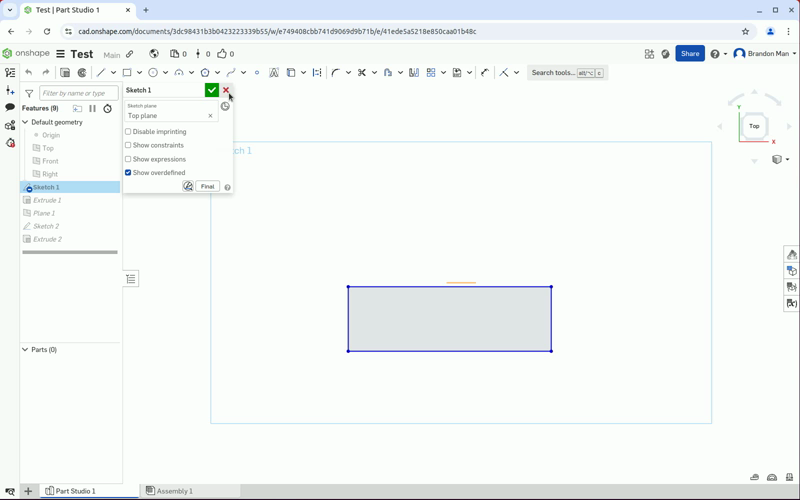
click(229, 92)
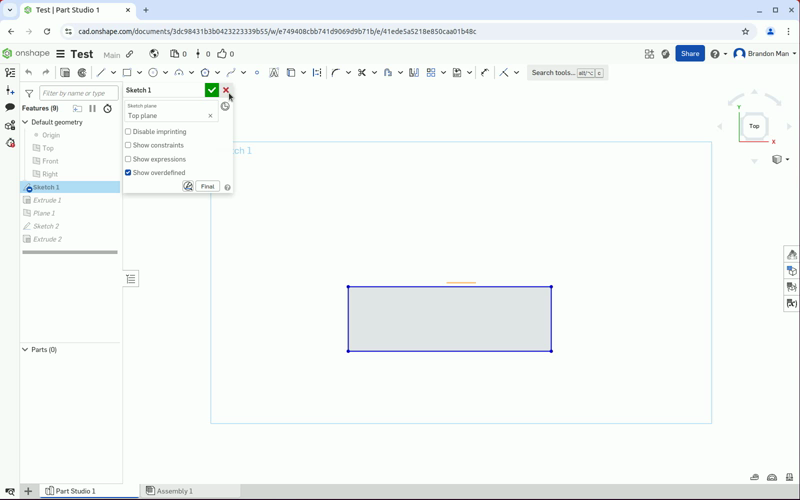
key(shift+s)
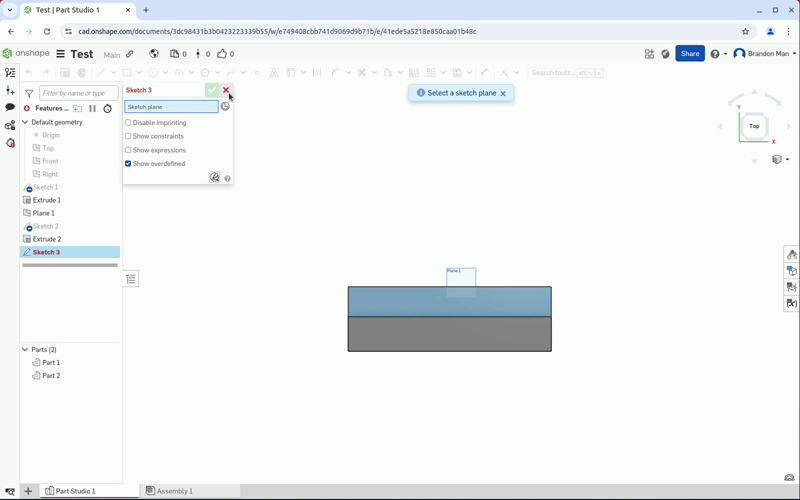
mouse_move(73, 215)
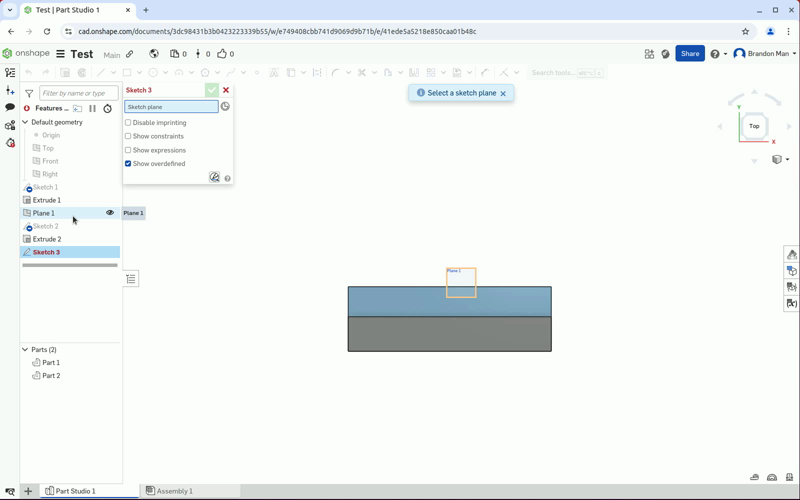
click(73, 215)
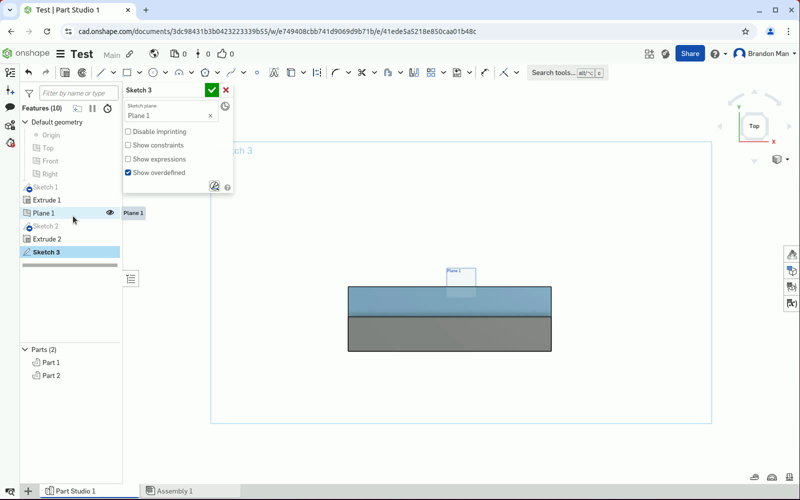
mouse_move(73, 352)
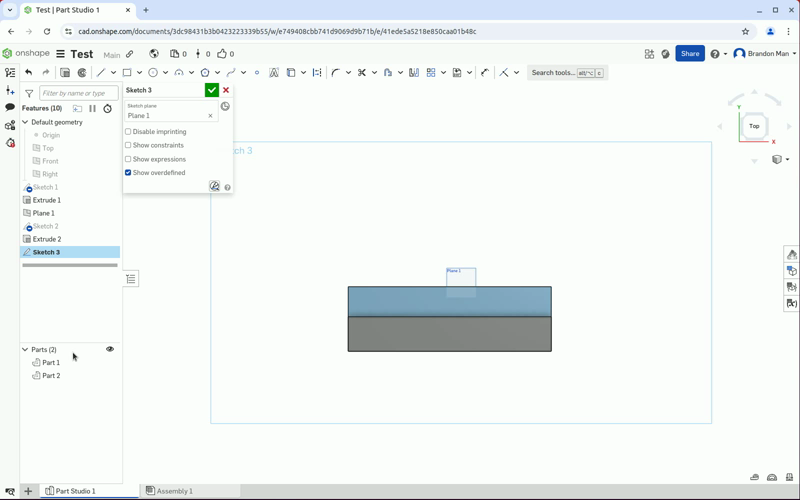
key(y)
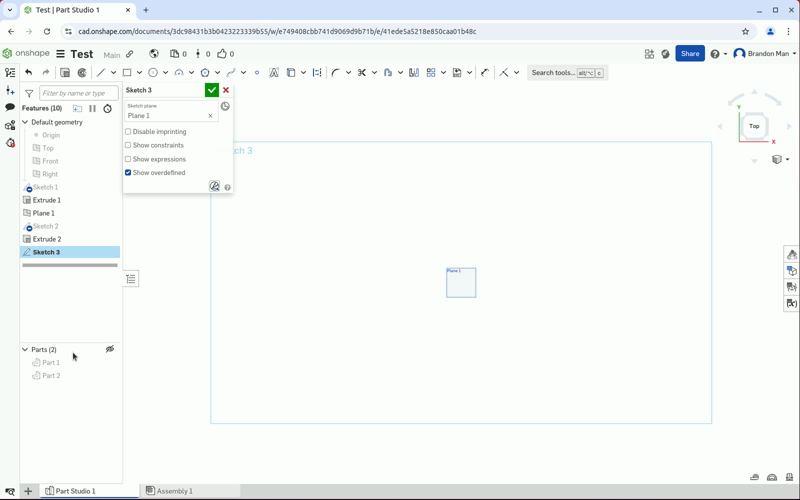
key(l)
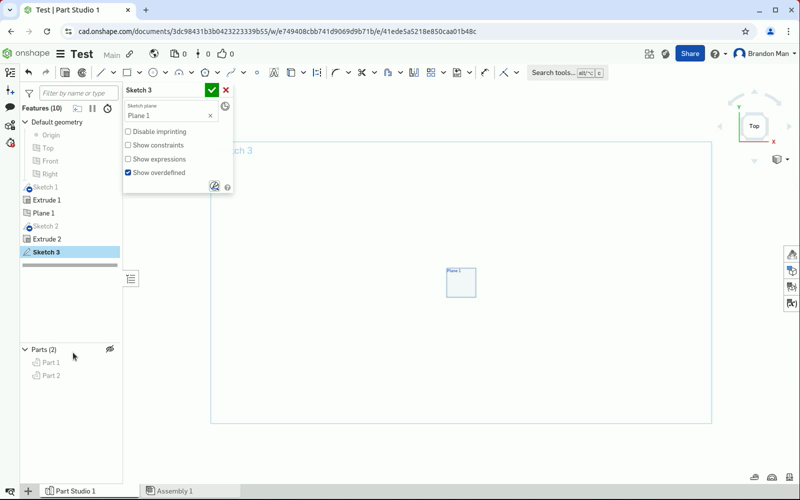
key_down(shift)
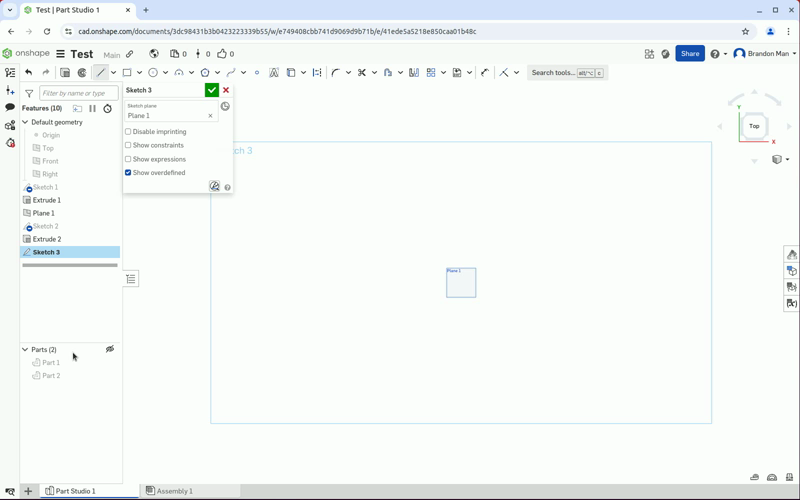
mouse_move(348, 312)
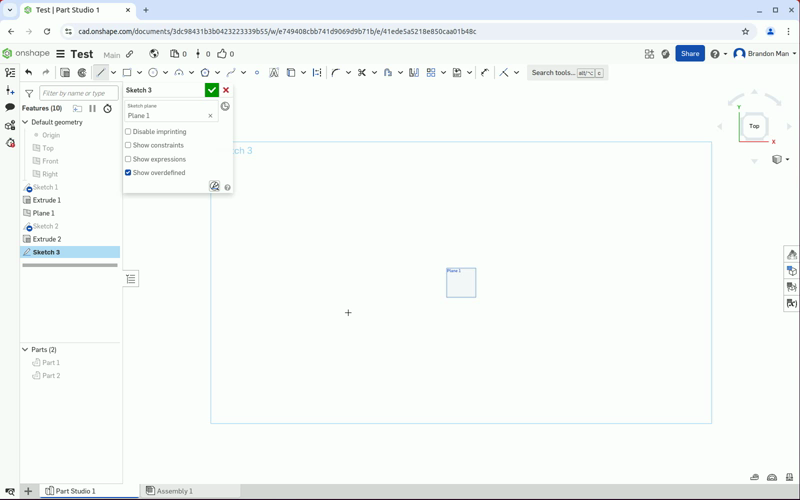
click(348, 312)
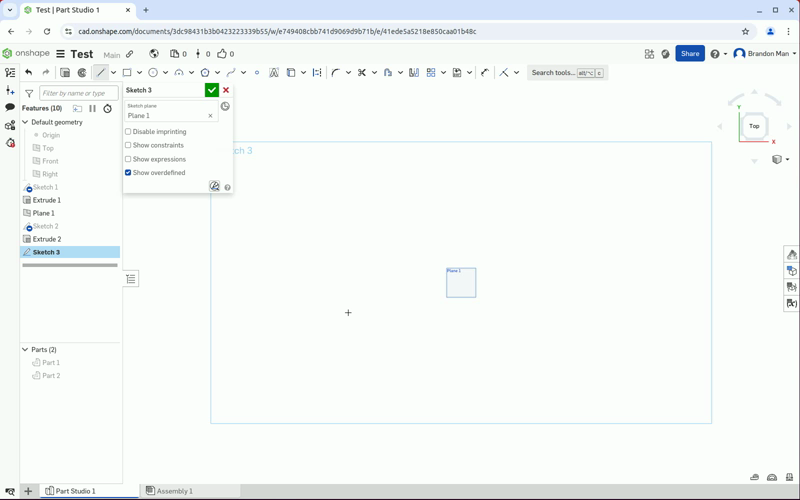
key_up(shift)
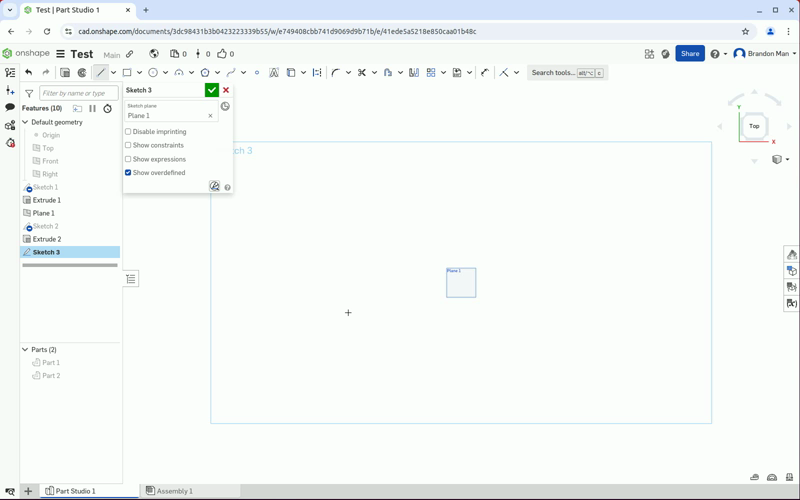
key_down(shift)
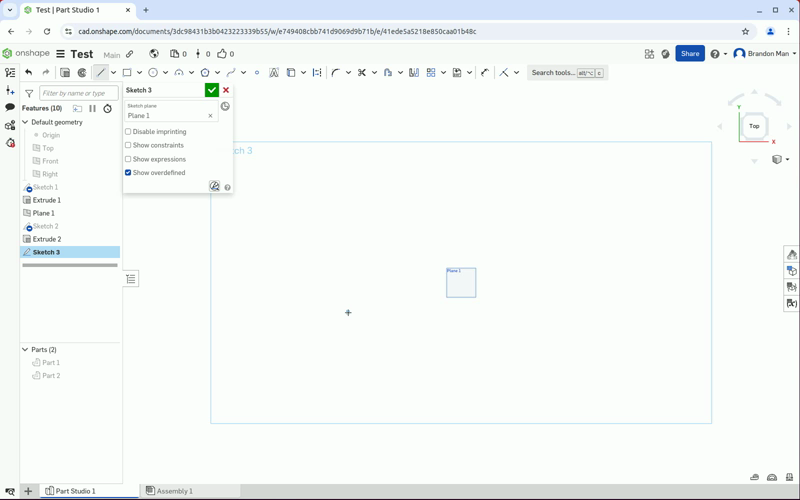
mouse_move(551, 312)
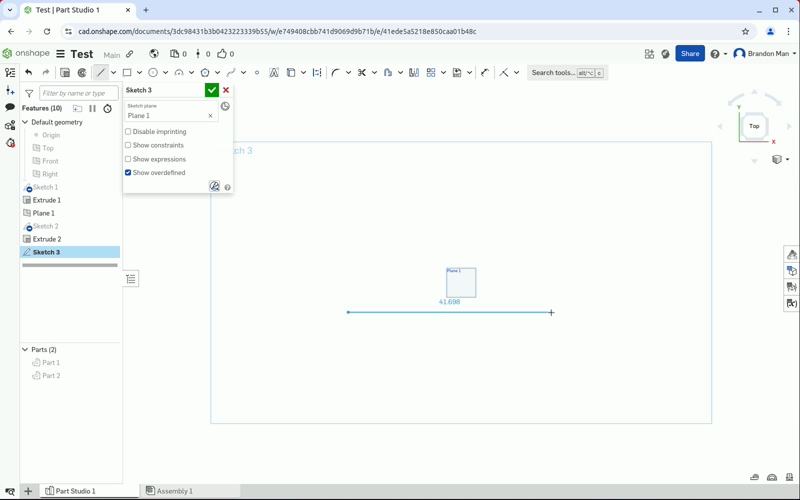
click(551, 312)
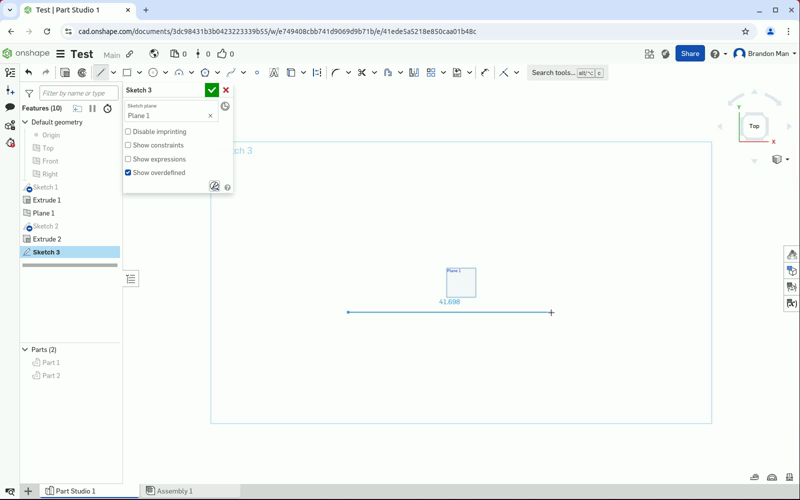
key_up(shift)
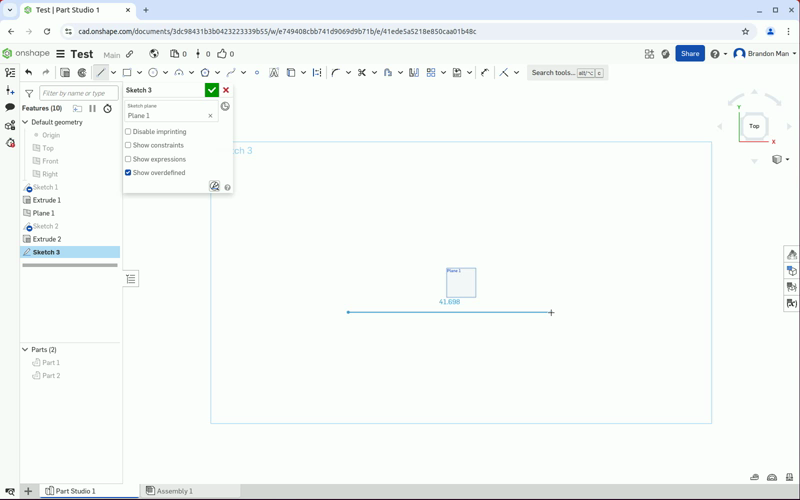
key_down(shift)
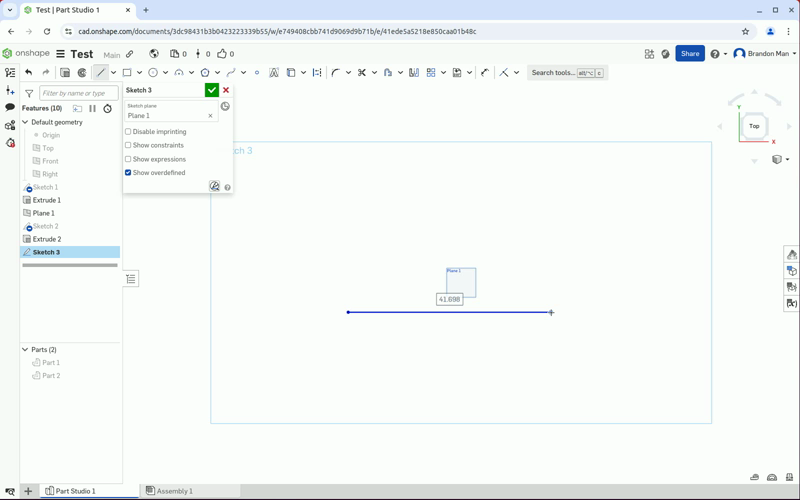
mouse_move(581, 312)
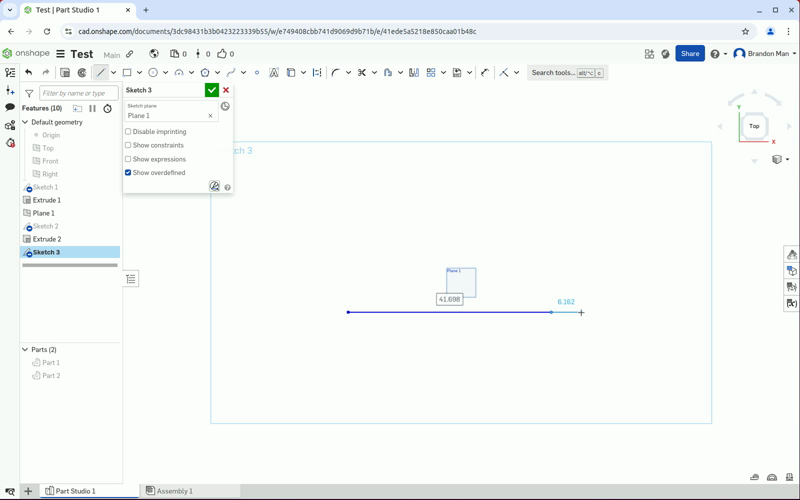
mouse_move(551, 286)
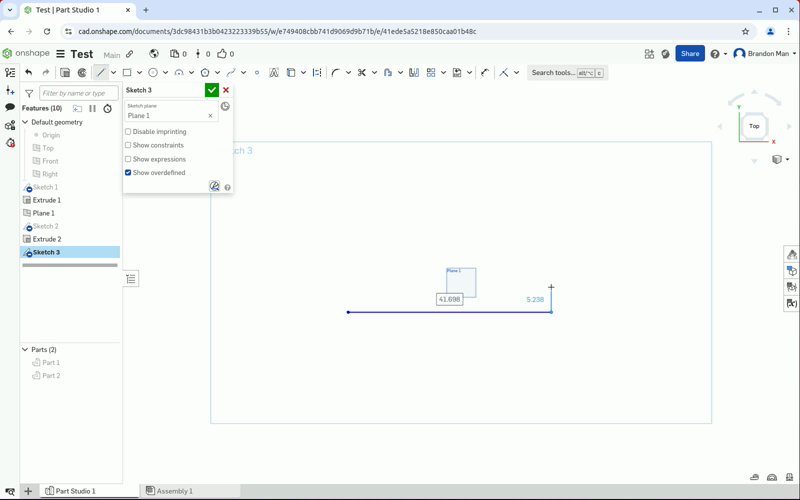
click(551, 286)
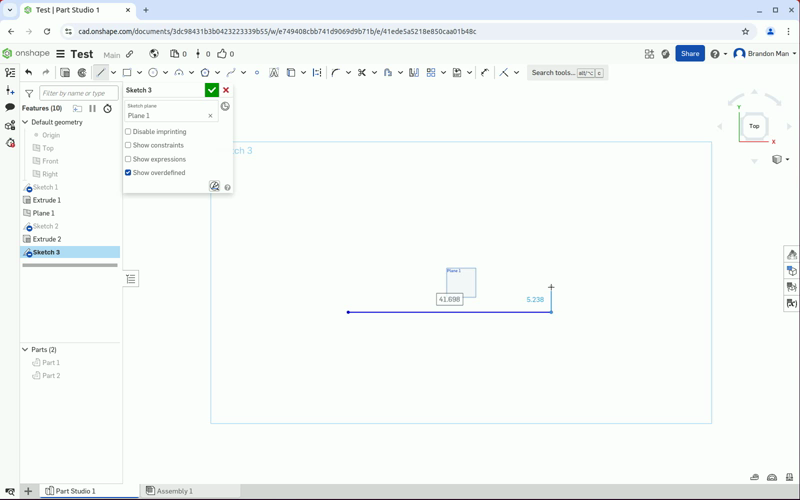
key_up(shift)
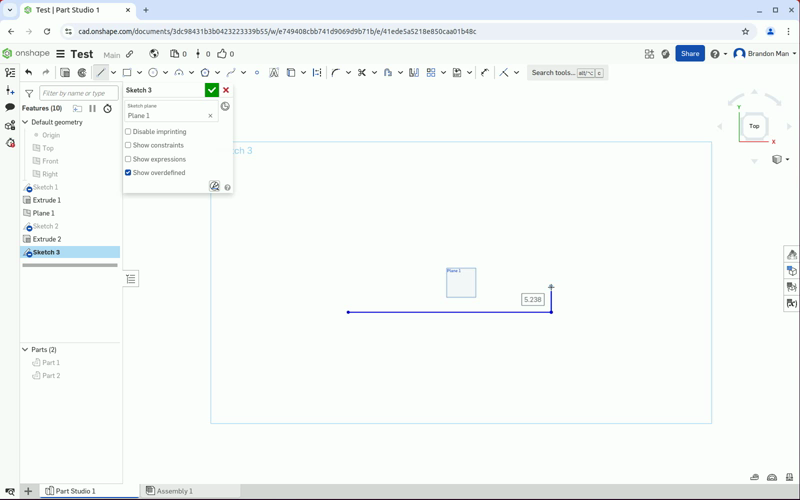
key_down(shift)
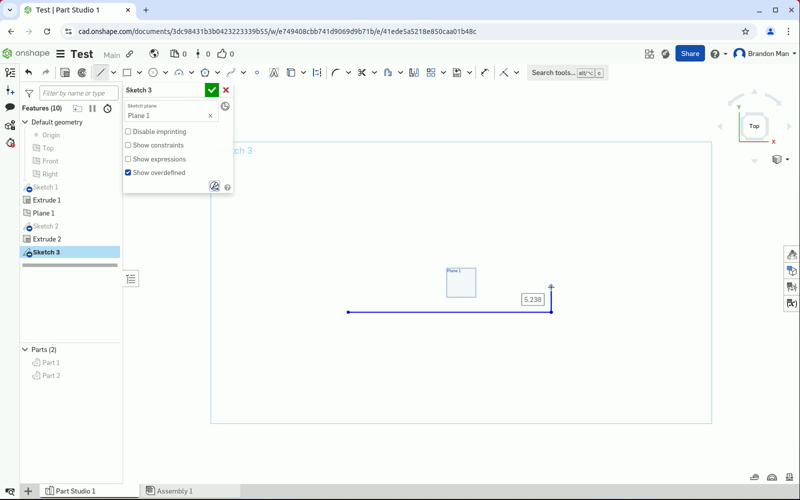
mouse_move(348, 286)
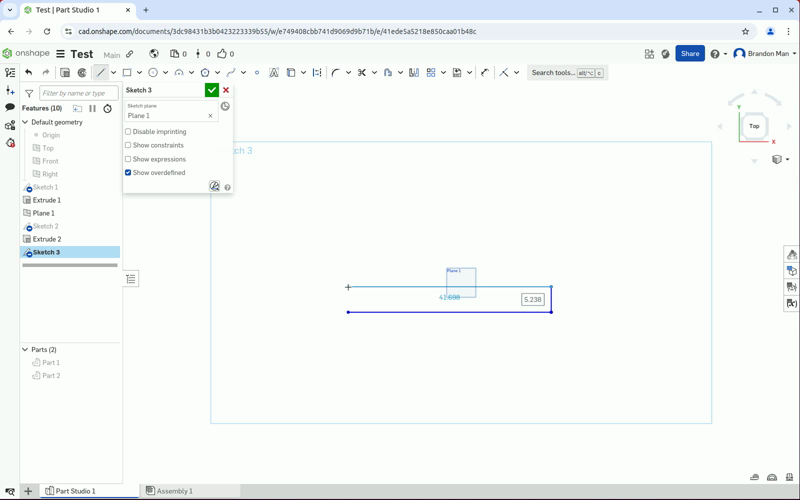
click(348, 286)
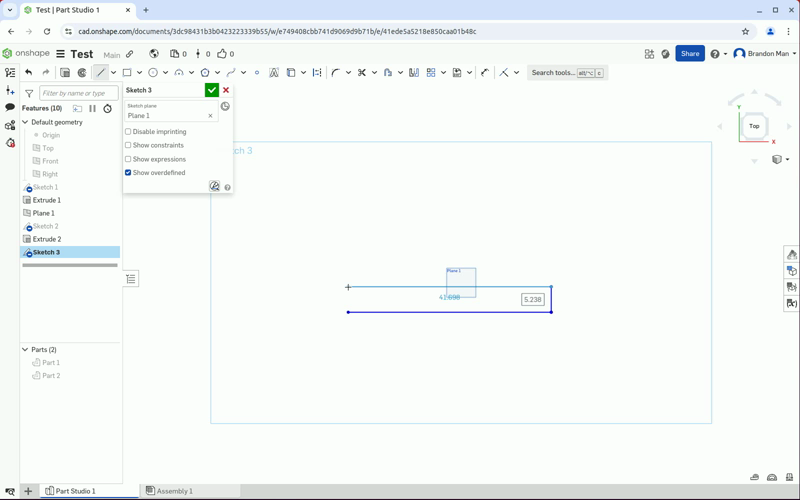
key_up(shift)
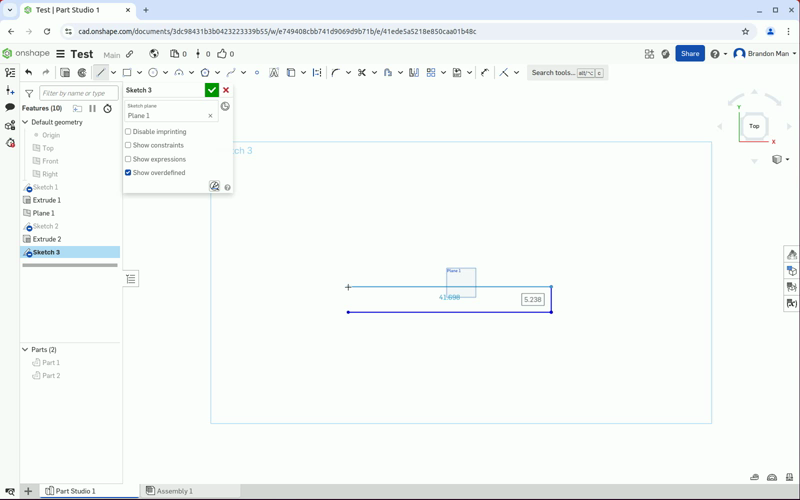
mouse_move(378, 286)
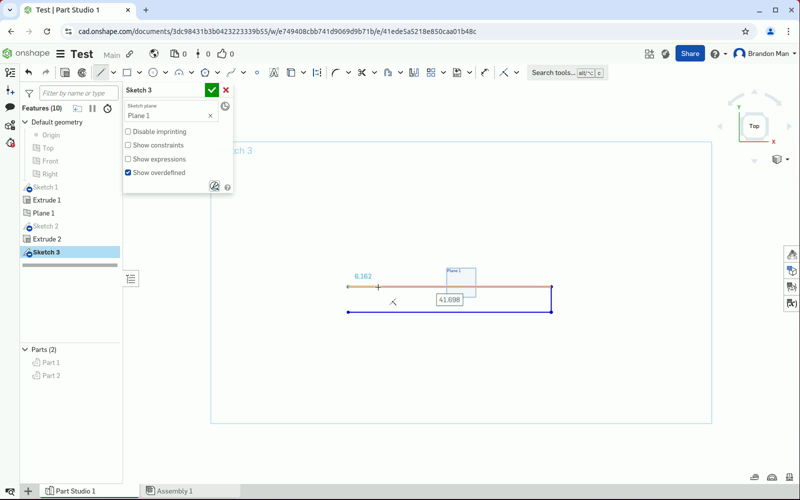
key_down(shift)
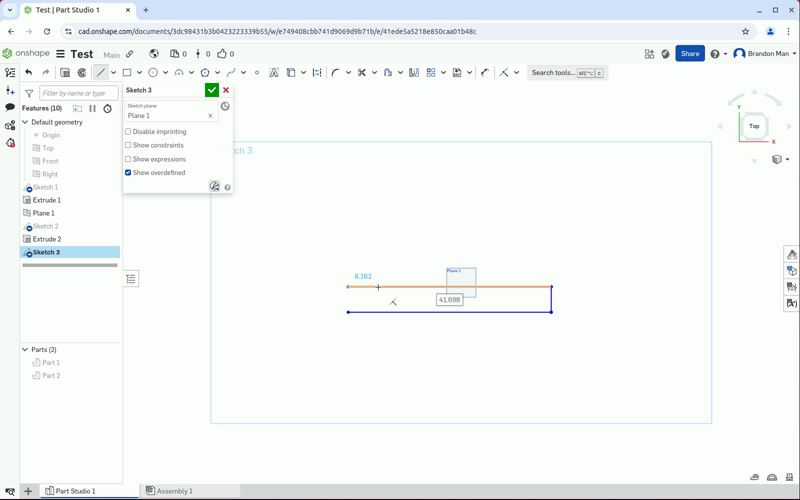
mouse_move(348, 312)
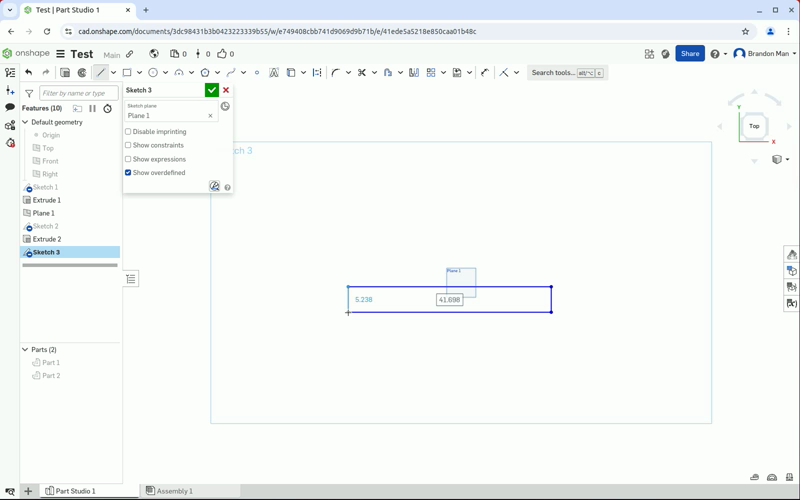
key_up(shift)
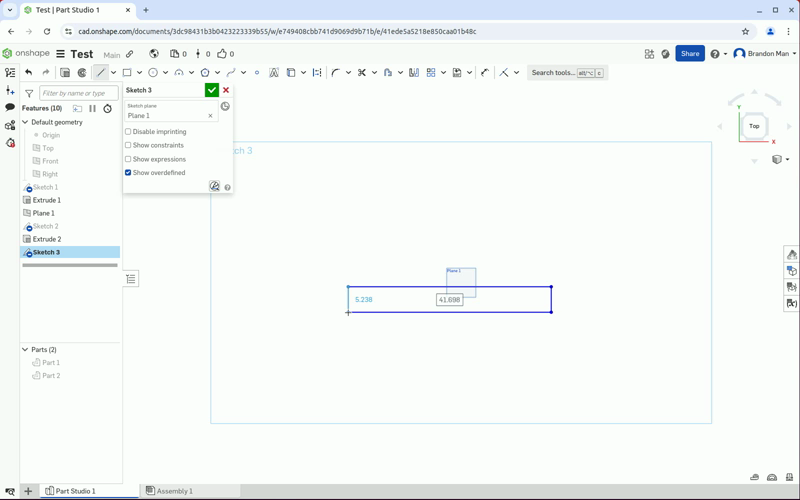
click(348, 312)
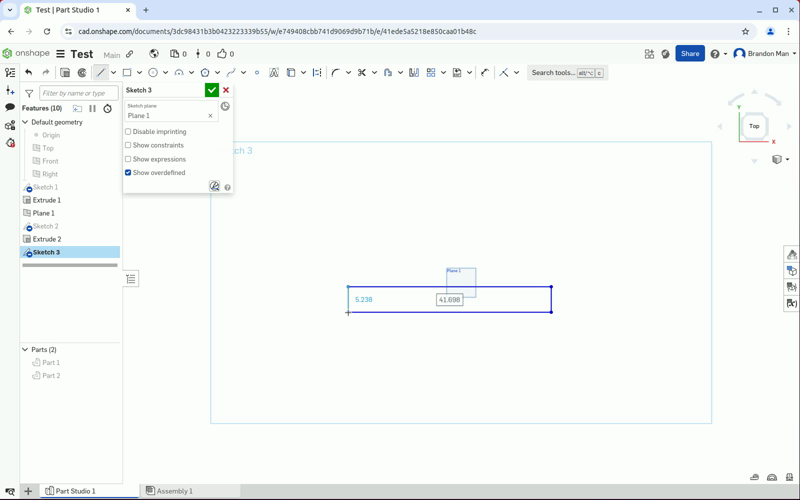
key(esc)
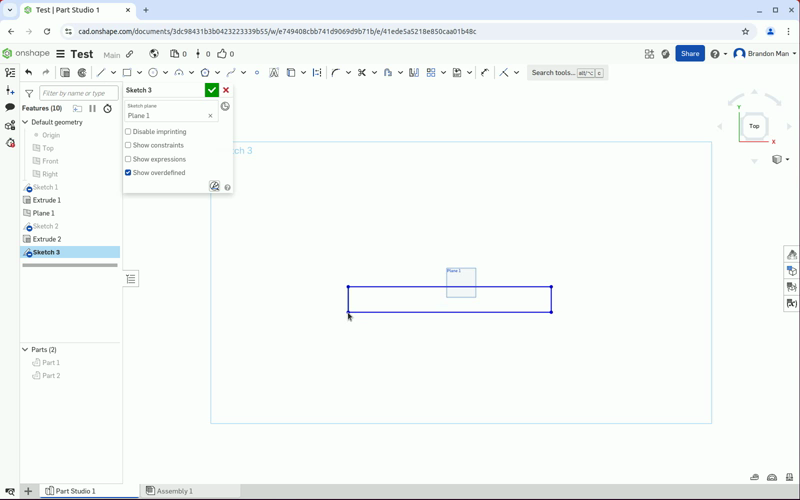
mouse_move(364, 297)
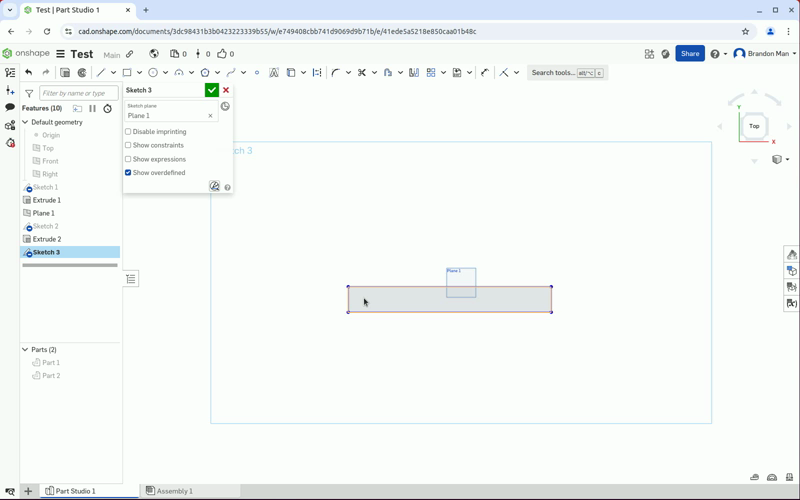
click(364, 297)
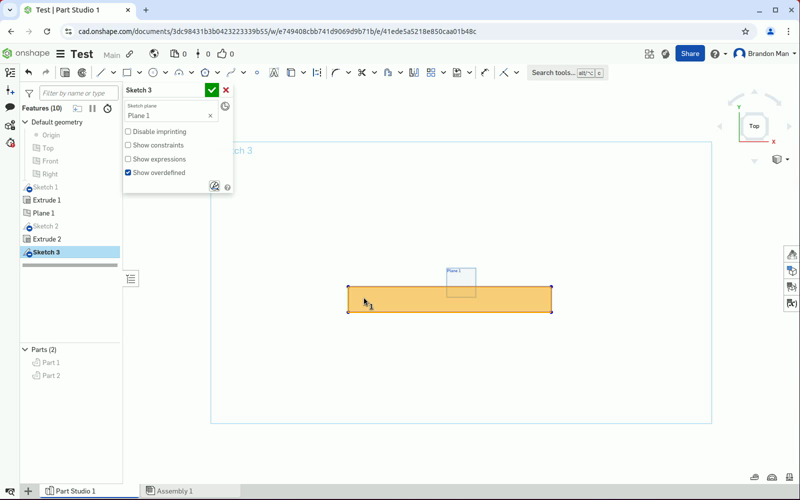
mouse_move(73, 352)
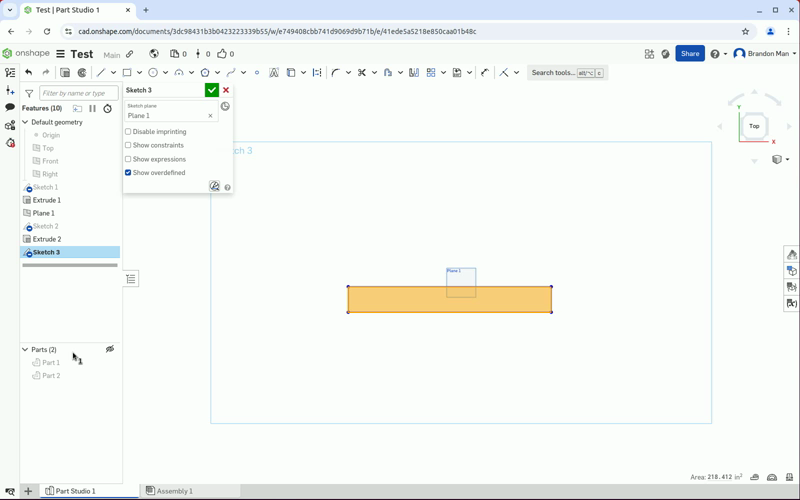
key(shift+y)
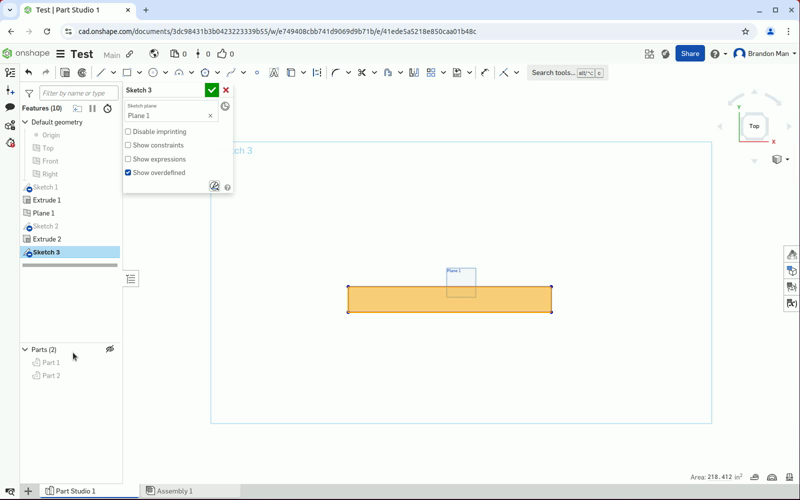
key(shift+e)
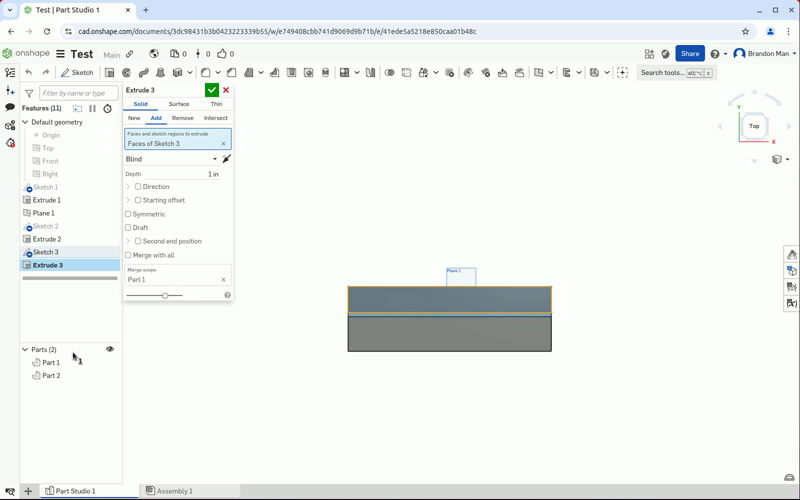
mouse_move(143, 106)
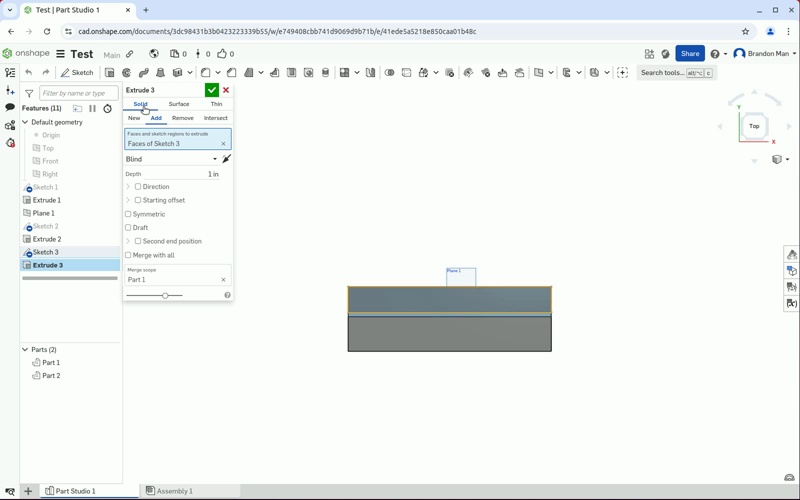
click(143, 106)
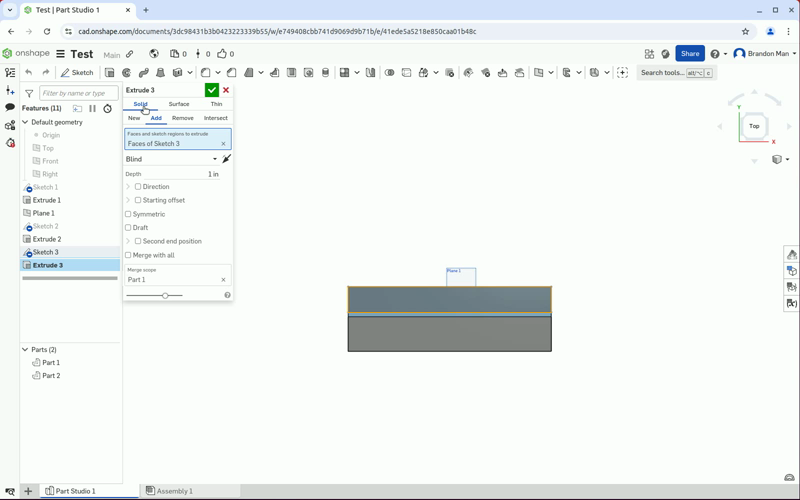
mouse_move(137, 120)
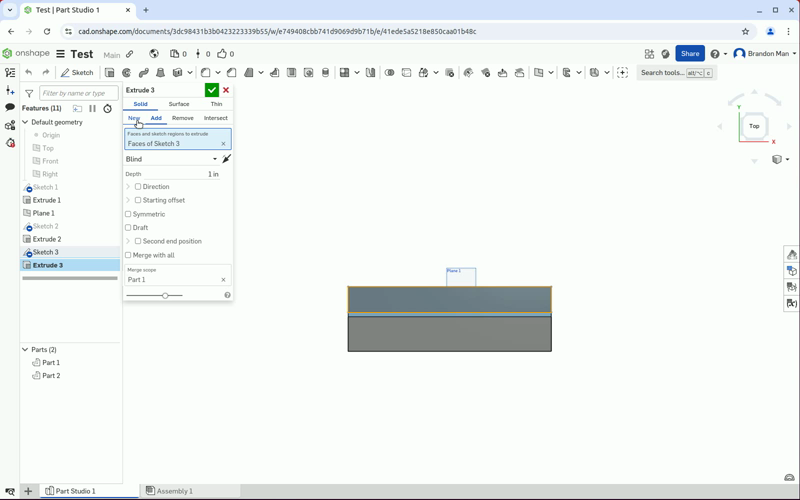
click(137, 120)
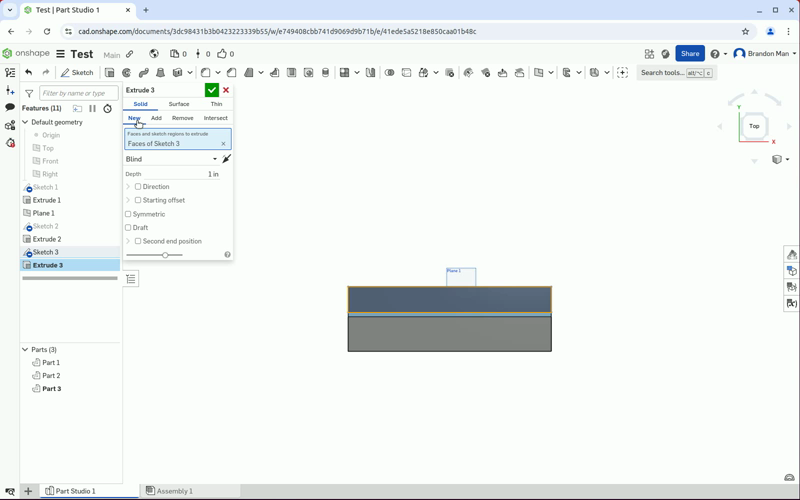
key(tab, 4)
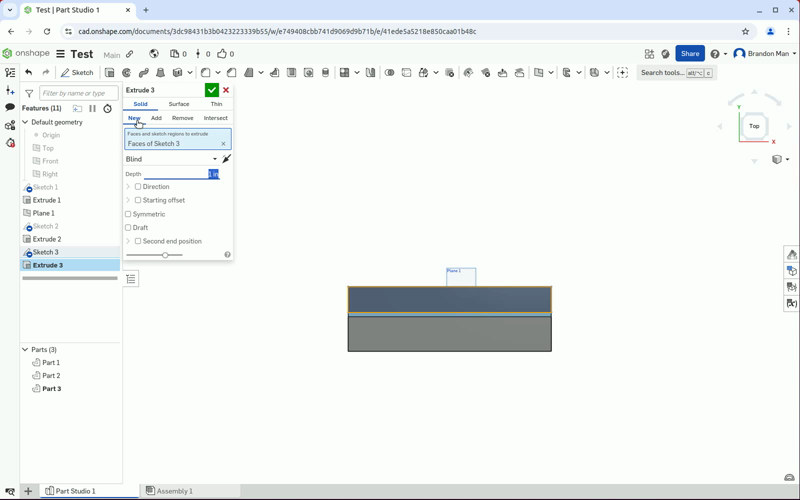
text(1.204)
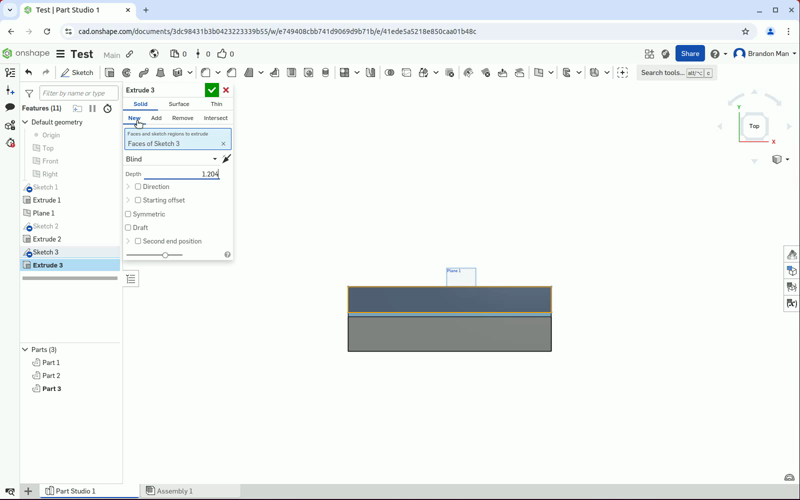
key(enter)
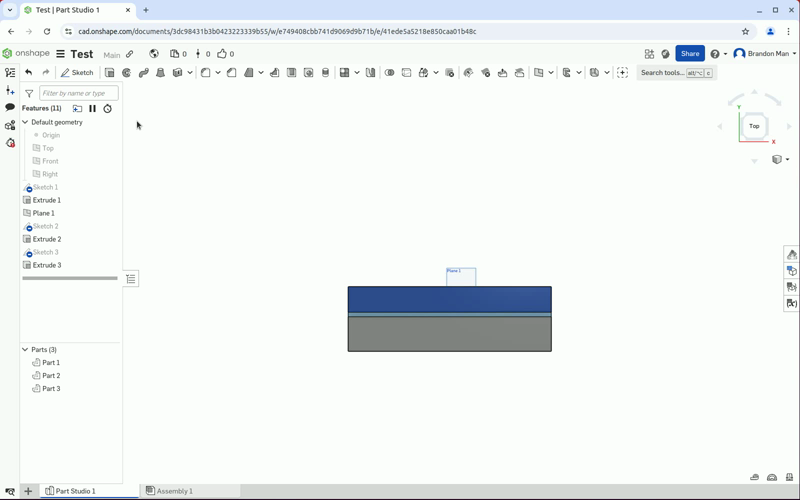
key(shift+h)
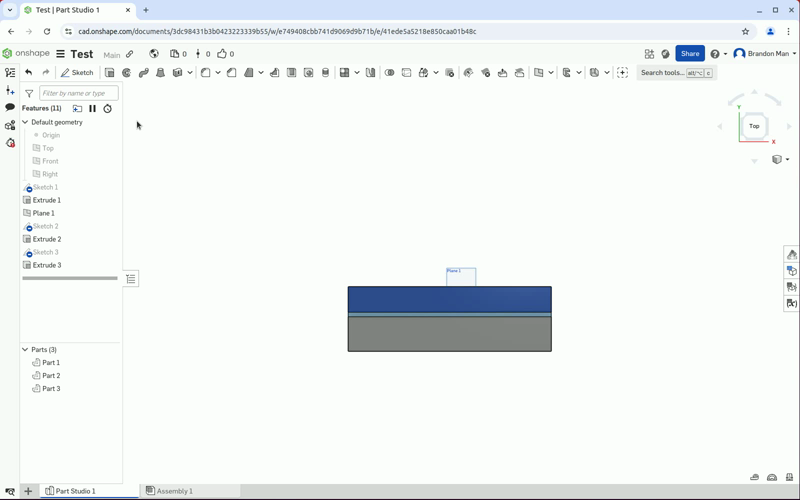
key(shift+h)
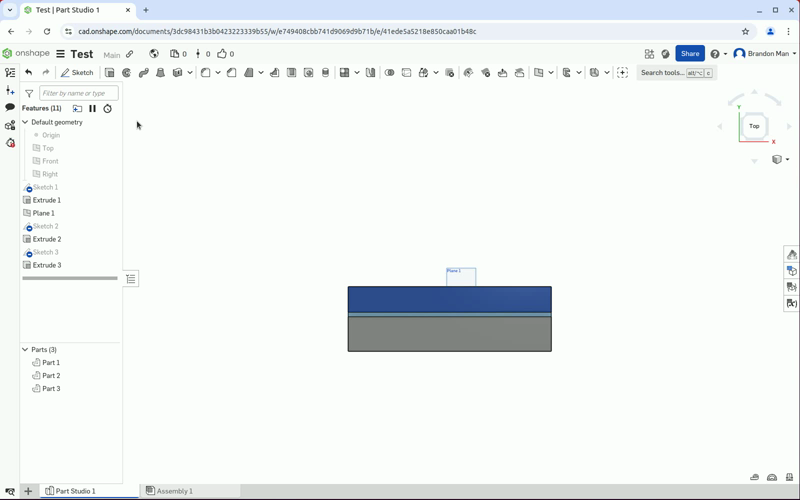
mouse_move(73, 189)
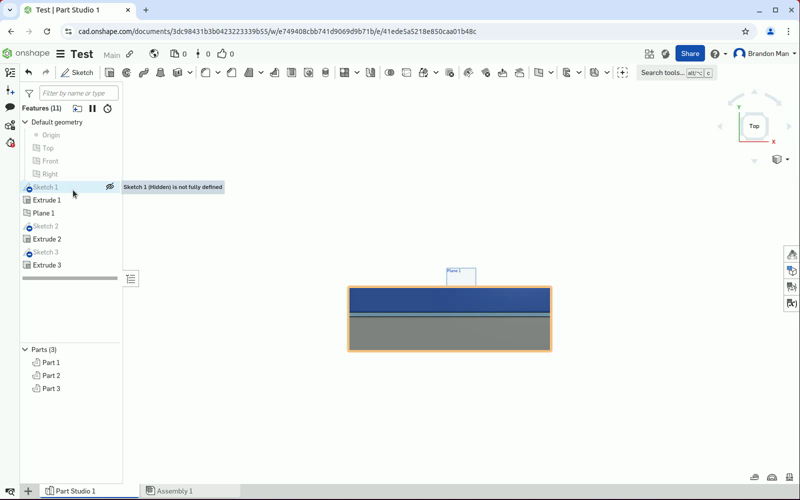
click(73, 189)
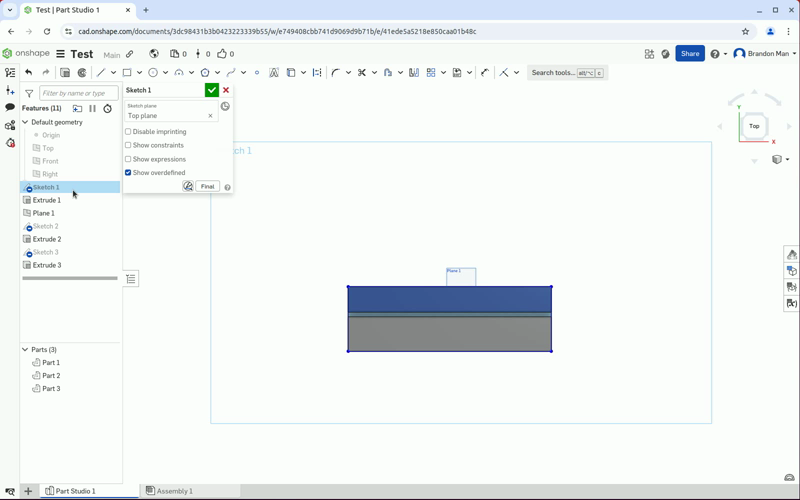
mouse_move(229, 92)
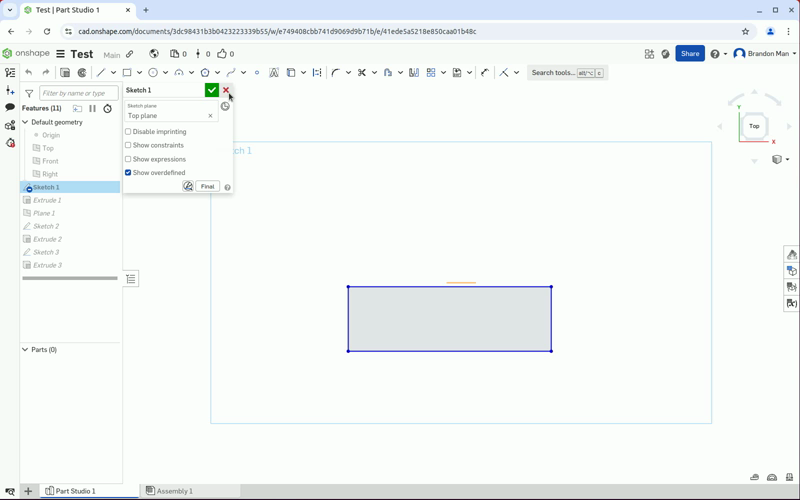
click(229, 92)
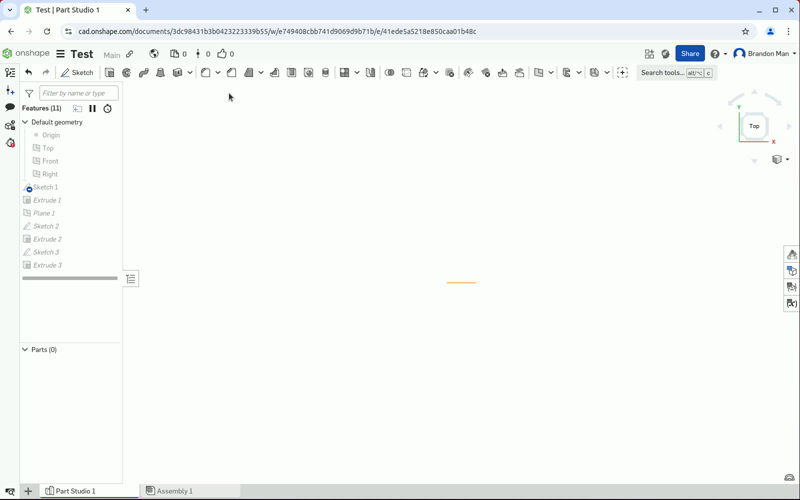
key(shift+s)
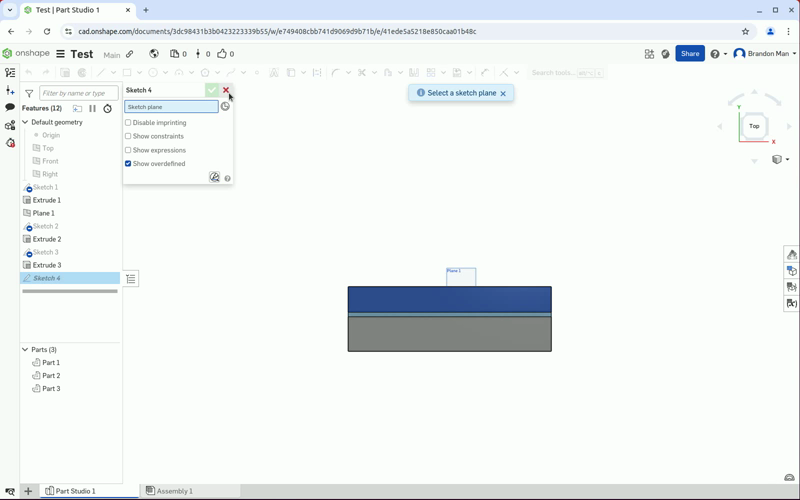
mouse_move(73, 215)
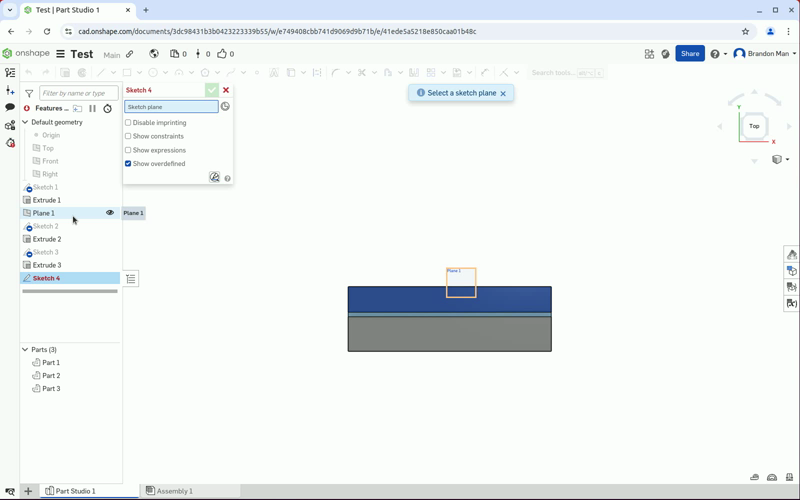
click(73, 215)
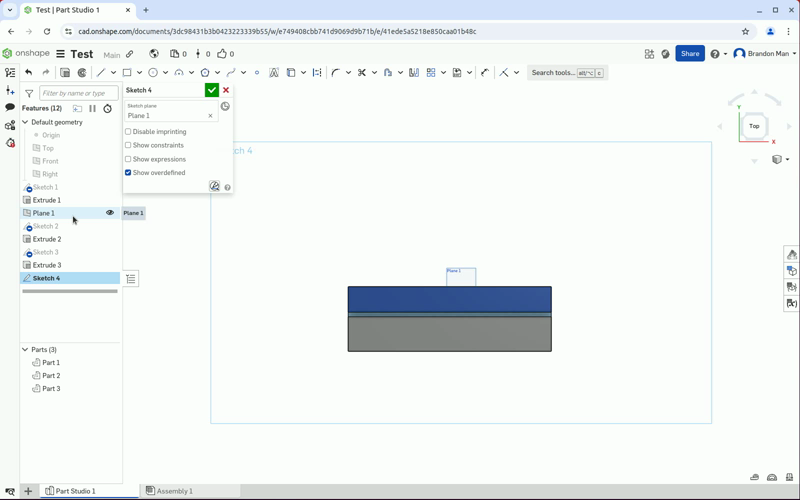
mouse_move(73, 352)
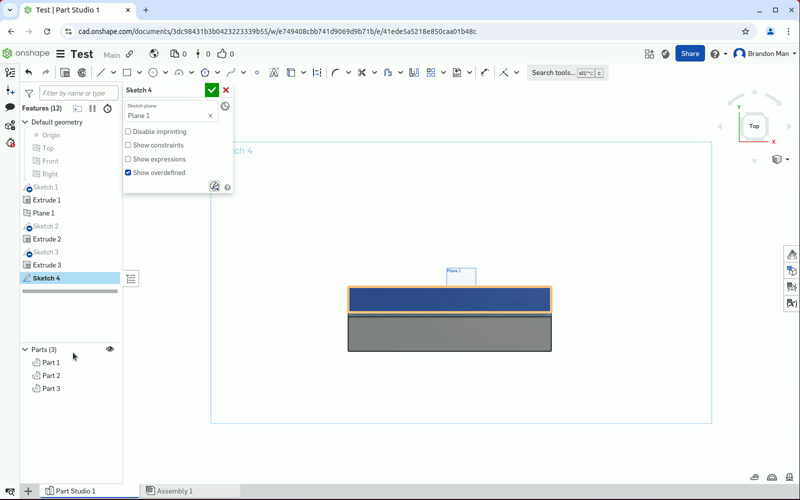
key(y)
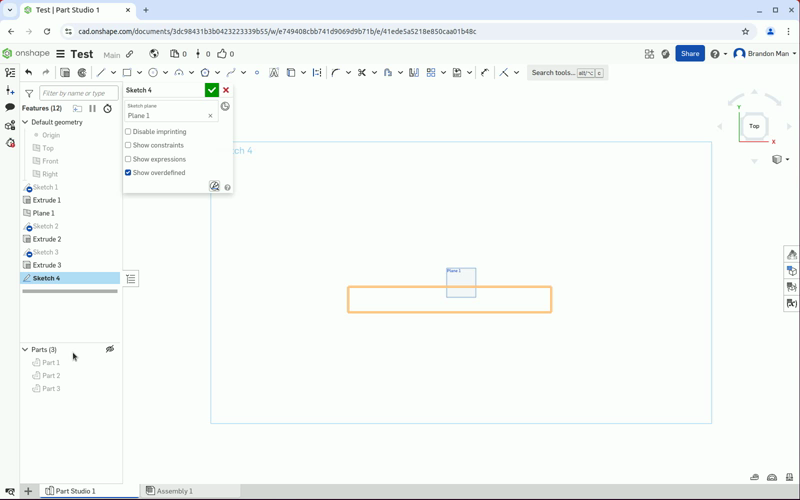
key(l)
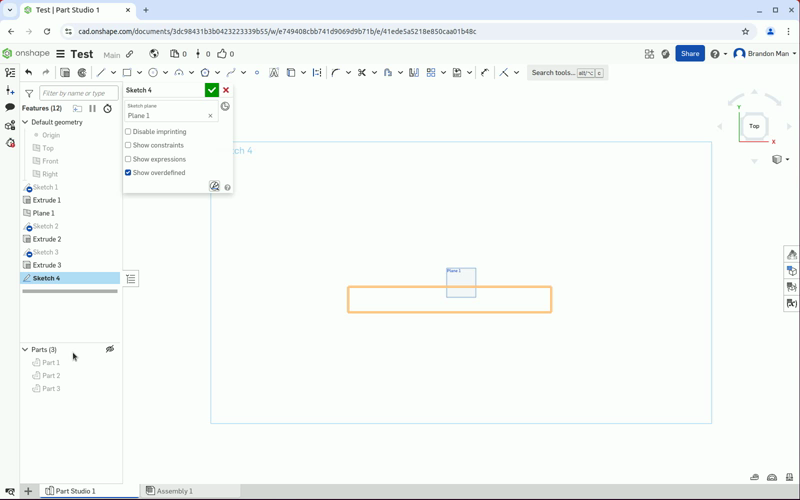
key_down(shift)
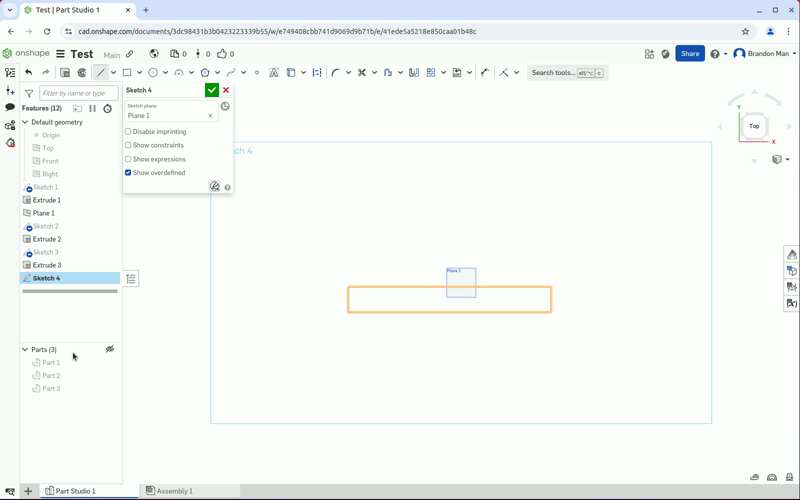
mouse_move(348, 315)
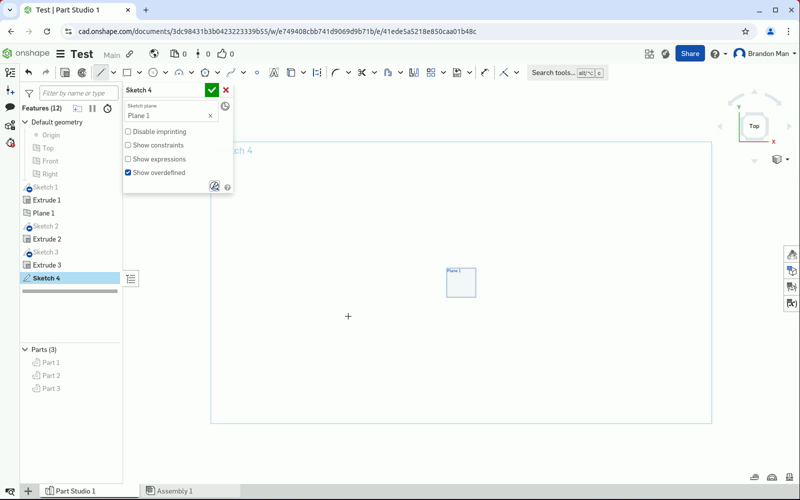
click(348, 315)
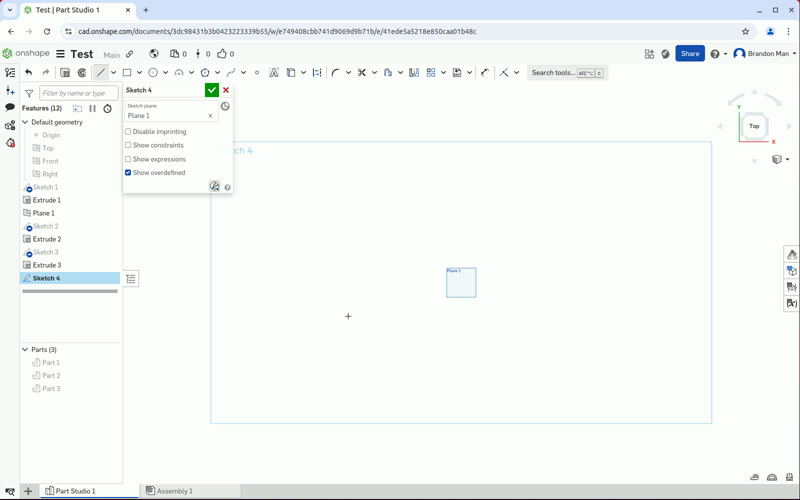
key_up(shift)
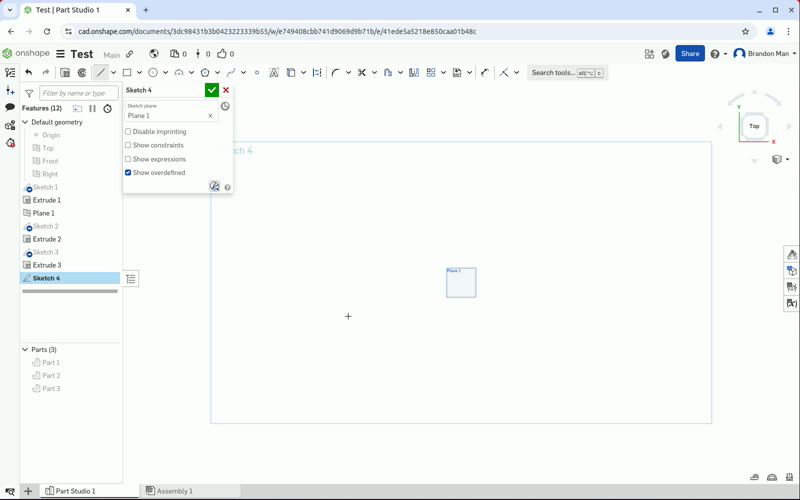
key_down(shift)
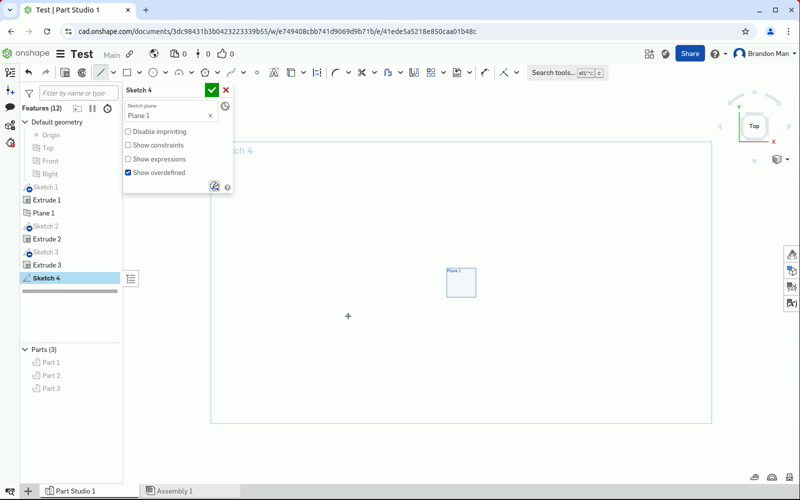
mouse_move(551, 315)
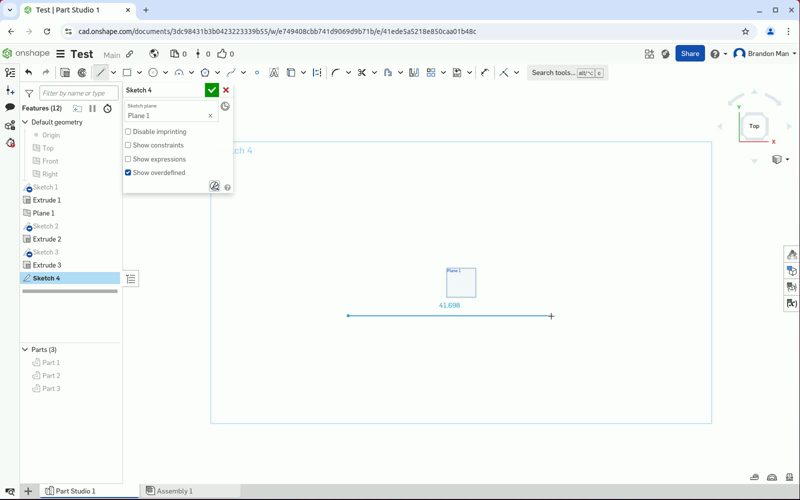
click(551, 315)
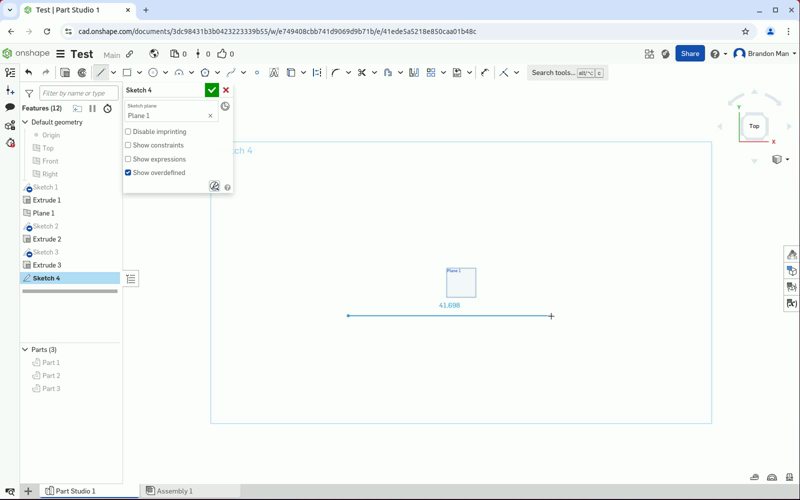
key_up(shift)
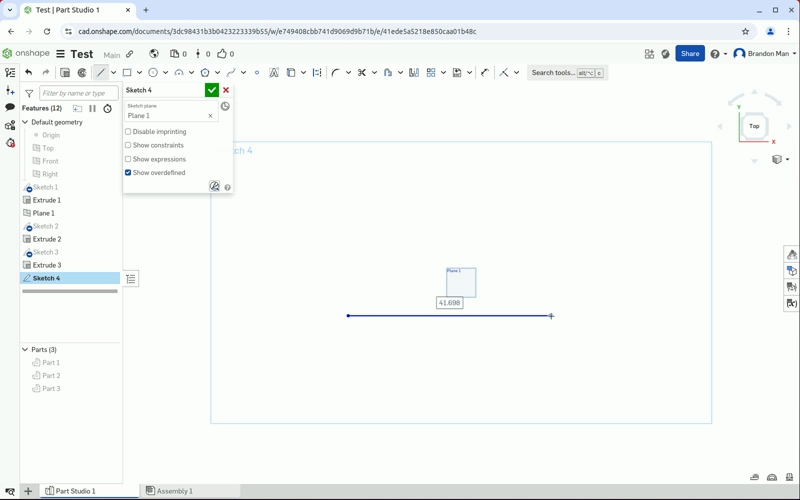
key_down(shift)
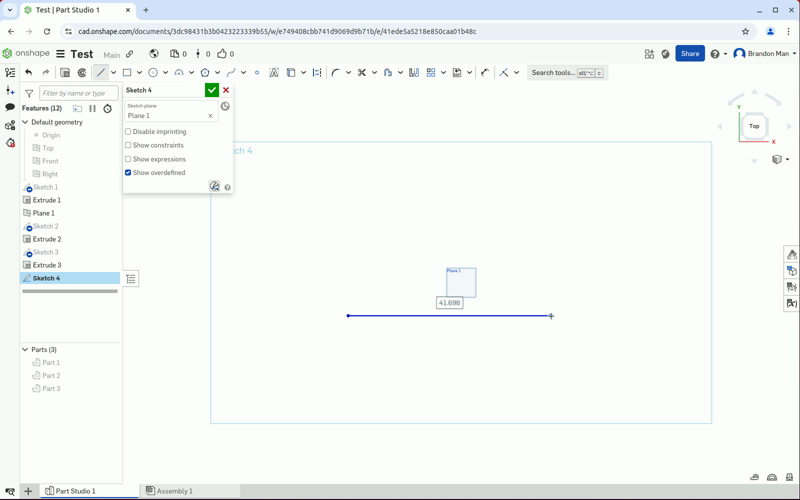
mouse_move(581, 315)
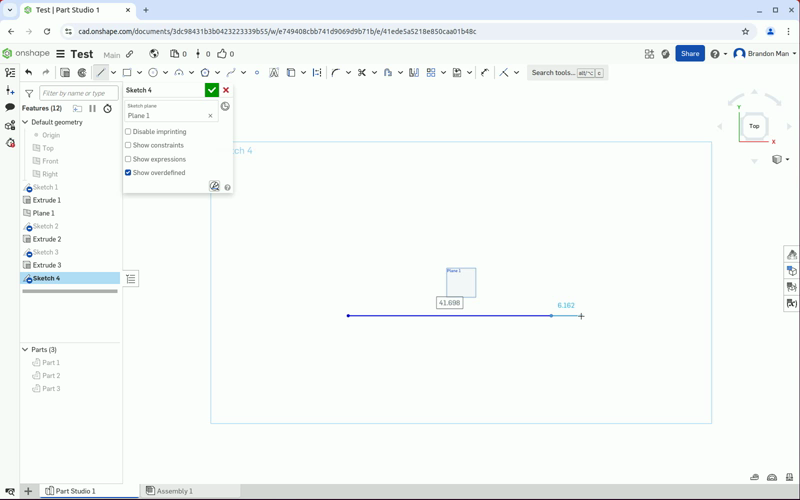
mouse_move(551, 313)
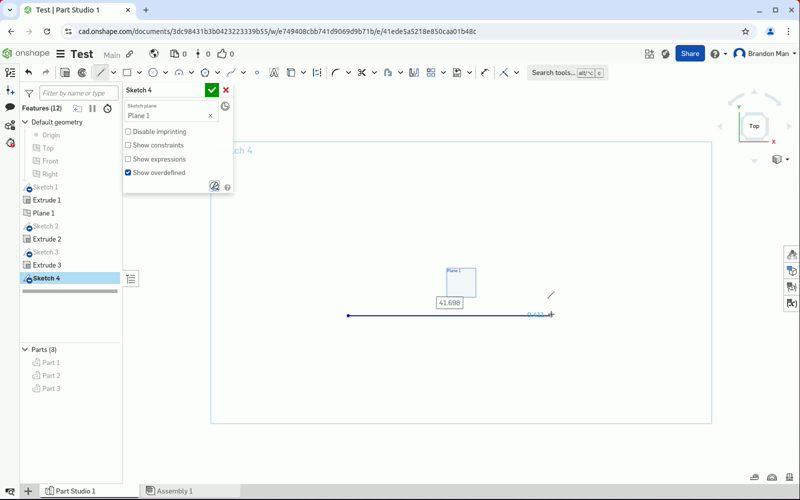
scroll(6)
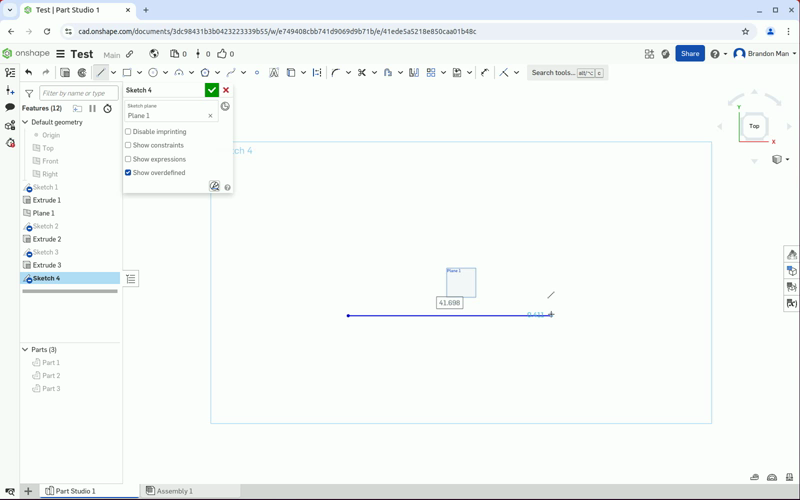
scroll(6)
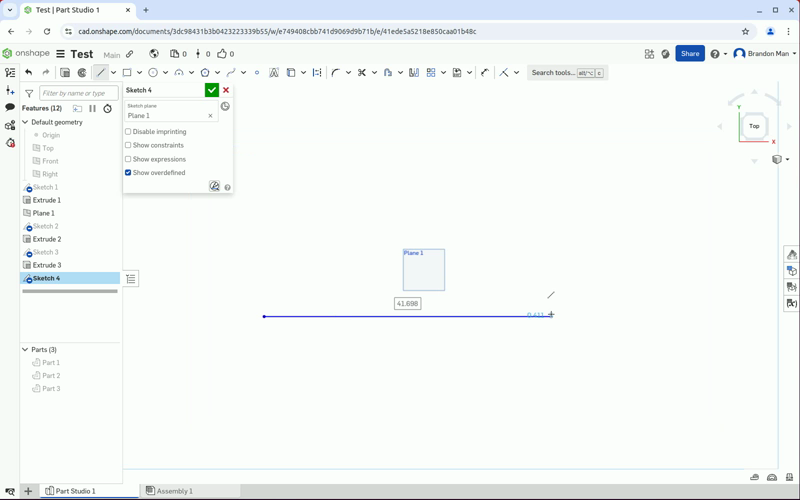
scroll(6)
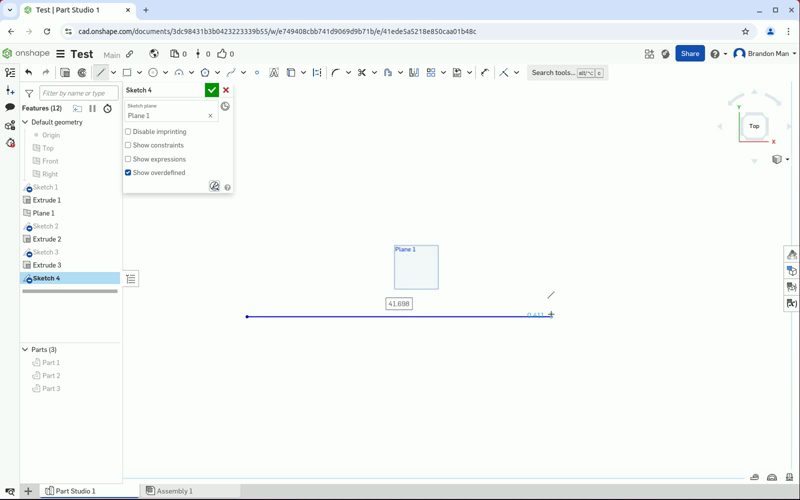
scroll(6)
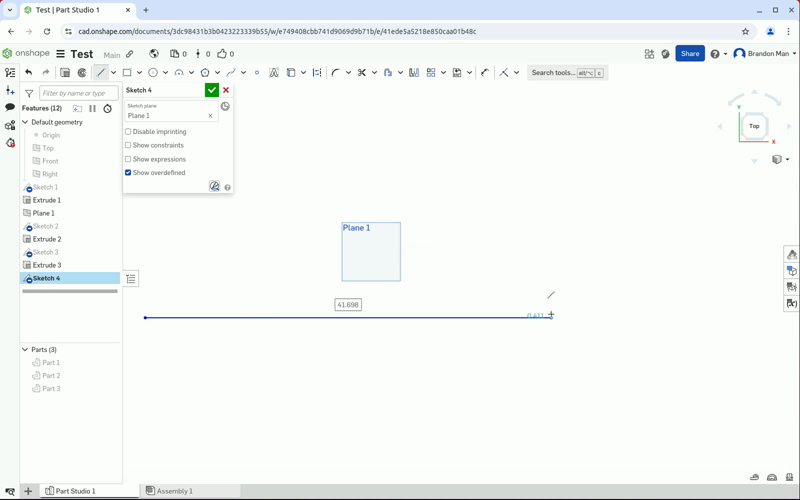
scroll(6)
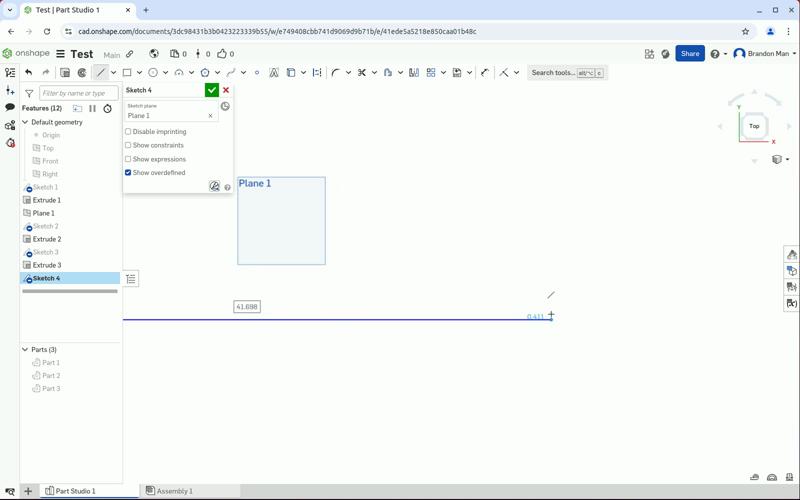
scroll(6)
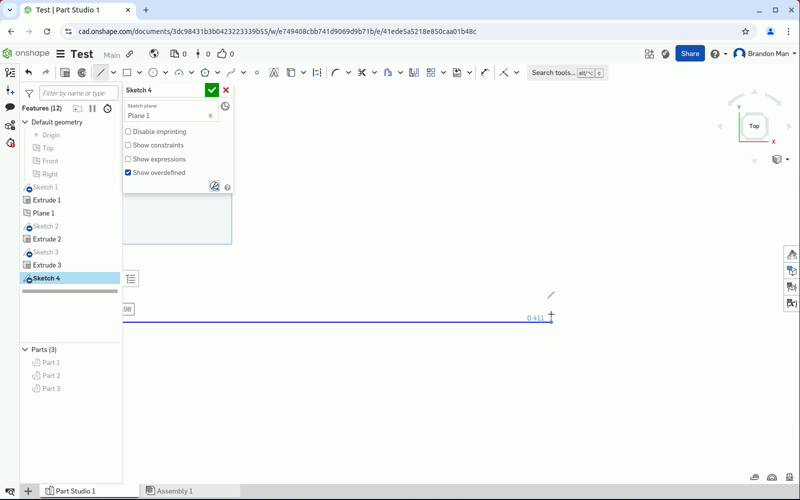
scroll(6)
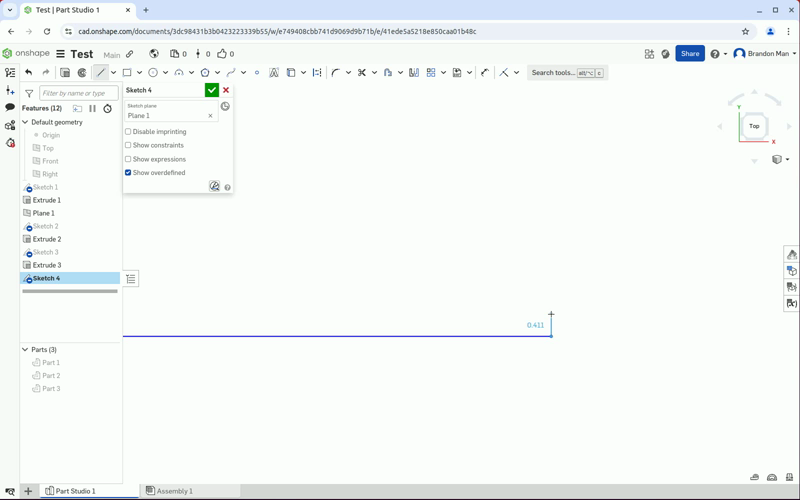
click(551, 313)
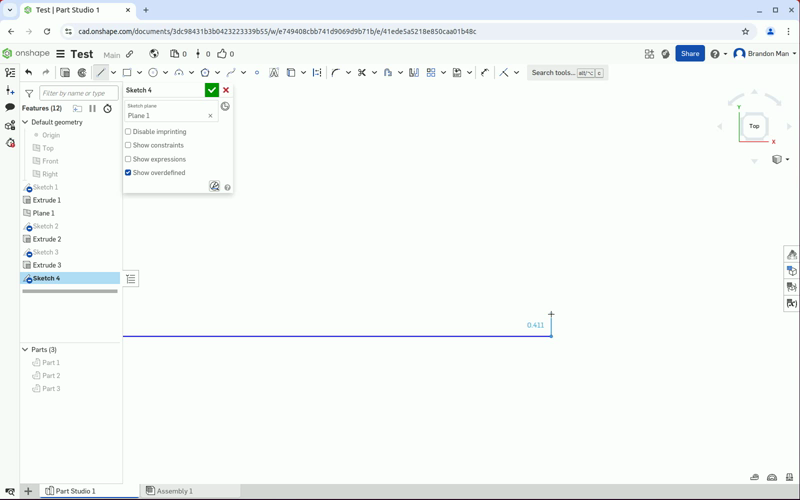
scroll(-6)
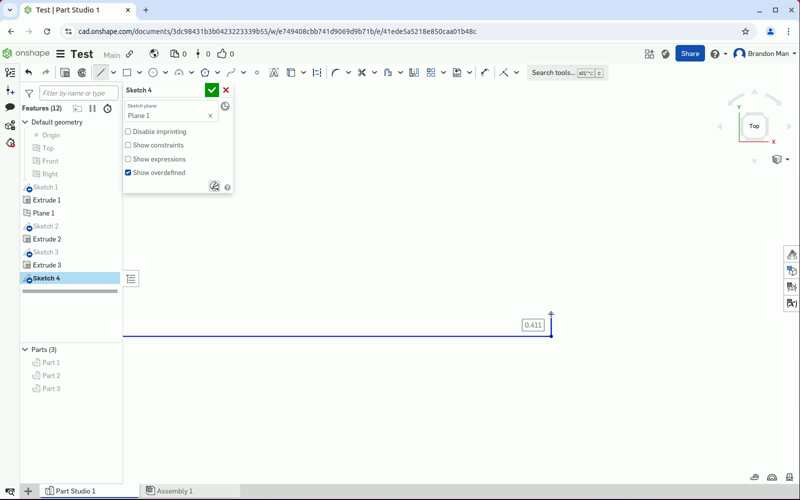
scroll(-6)
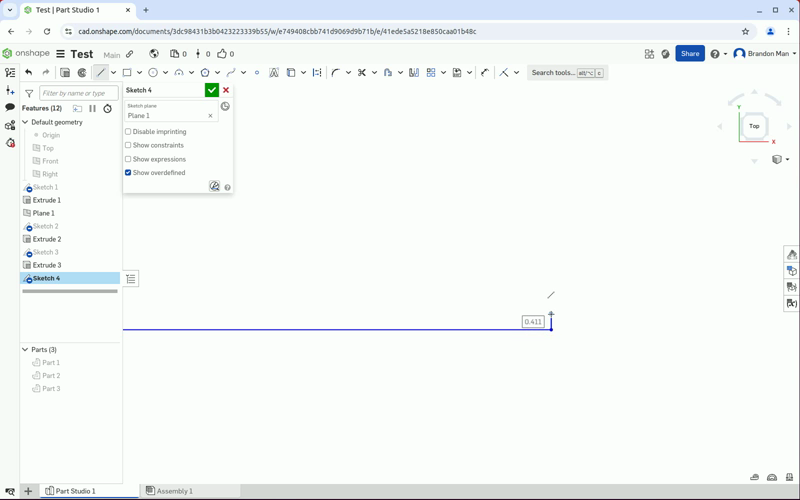
scroll(-6)
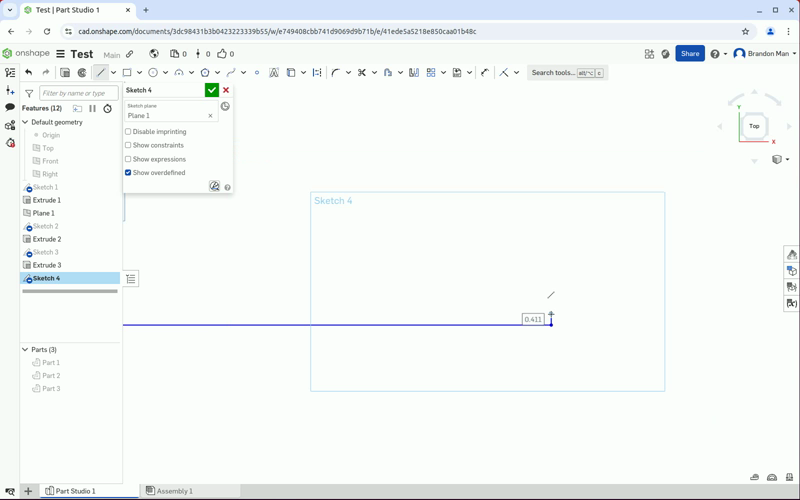
scroll(-6)
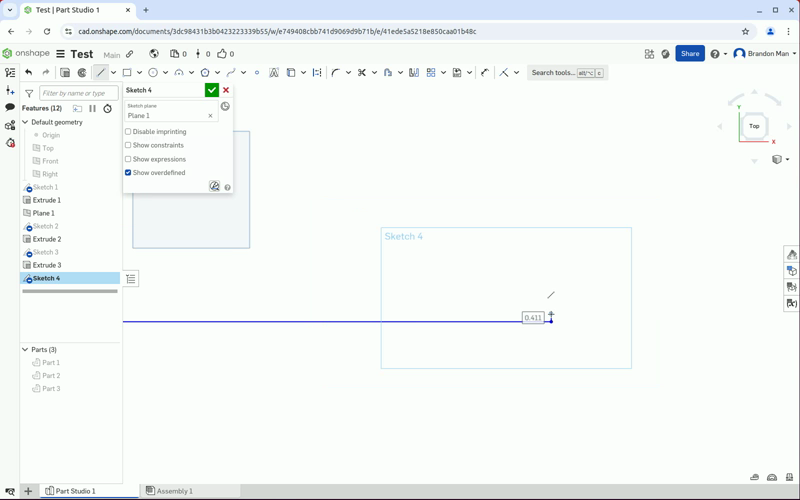
scroll(-6)
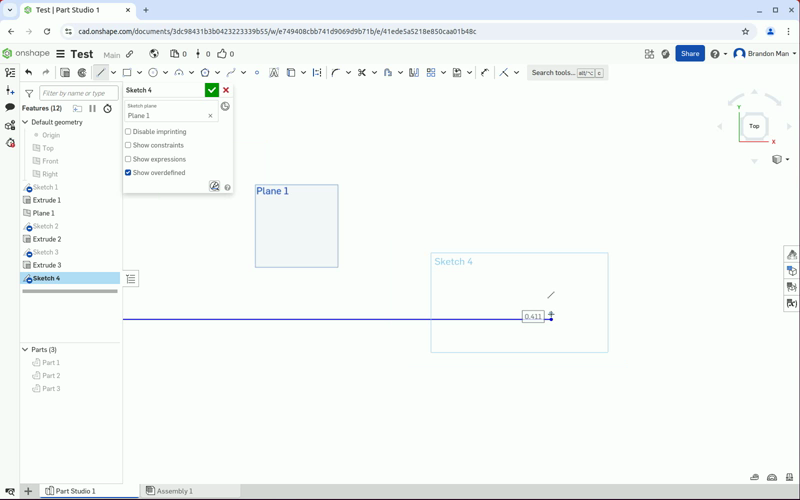
scroll(-6)
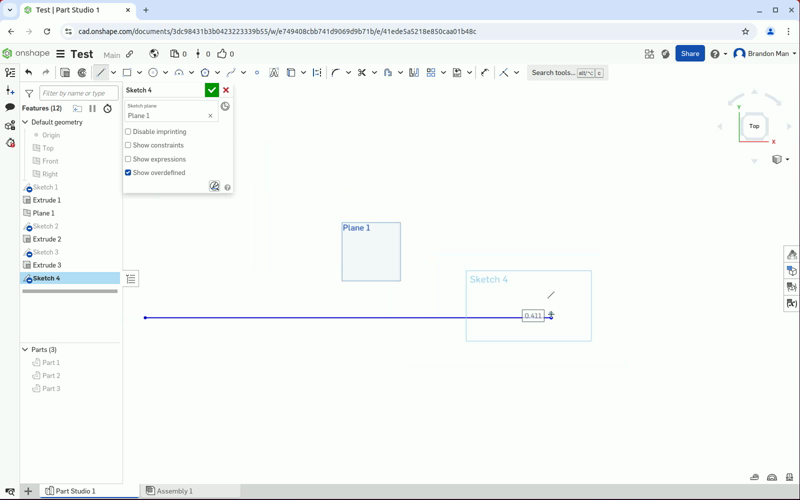
scroll(-6)
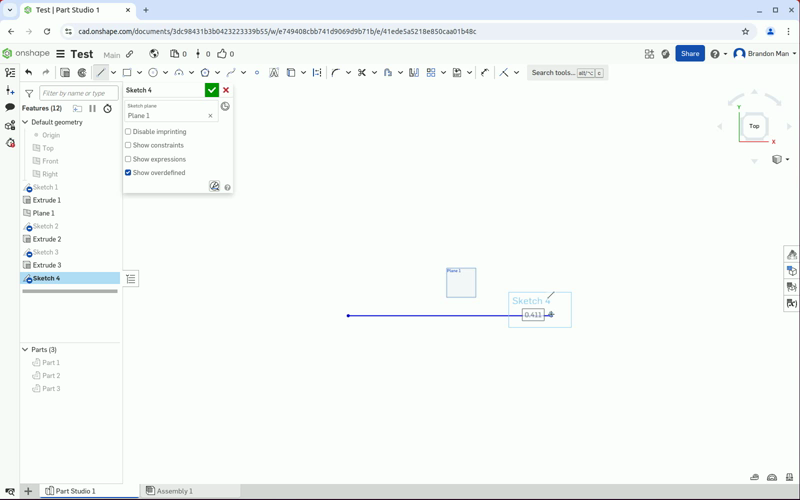
key_up(shift)
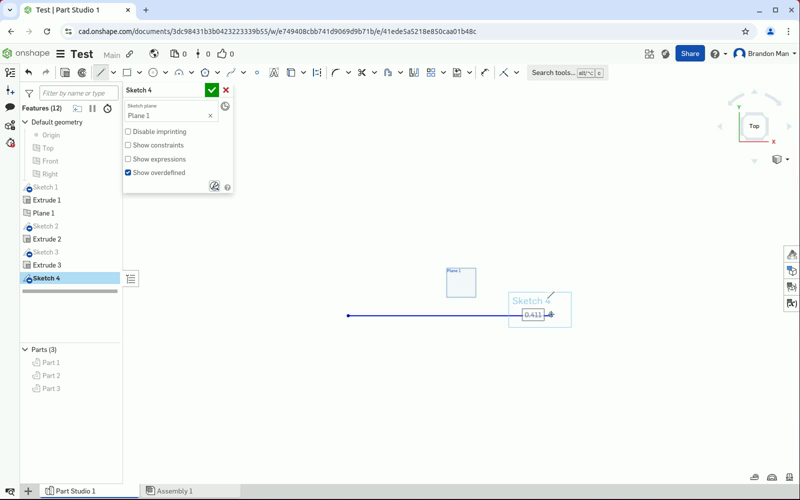
key_down(shift)
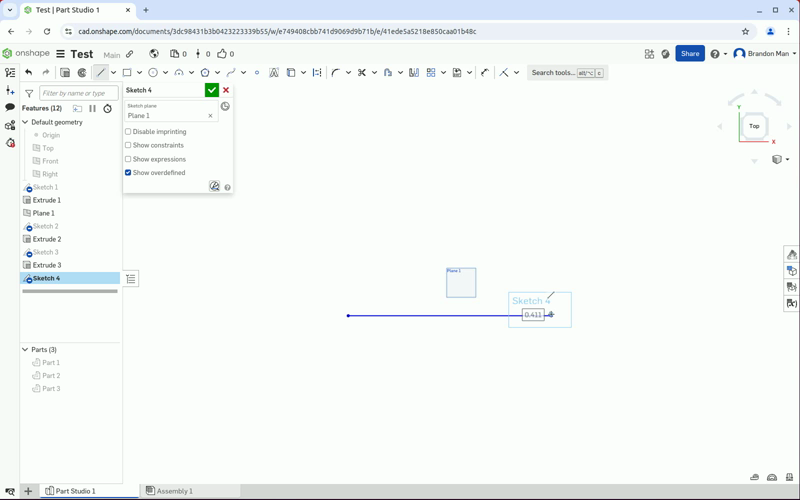
mouse_move(348, 313)
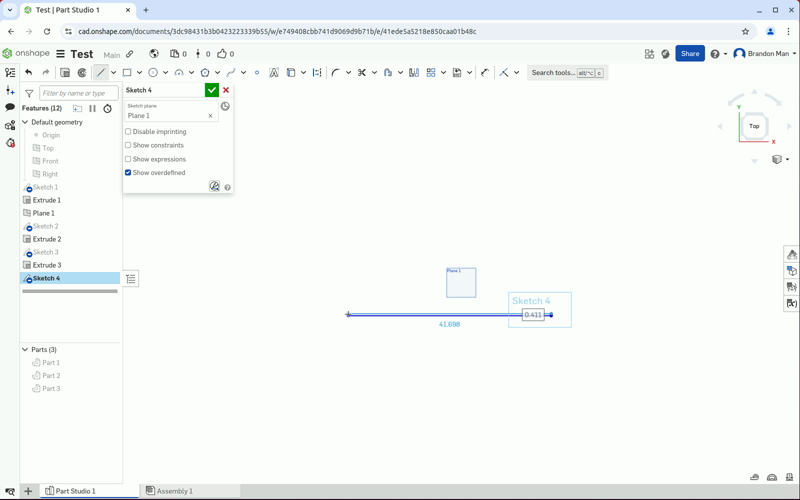
scroll(6)
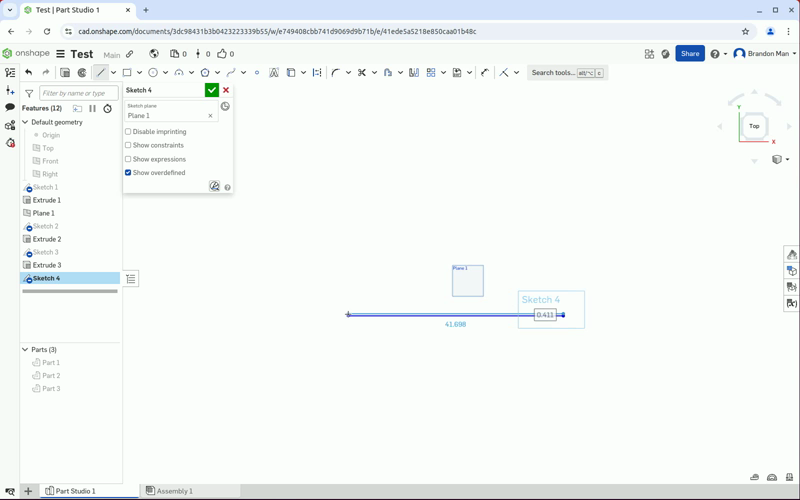
scroll(6)
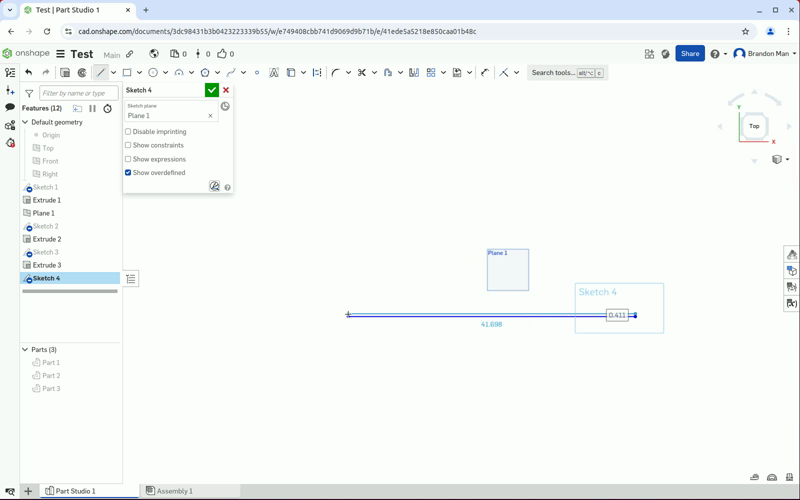
scroll(6)
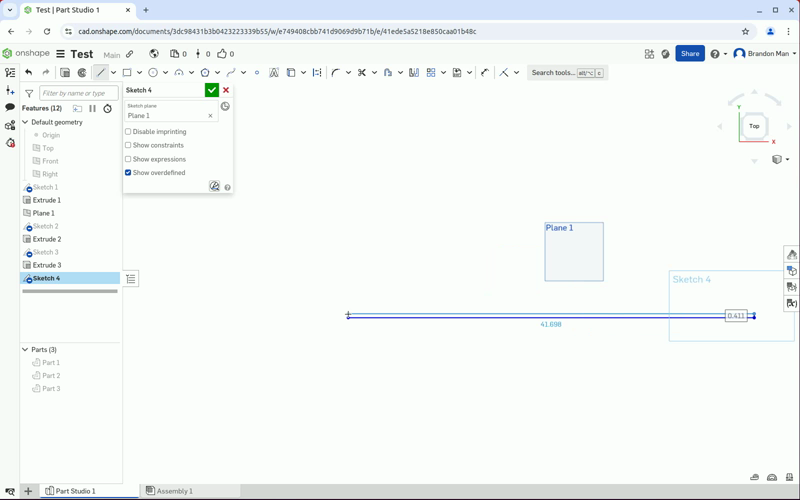
scroll(6)
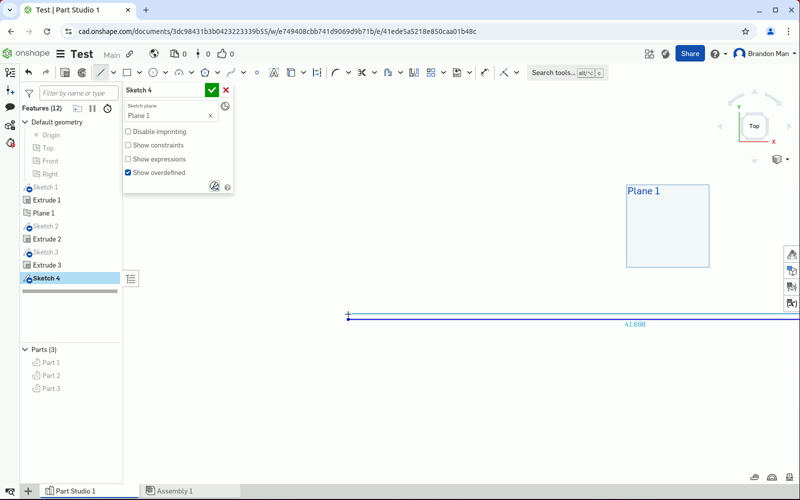
scroll(6)
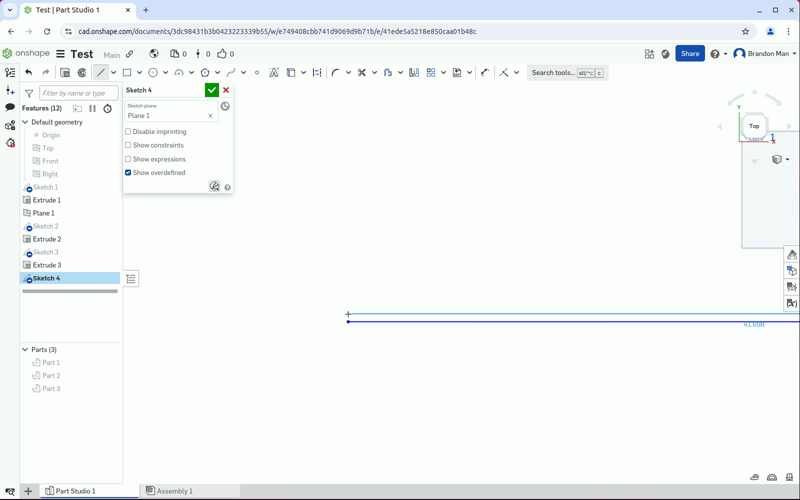
scroll(6)
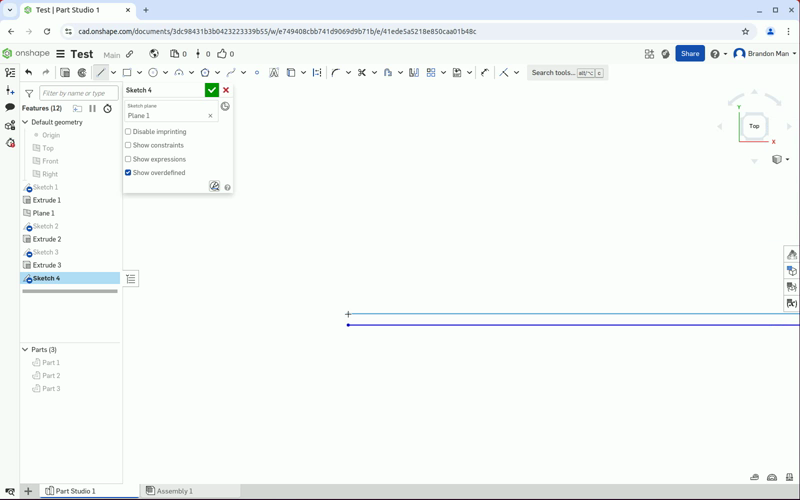
scroll(6)
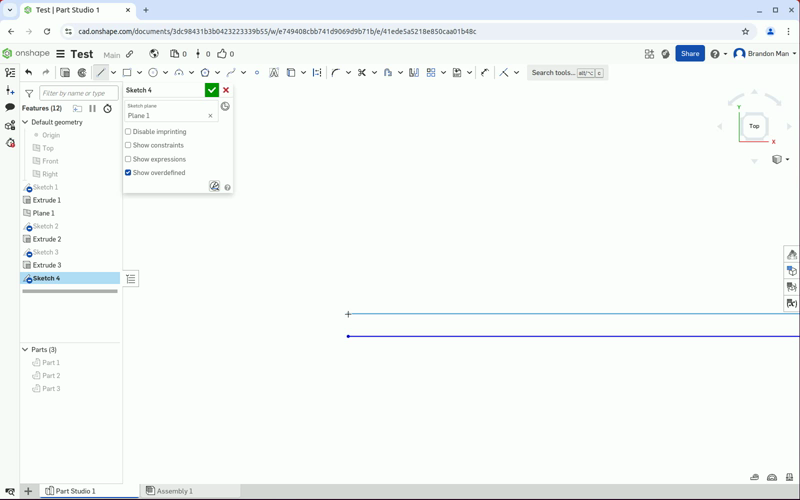
click(348, 313)
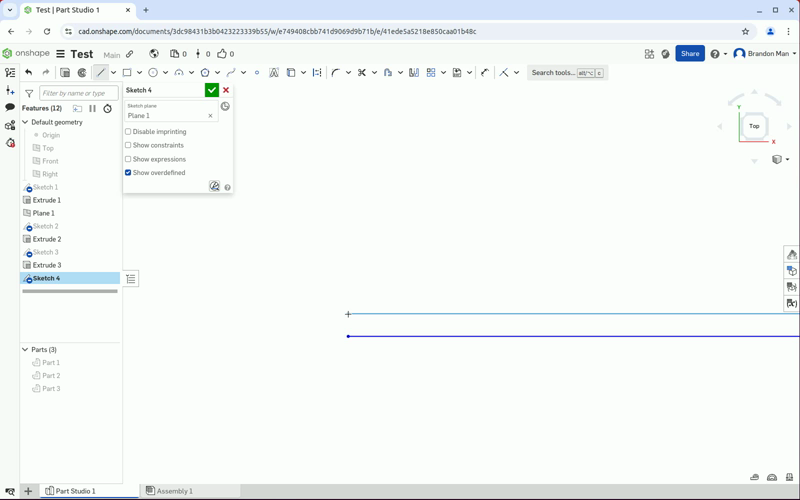
scroll(-6)
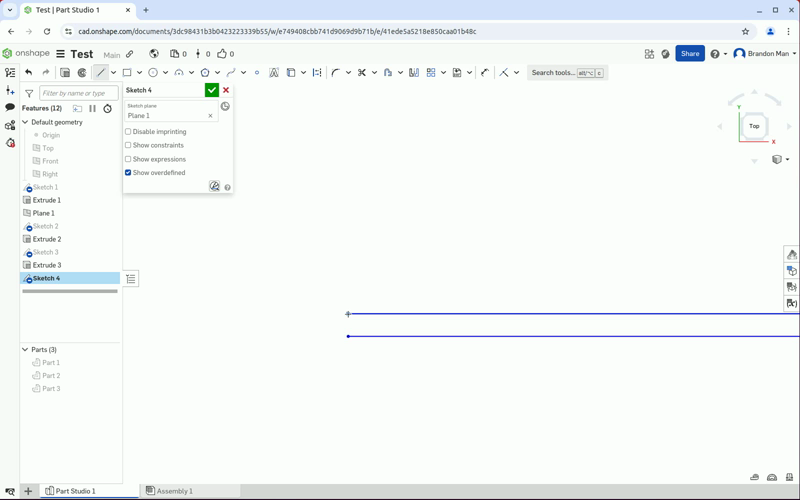
scroll(-6)
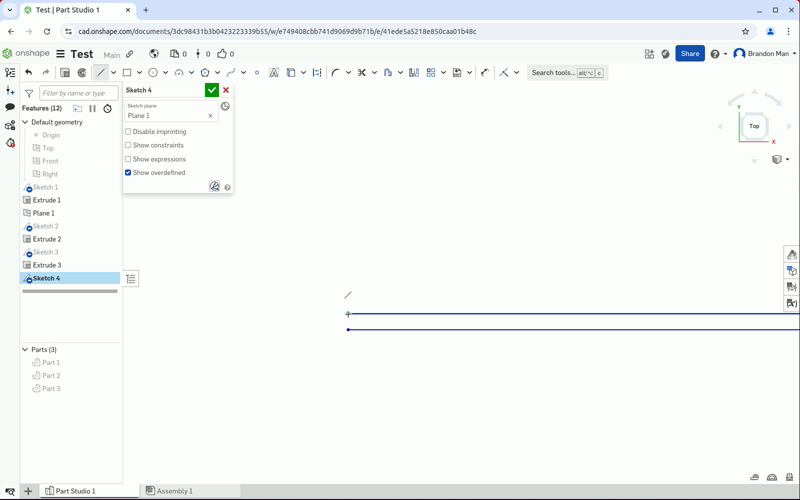
scroll(-6)
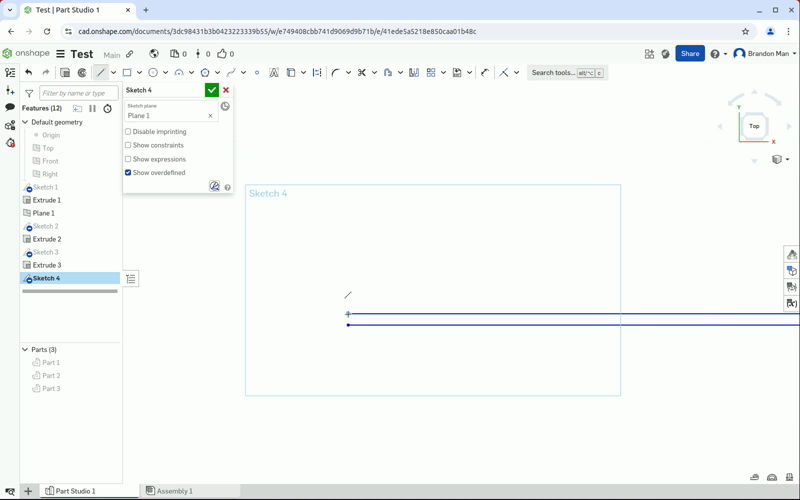
scroll(-6)
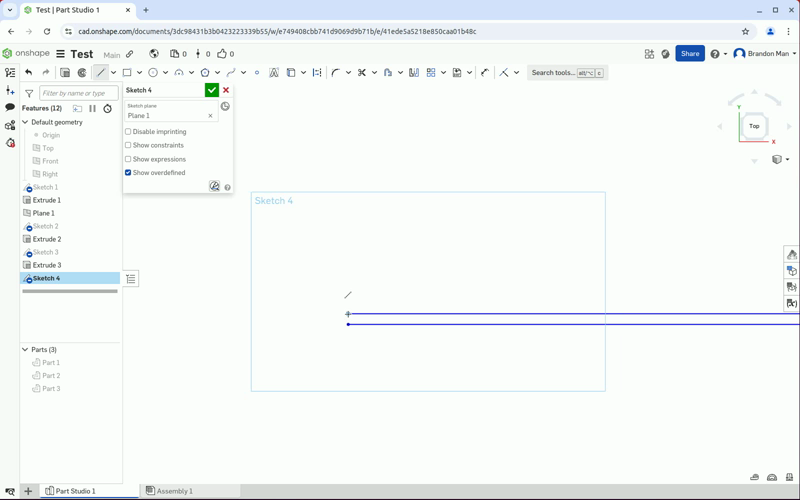
scroll(-6)
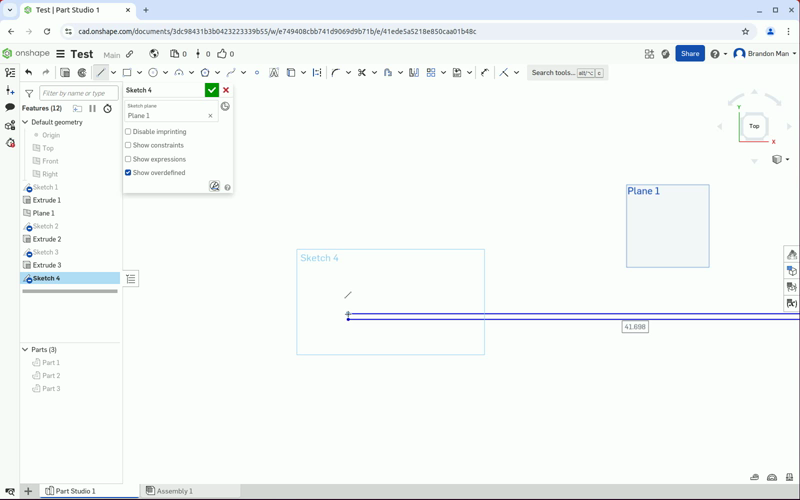
scroll(-6)
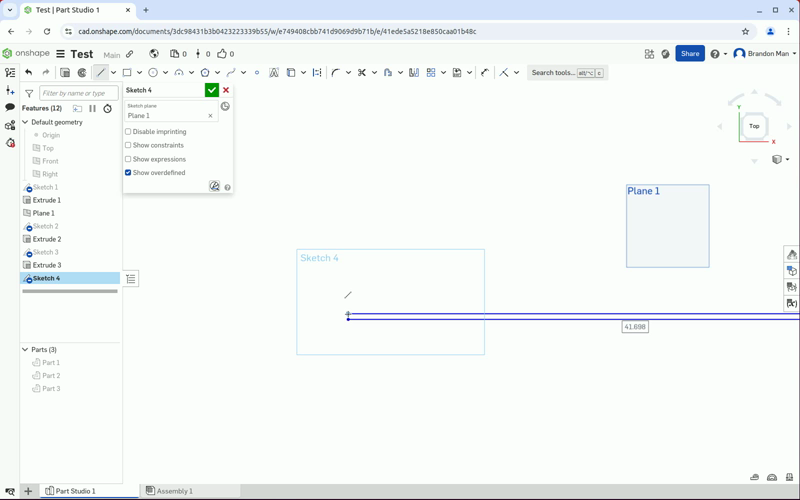
scroll(-6)
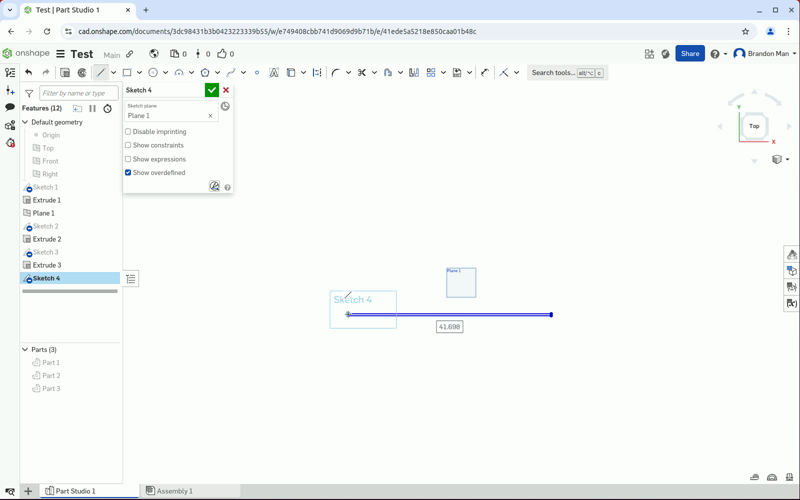
key_up(shift)
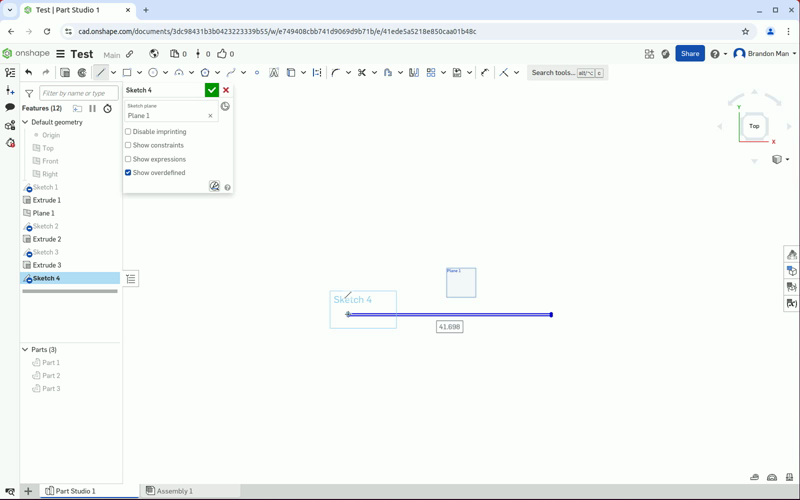
mouse_move(378, 313)
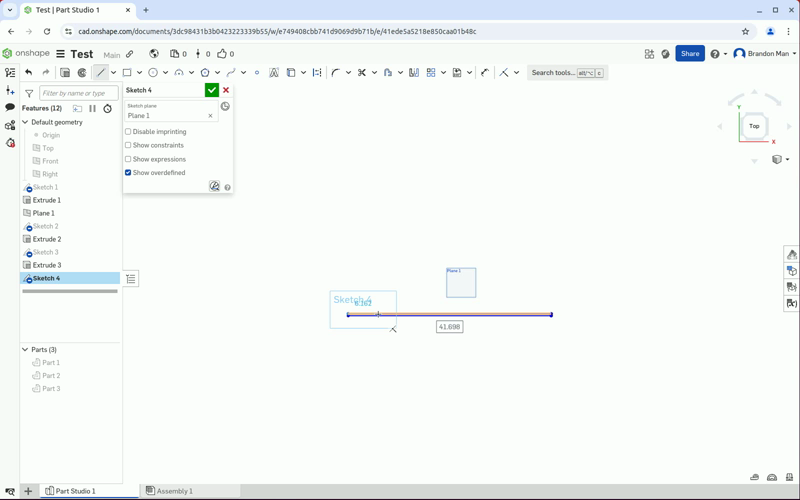
key_down(shift)
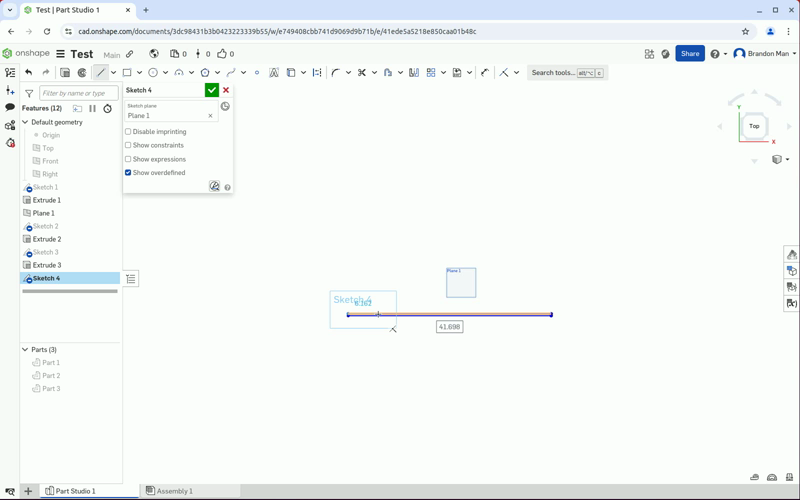
mouse_move(348, 315)
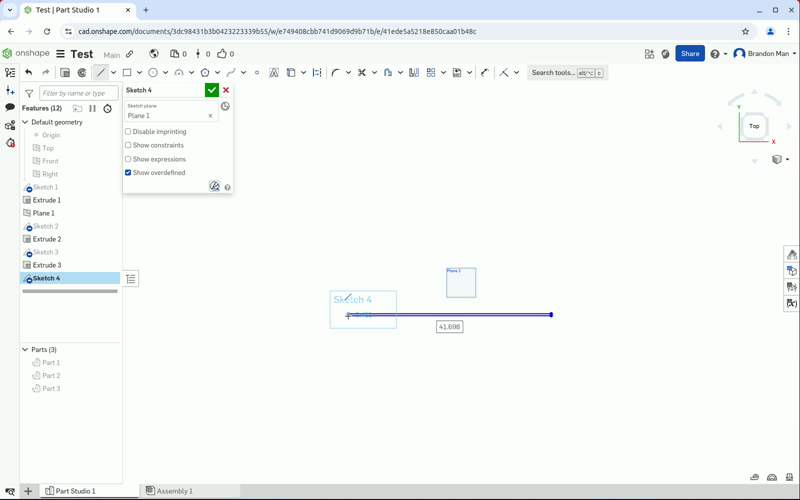
scroll(6)
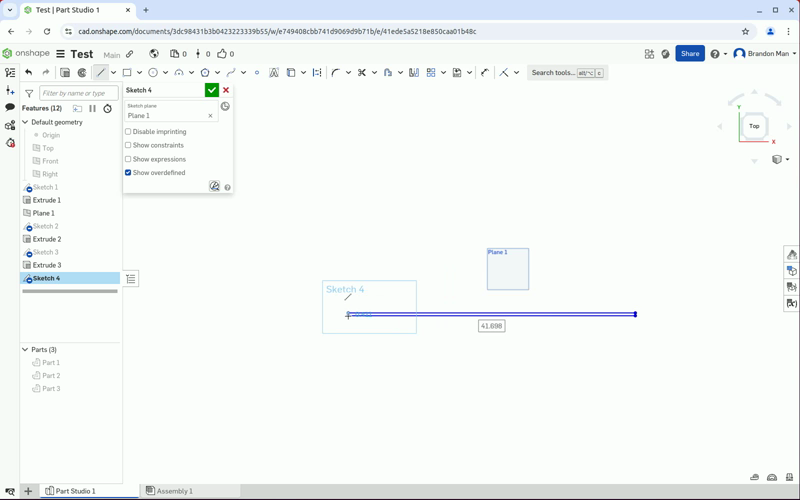
scroll(6)
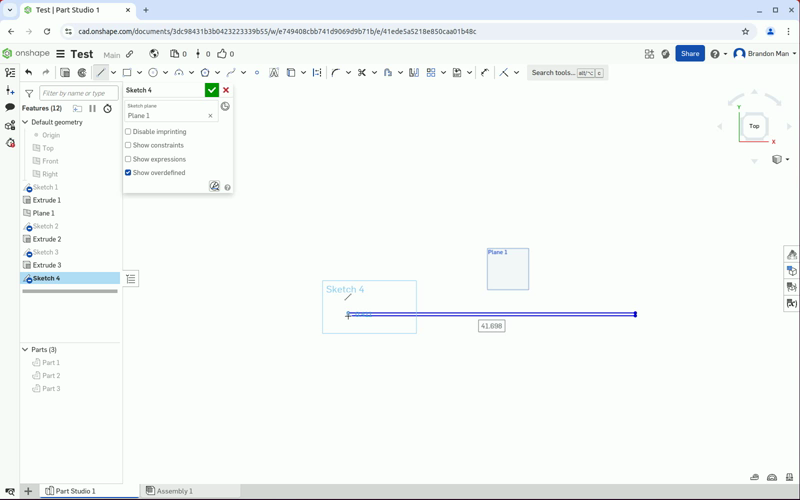
scroll(6)
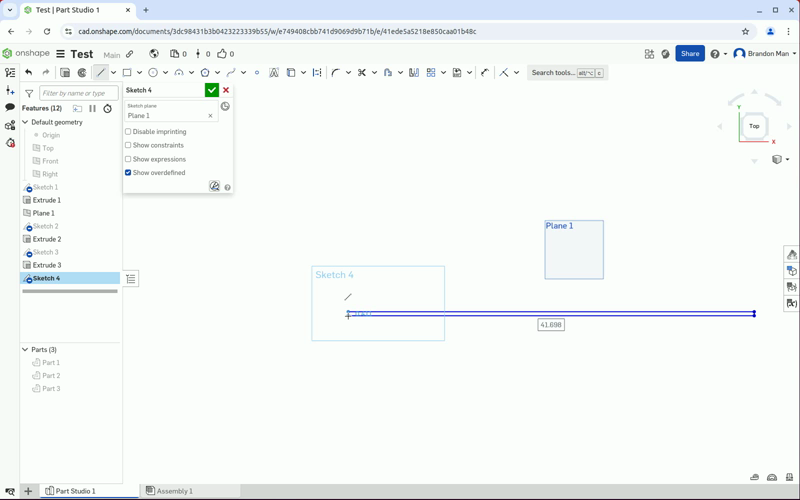
scroll(6)
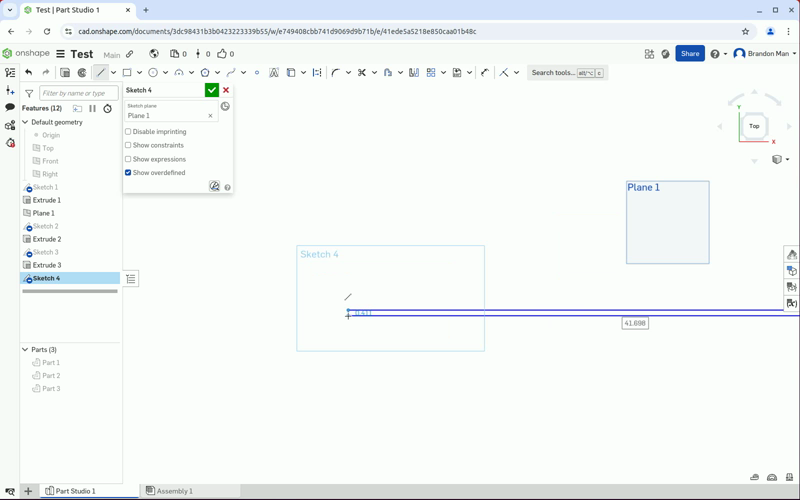
scroll(6)
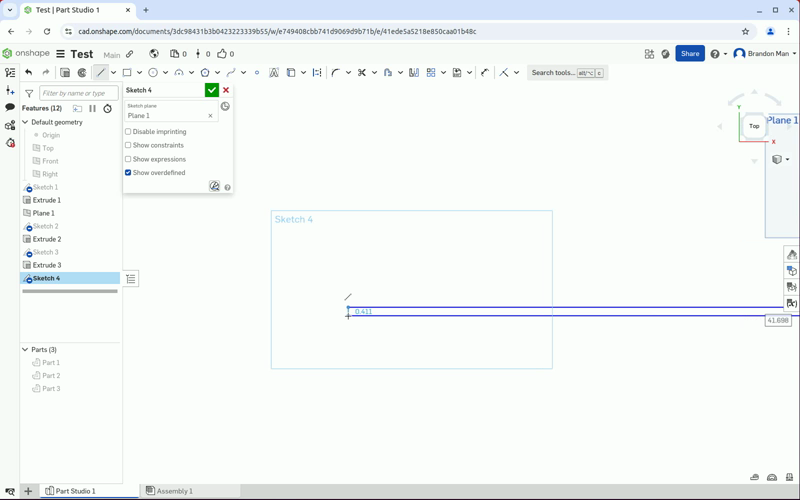
scroll(6)
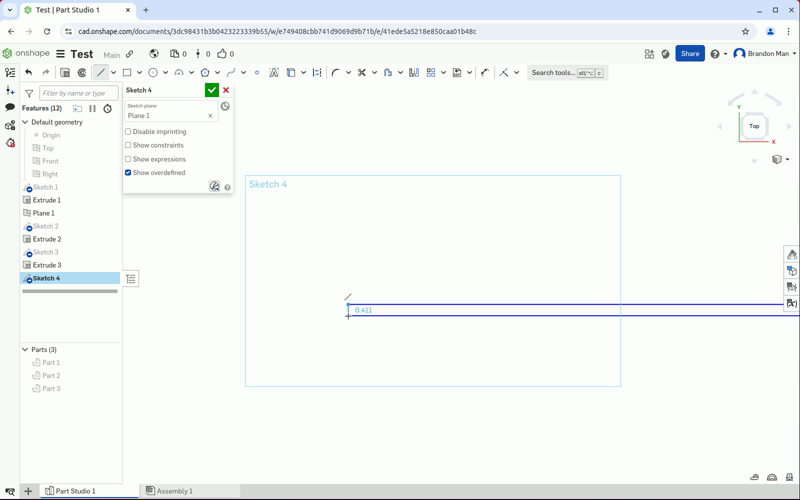
scroll(6)
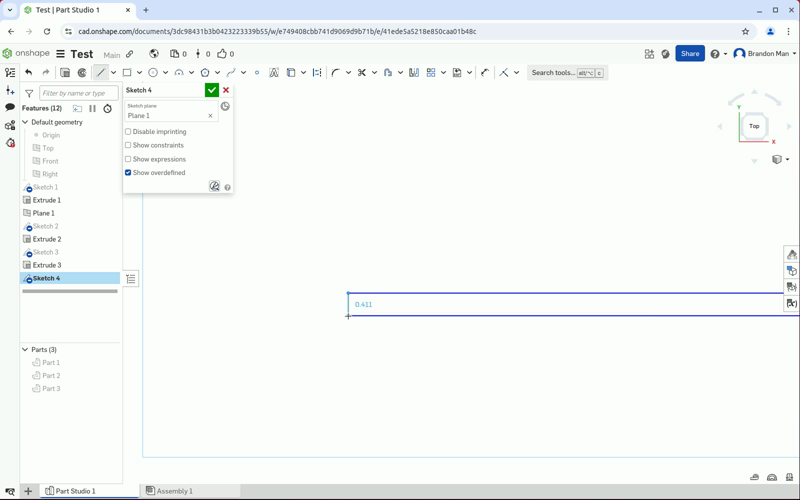
key_up(shift)
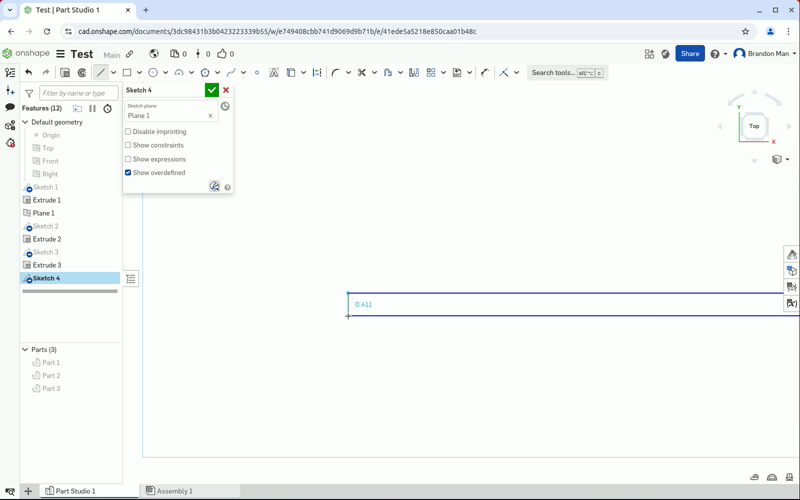
click(348, 315)
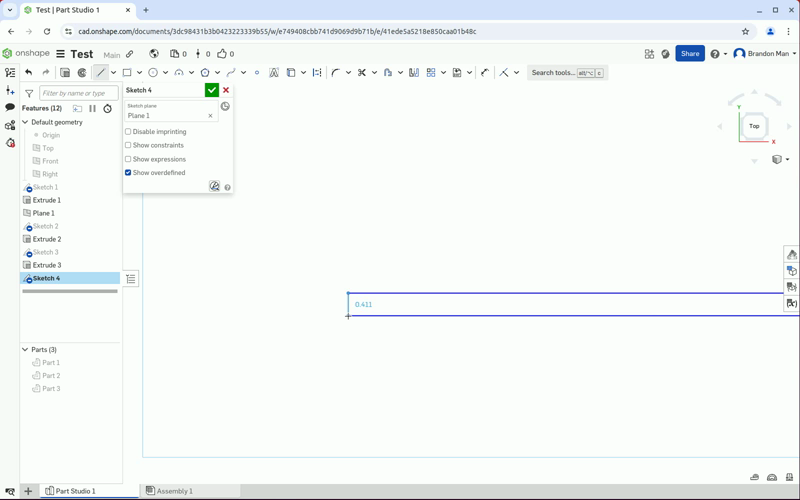
scroll(-6)
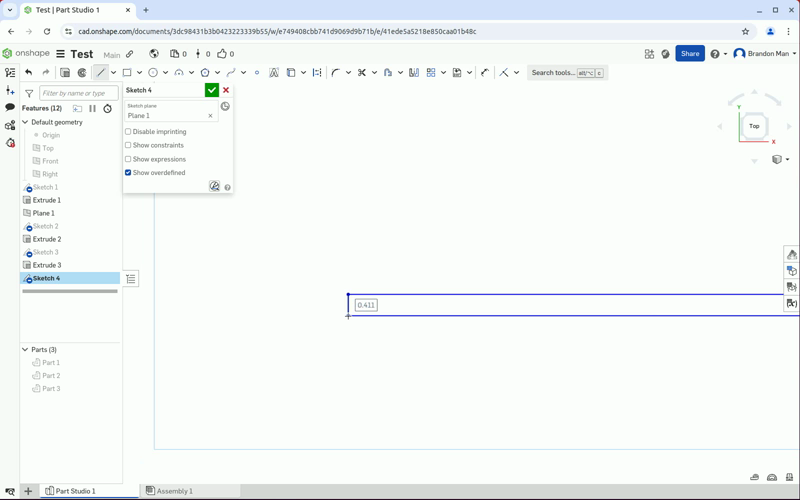
scroll(-6)
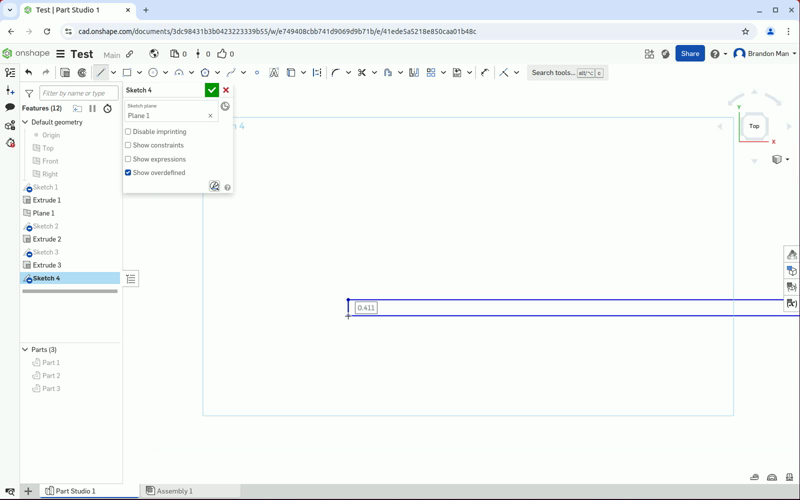
scroll(-6)
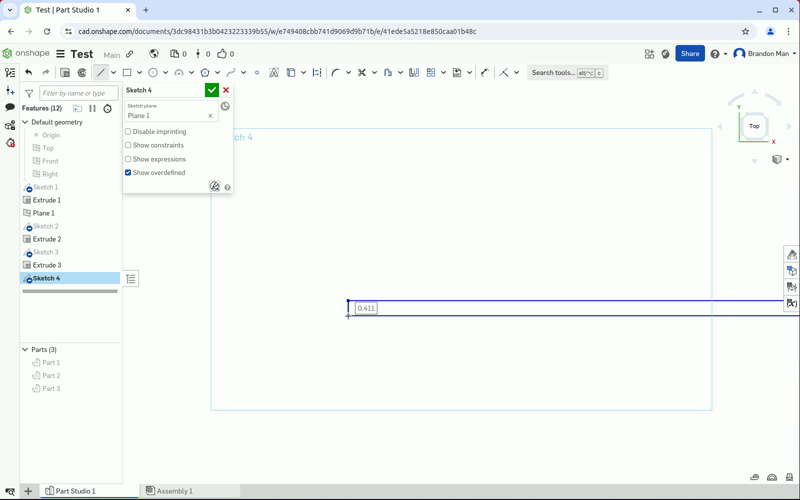
scroll(-6)
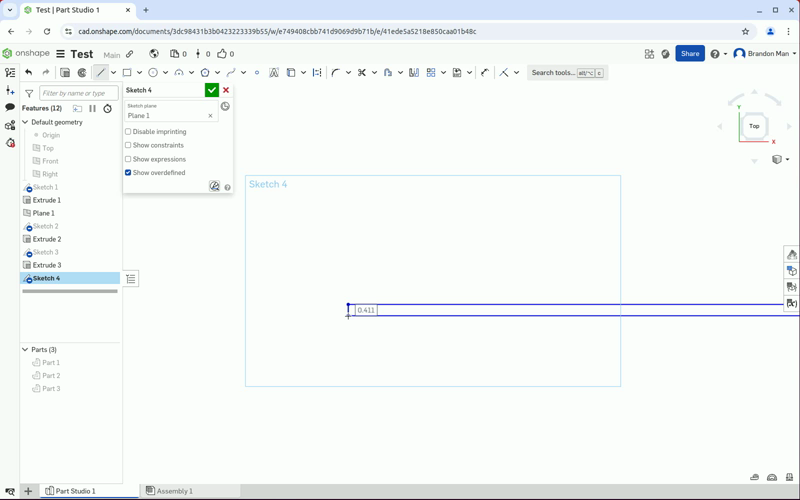
scroll(-6)
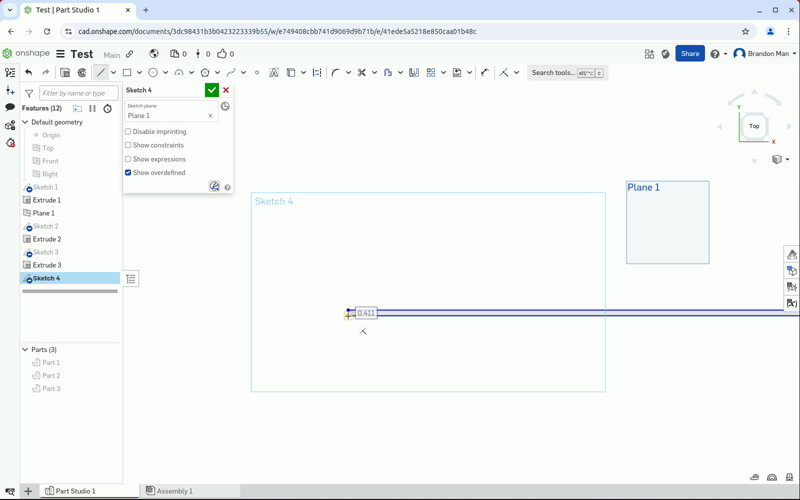
scroll(-6)
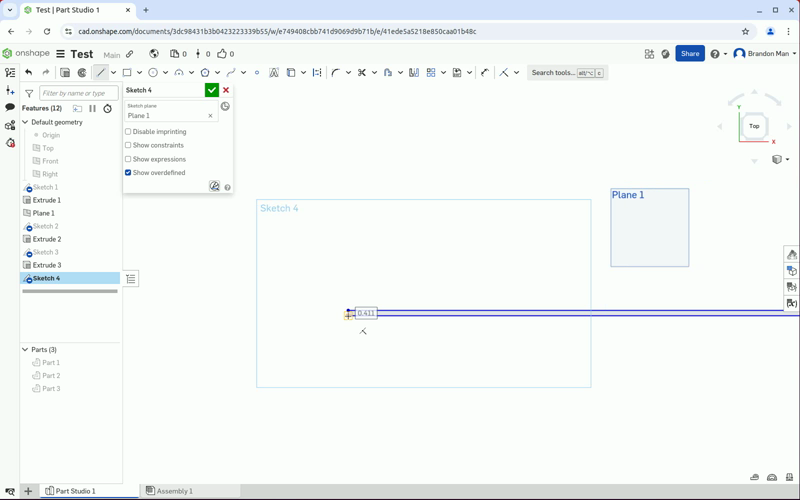
scroll(-6)
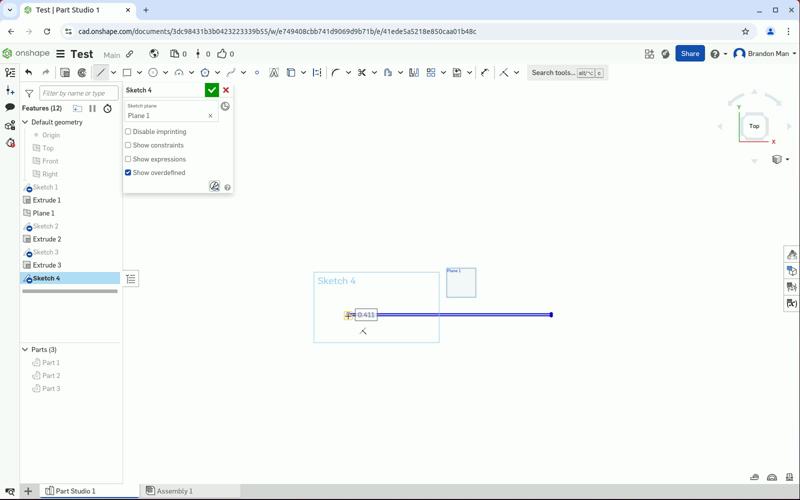
key(esc)
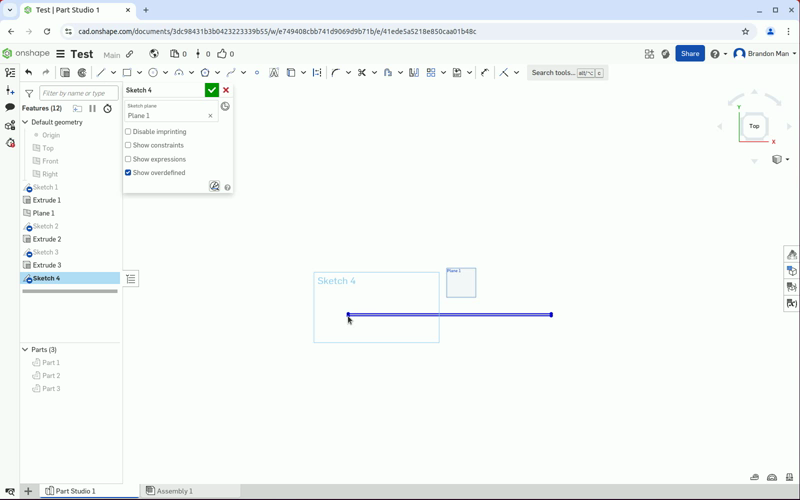
mouse_move(490, 313)
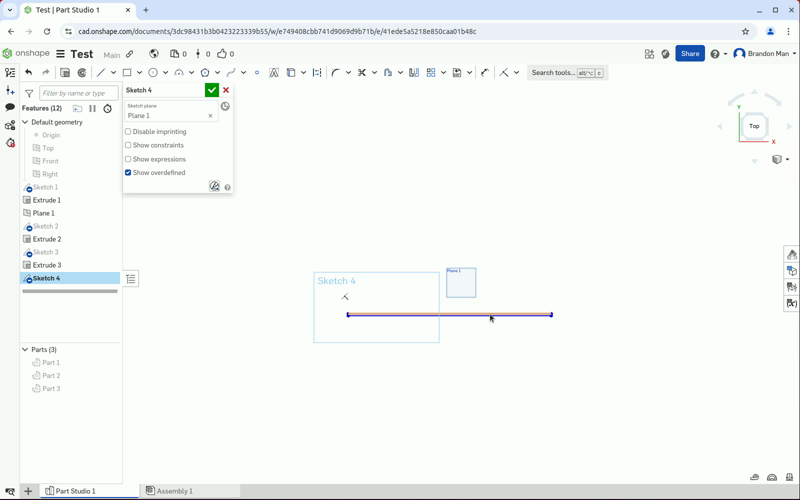
scroll(6)
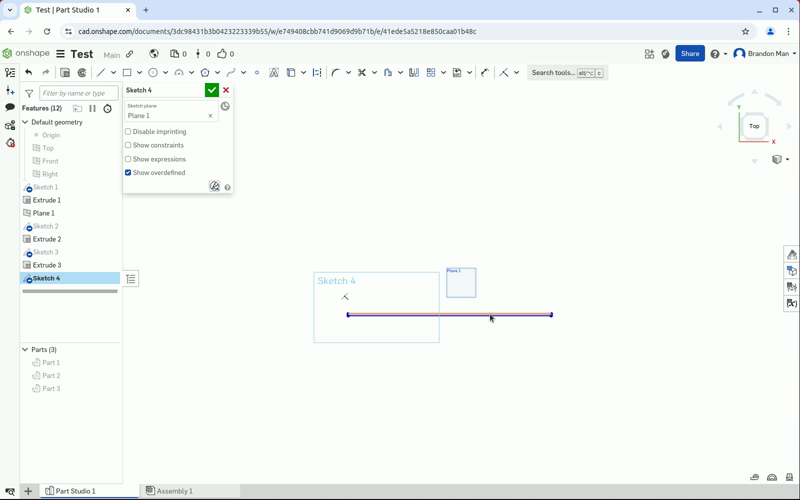
scroll(6)
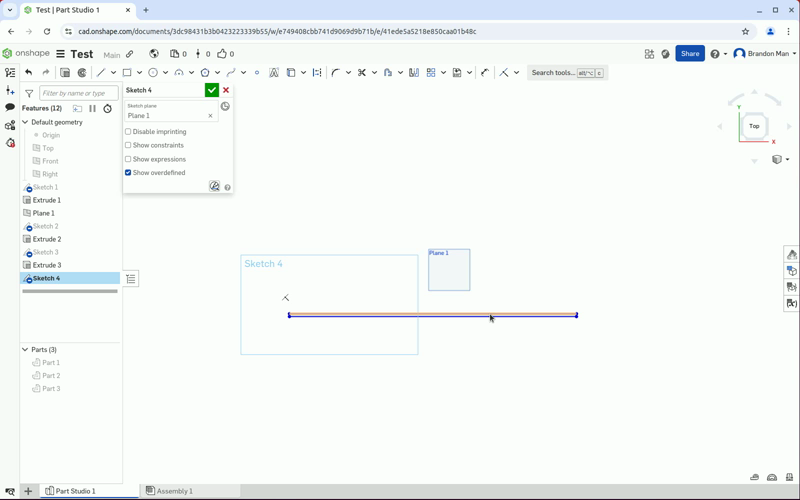
scroll(6)
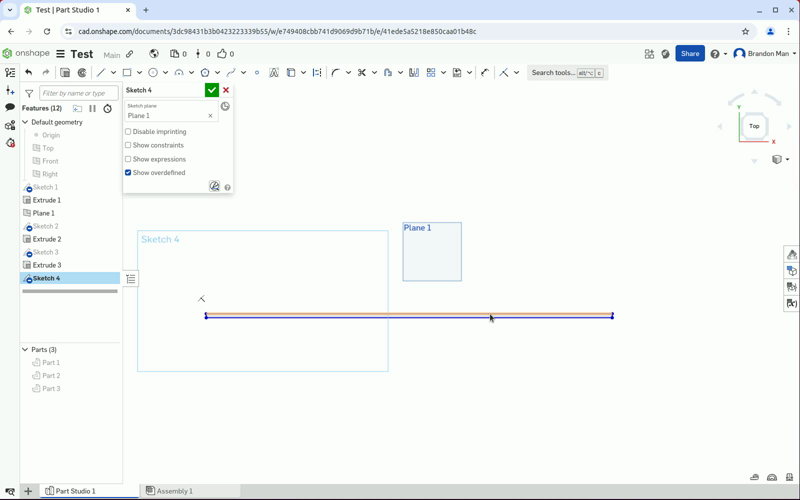
scroll(6)
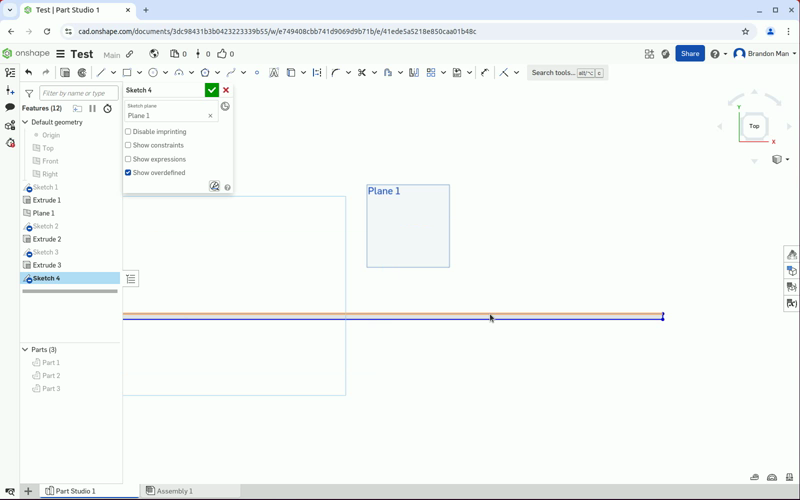
scroll(6)
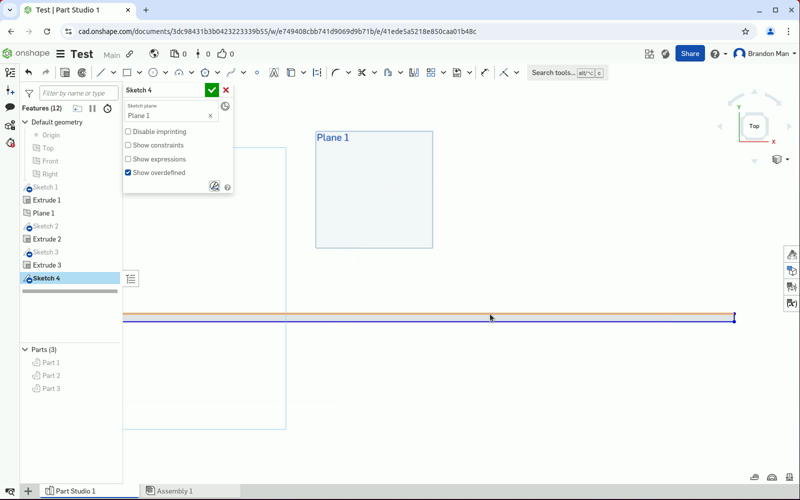
scroll(6)
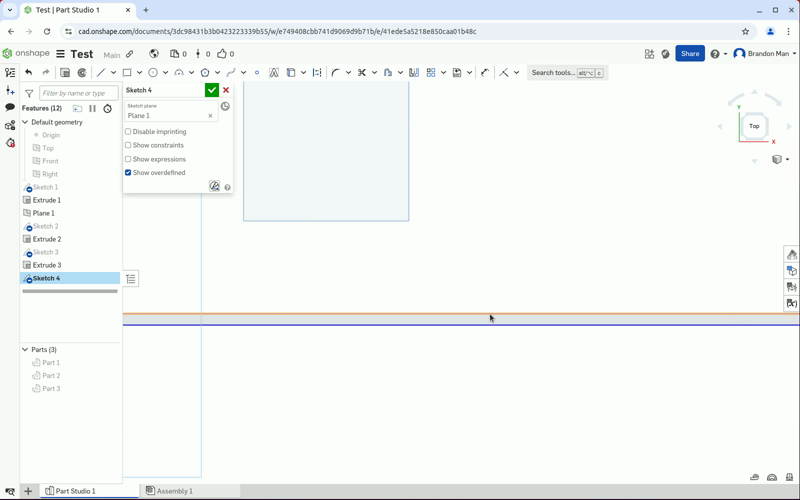
scroll(6)
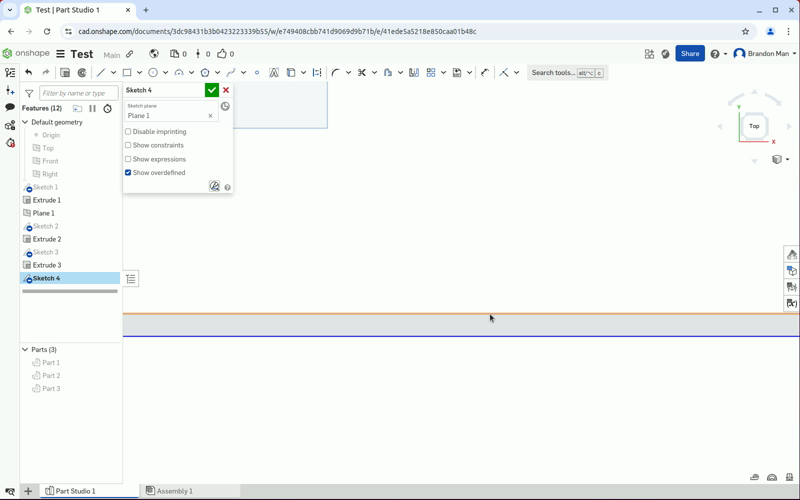
click(490, 313)
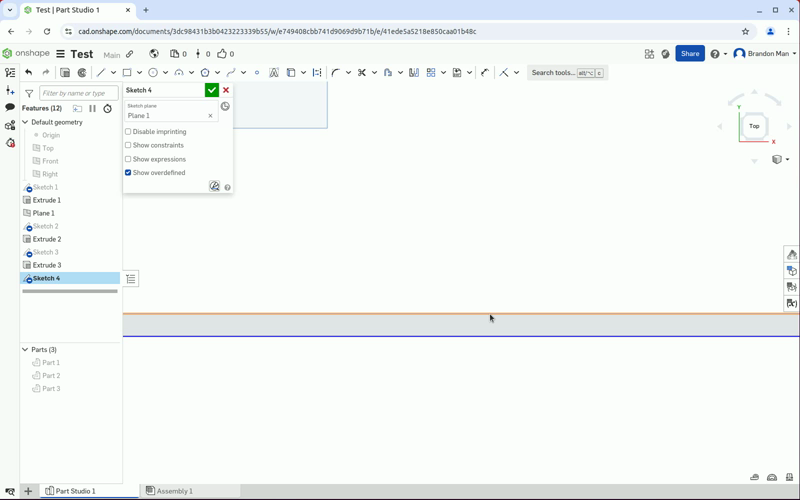
scroll(-6)
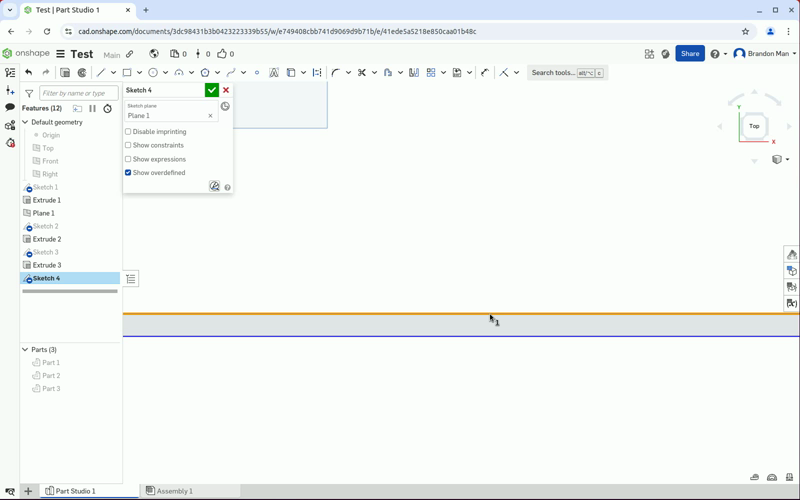
scroll(-6)
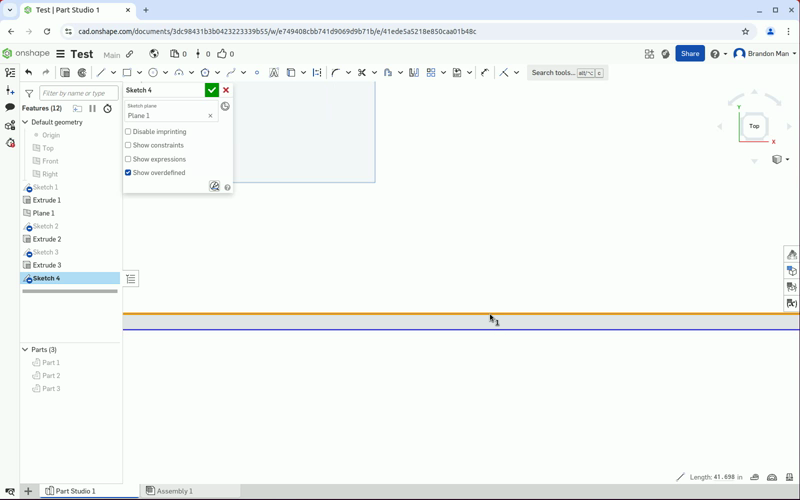
scroll(-6)
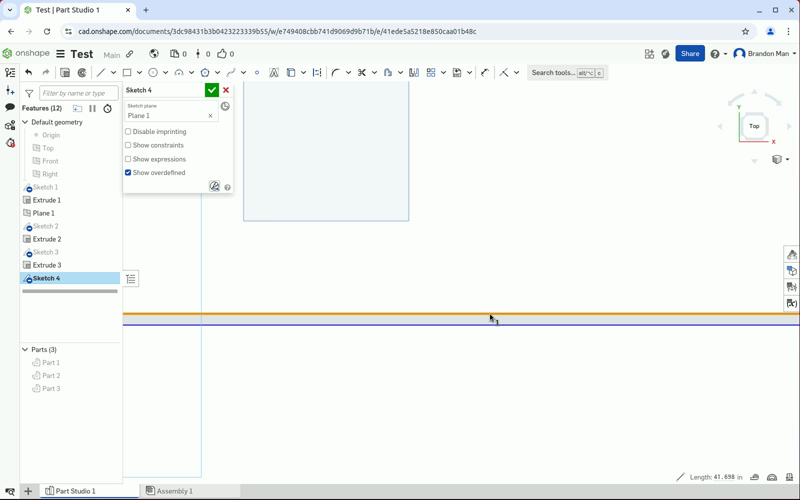
scroll(-6)
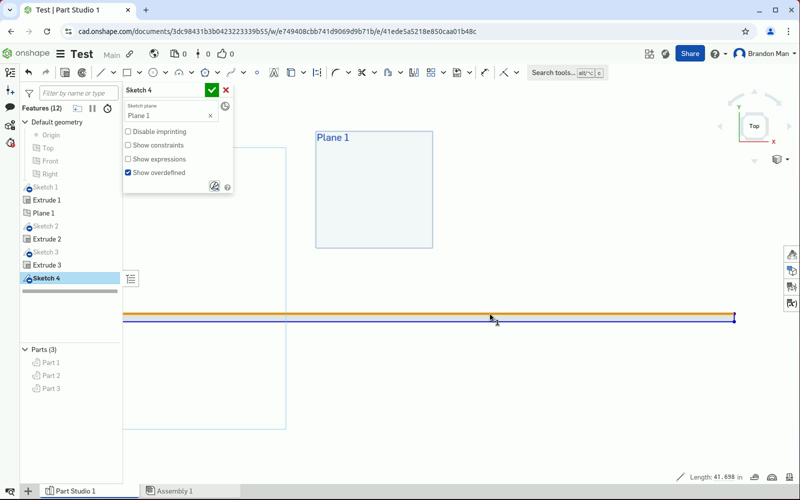
scroll(-6)
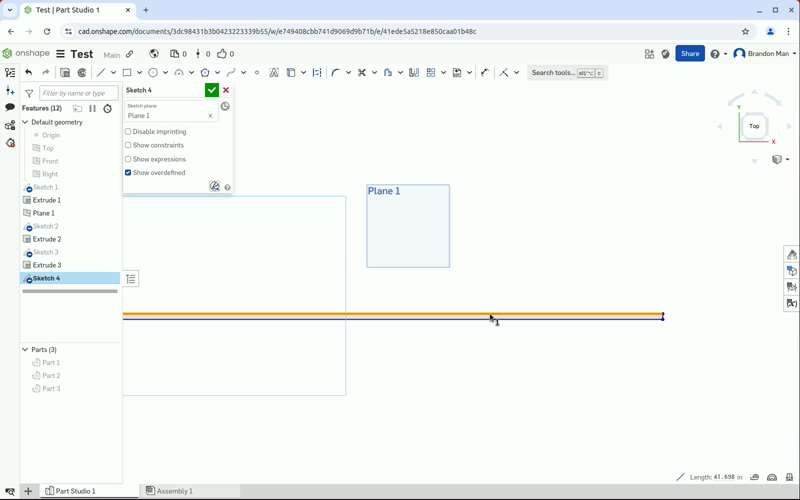
scroll(-6)
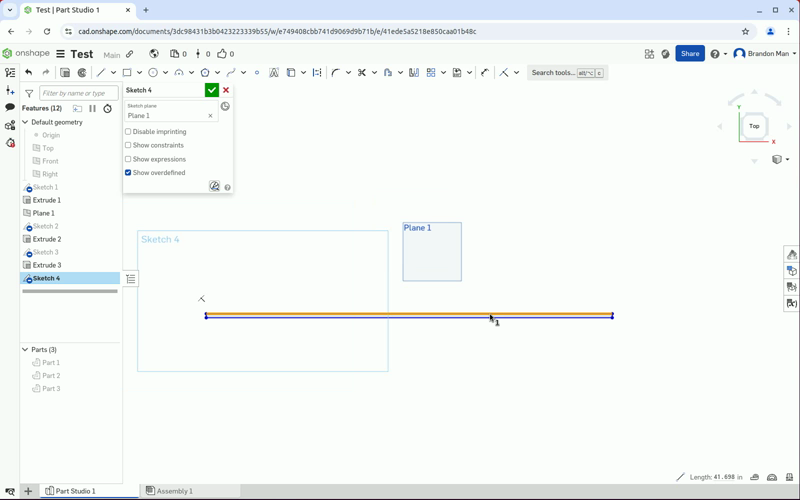
scroll(-6)
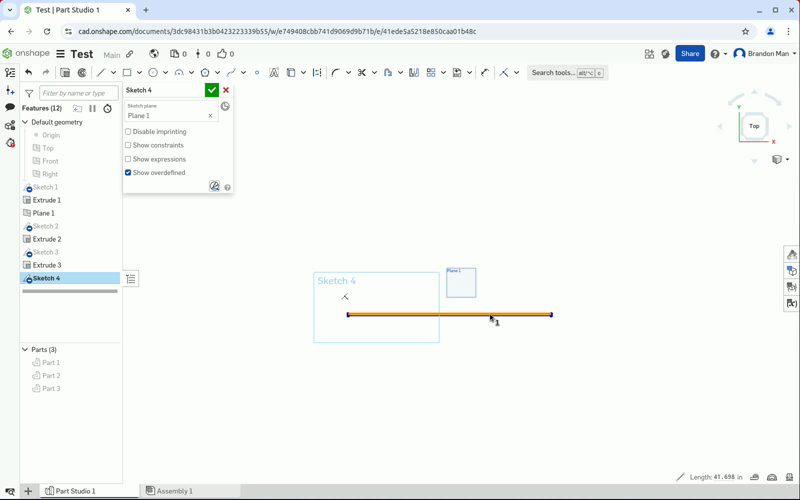
mouse_move(73, 352)
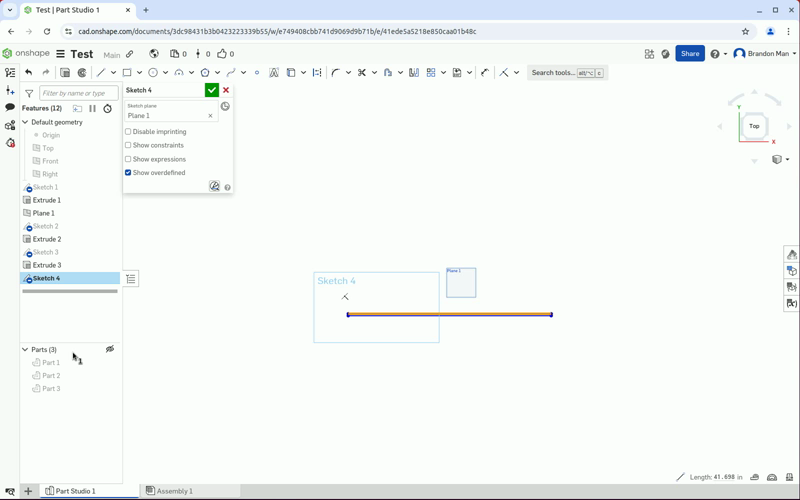
key(shift+y)
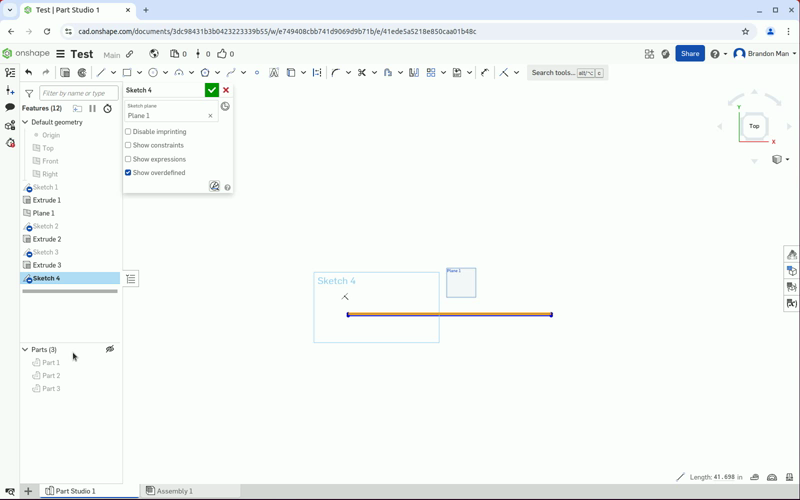
key(shift+e)
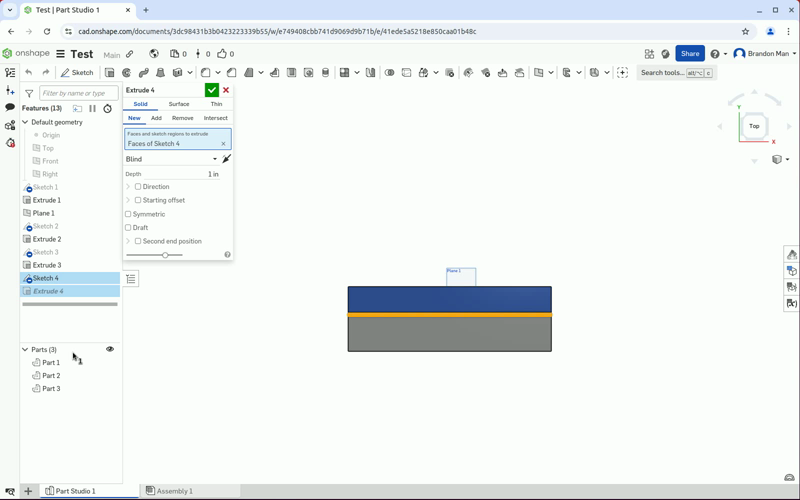
mouse_move(143, 106)
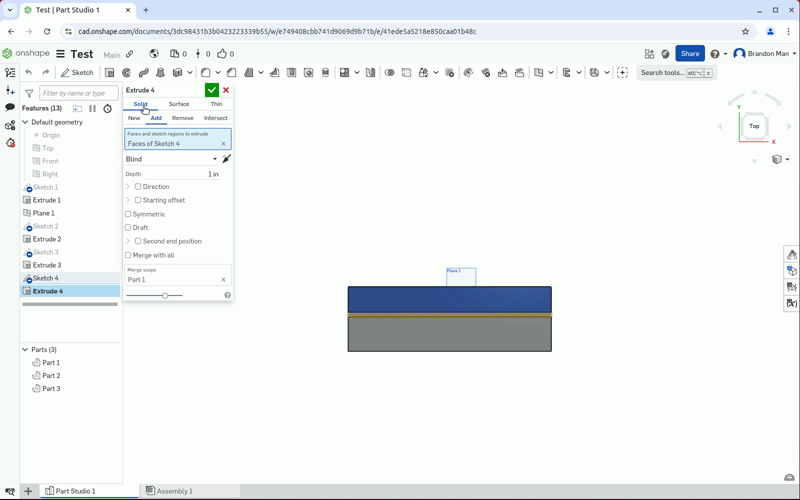
click(143, 106)
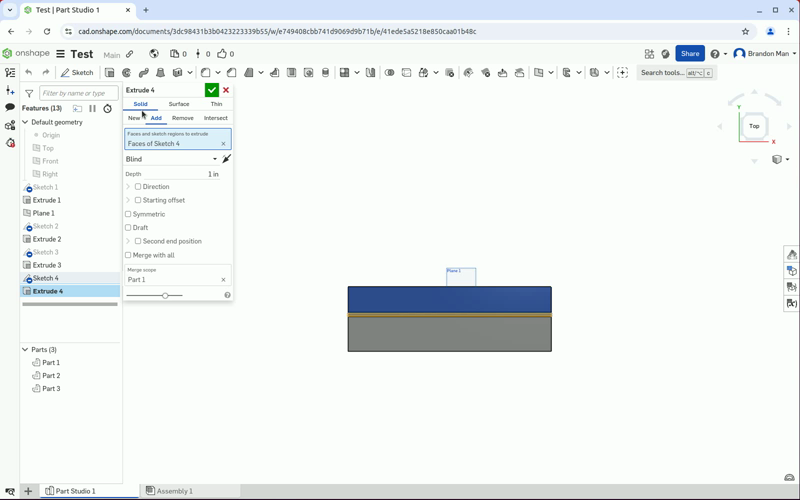
mouse_move(137, 120)
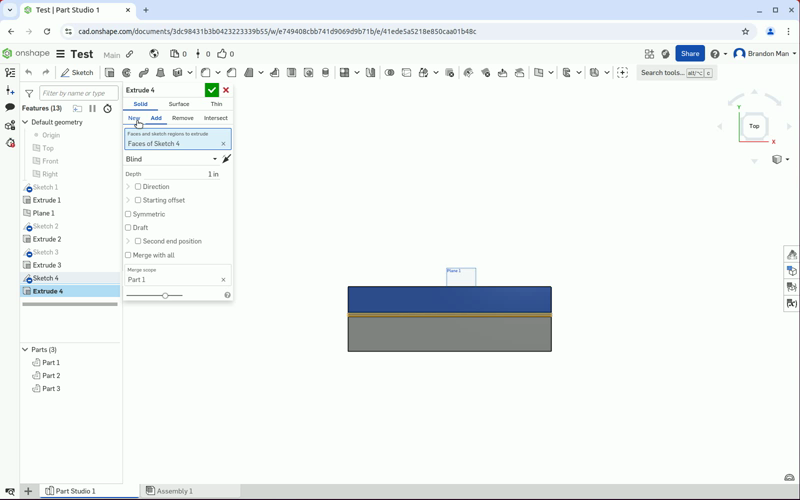
click(137, 120)
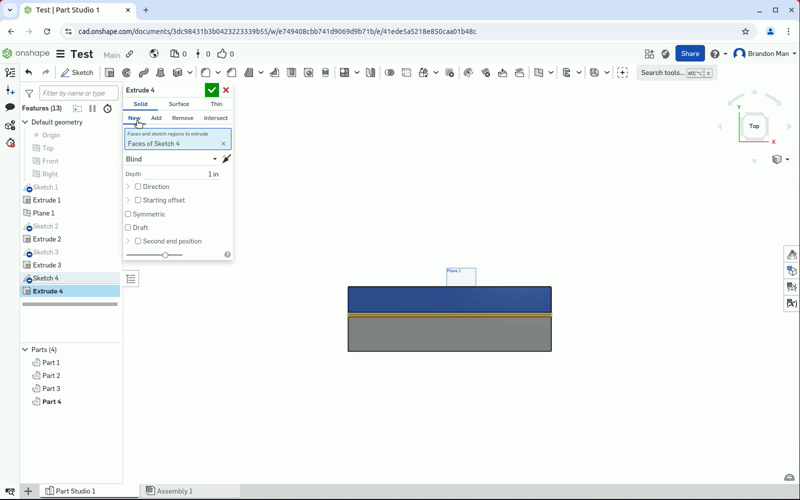
key(tab, 4)
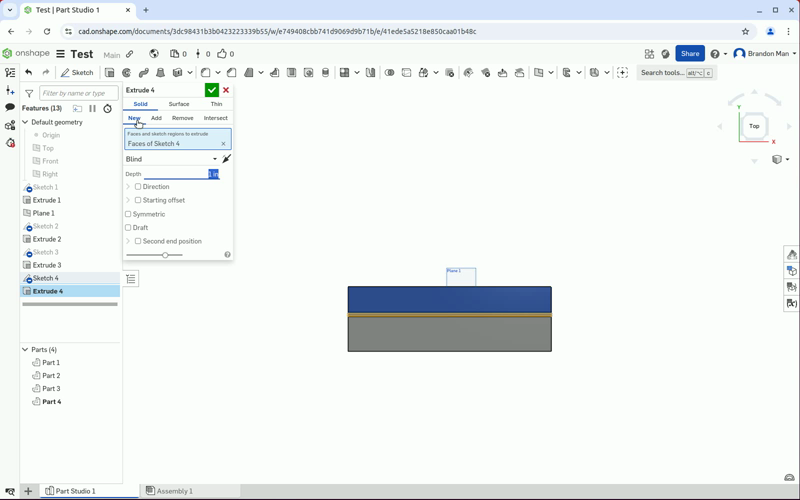
text(9.388)
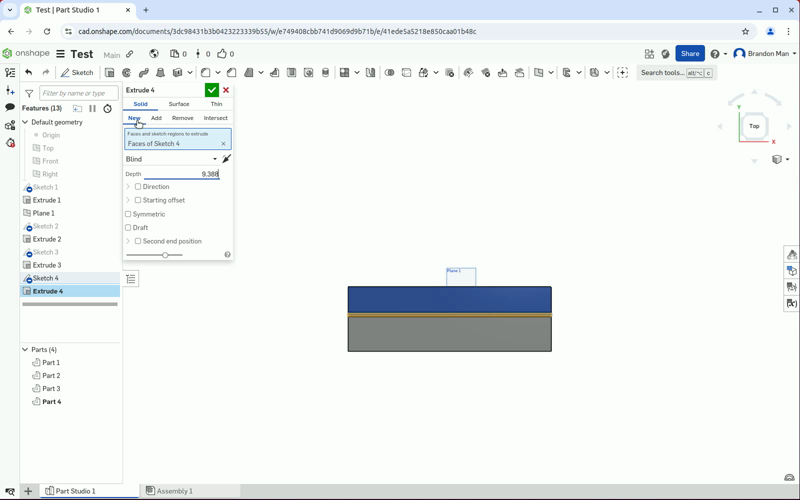
key(enter)
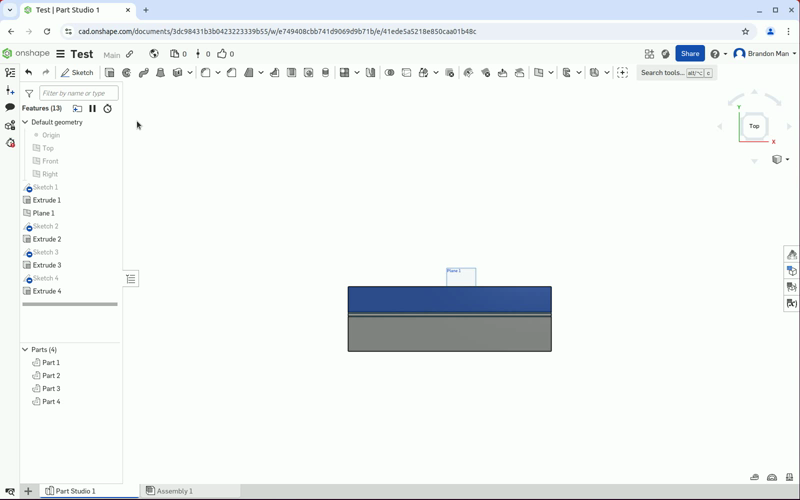
key(shift+h)
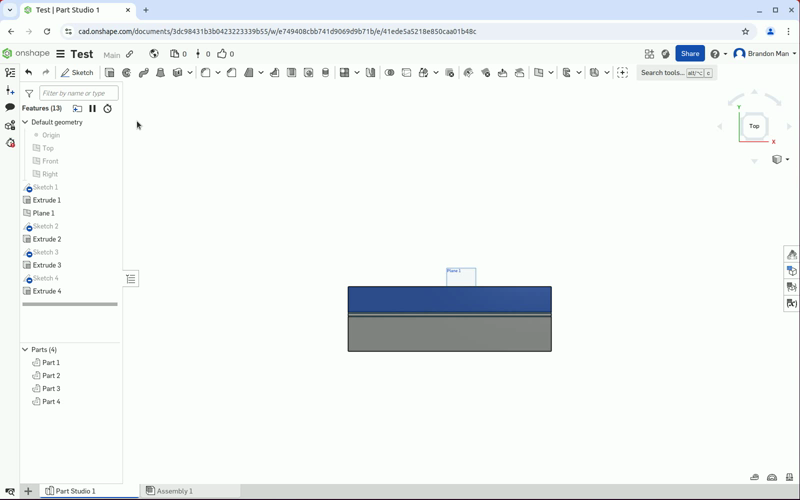
key(shift+h)
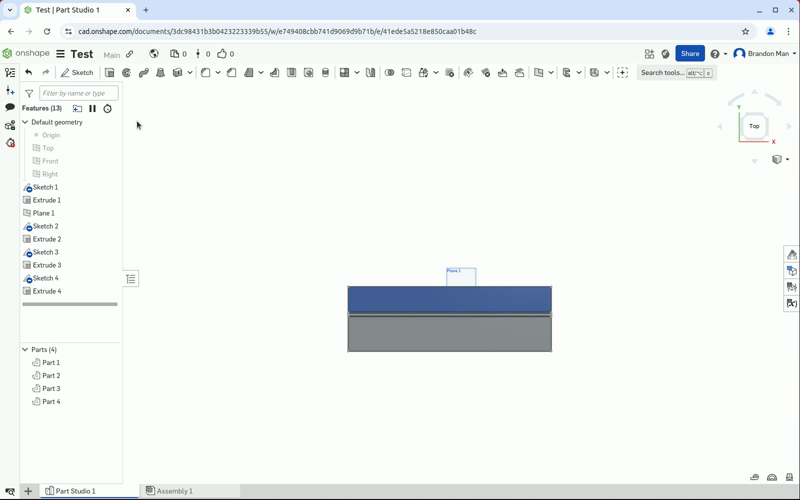
key(shift+7)
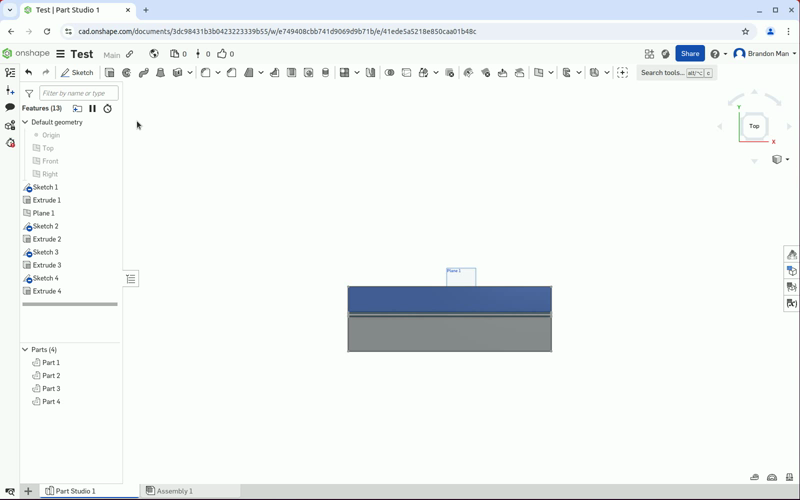
key(up, 3)
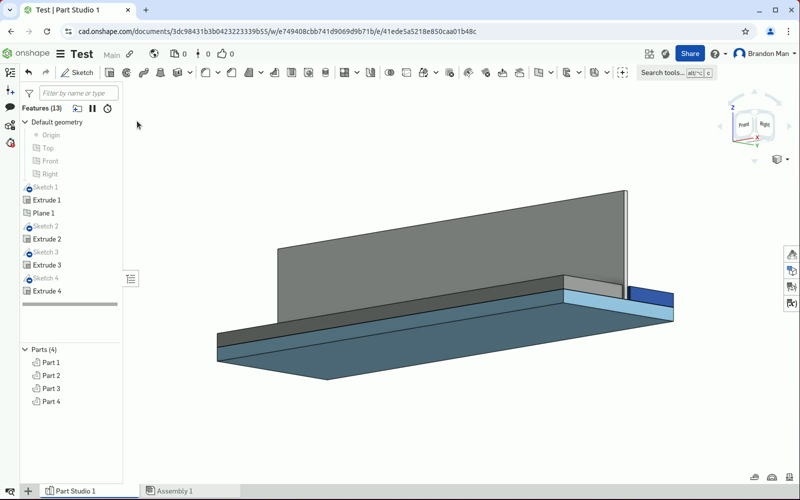
key(left, 3)
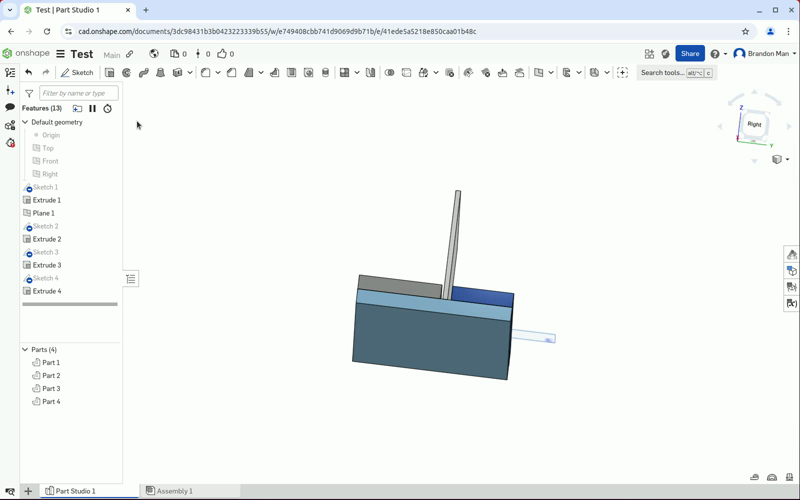
key(right, 3)
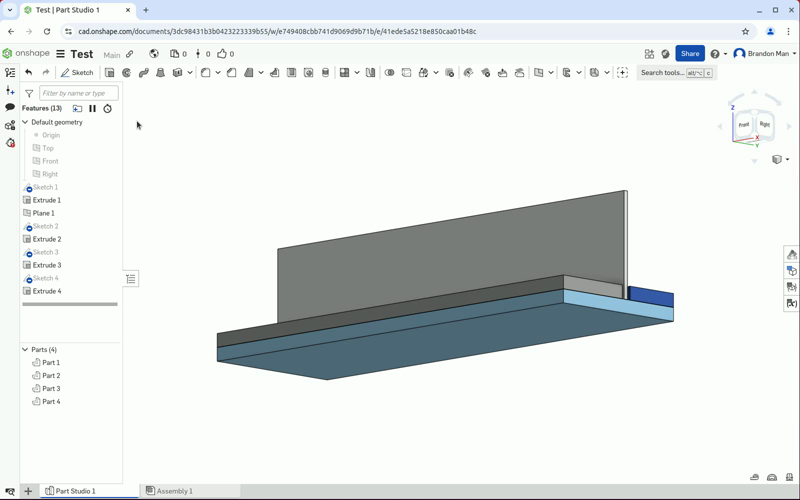
key(down, 3)
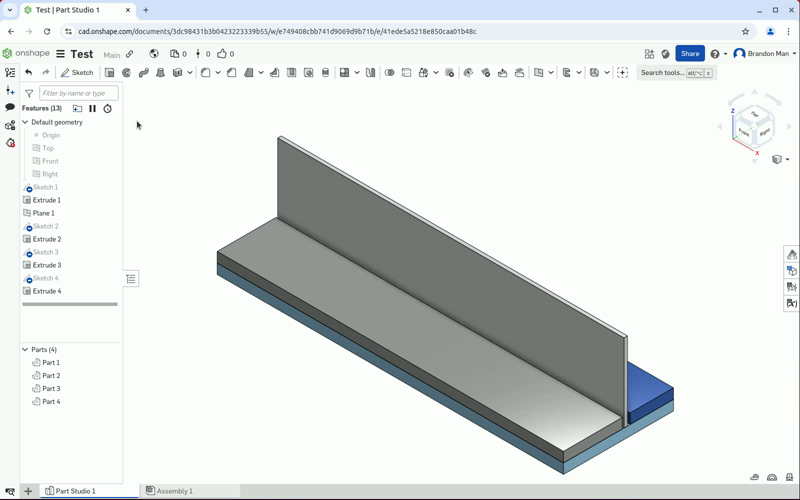
mouse_move(73, 189)
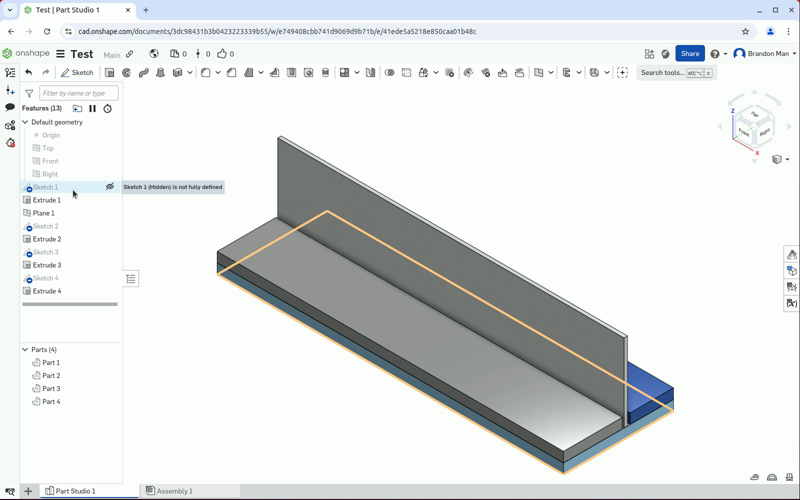
click(73, 189)